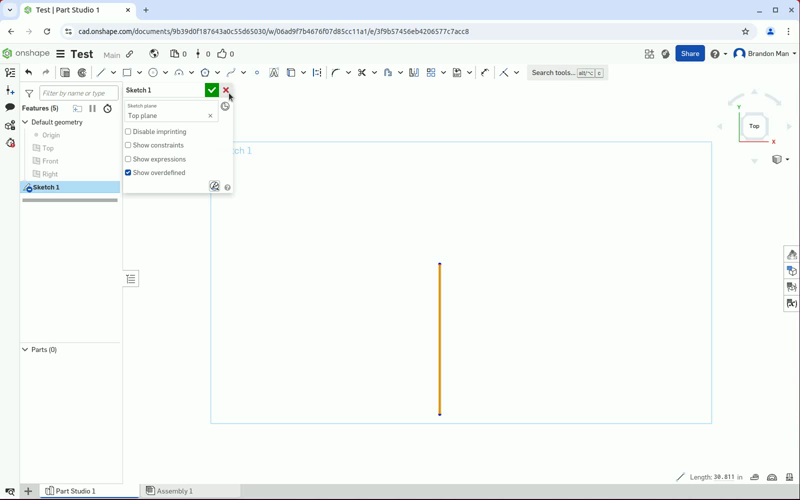
key(shift+h)
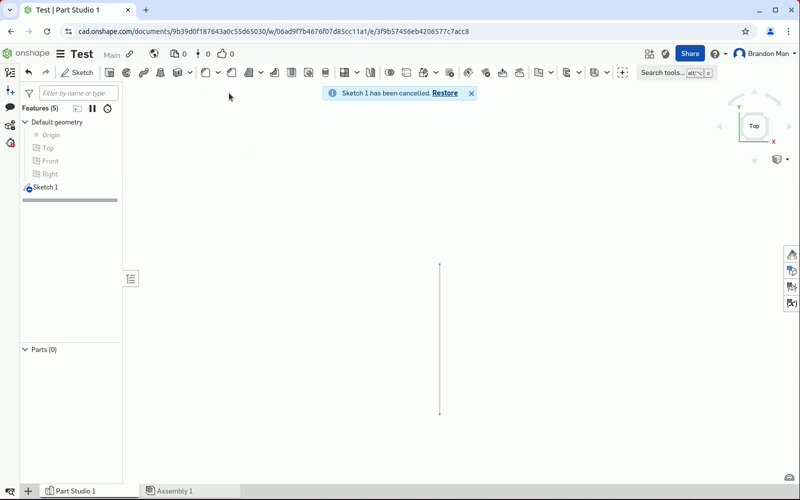
key(shift+s)
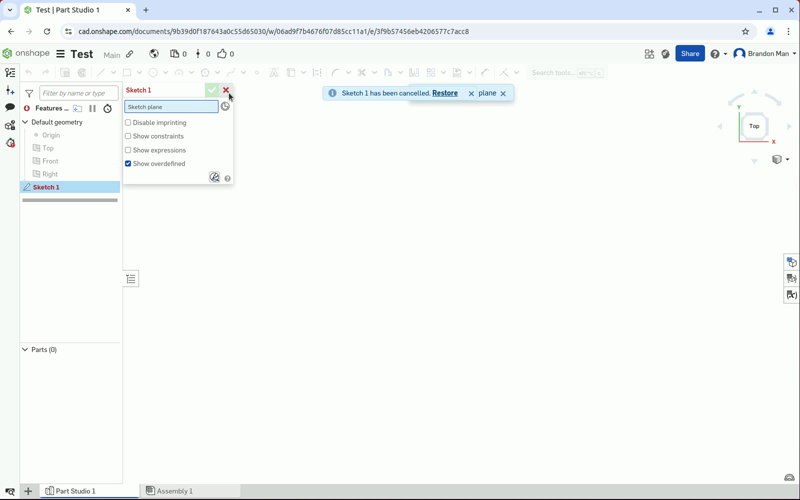
mouse_move(73, 150)
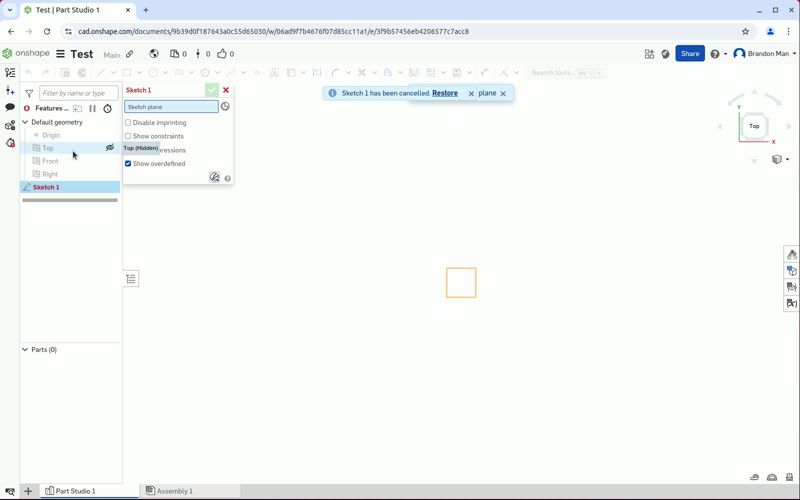
click(73, 150)
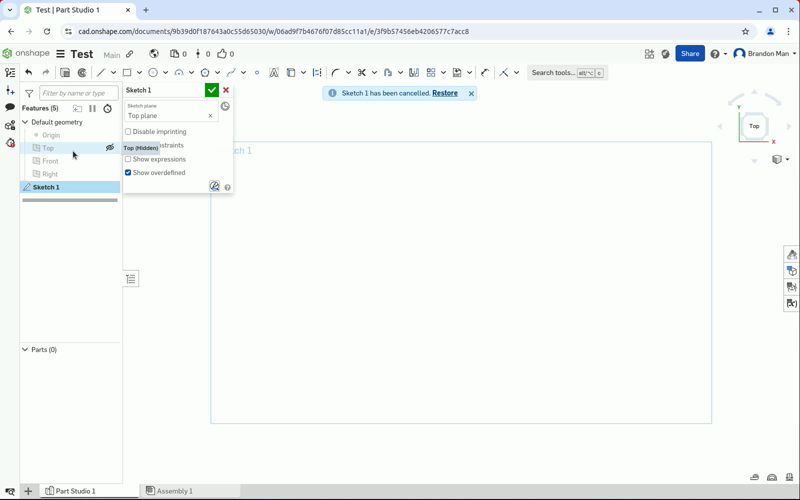
mouse_move(73, 352)
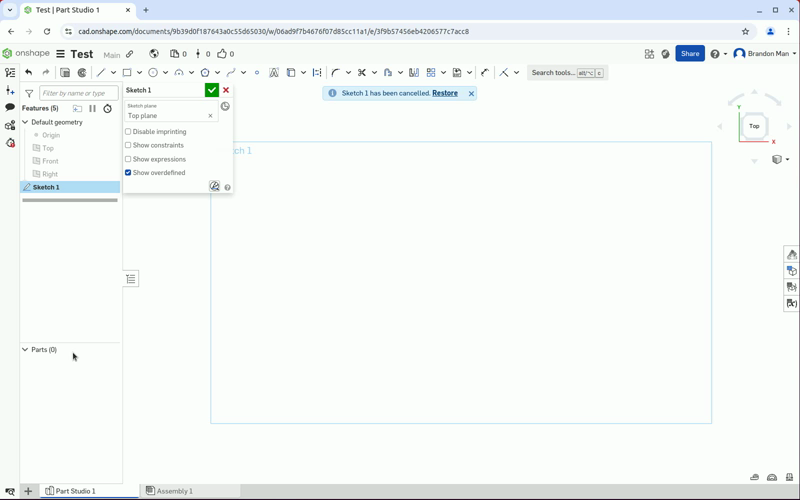
key(y)
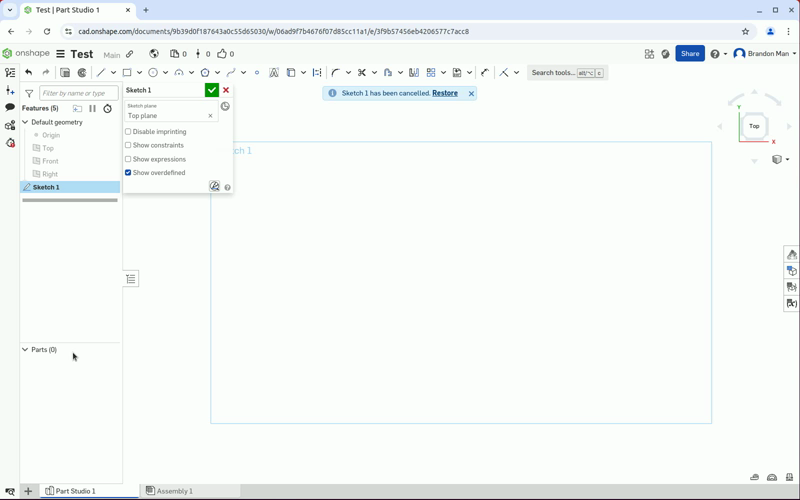
key(l)
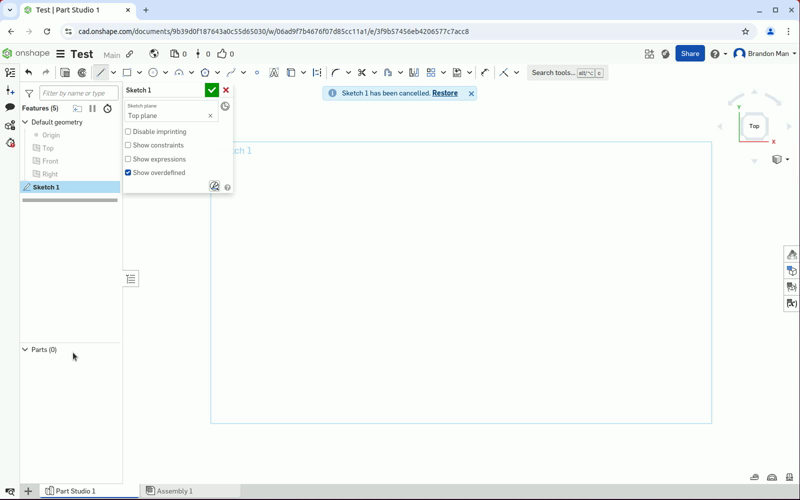
key_down(shift)
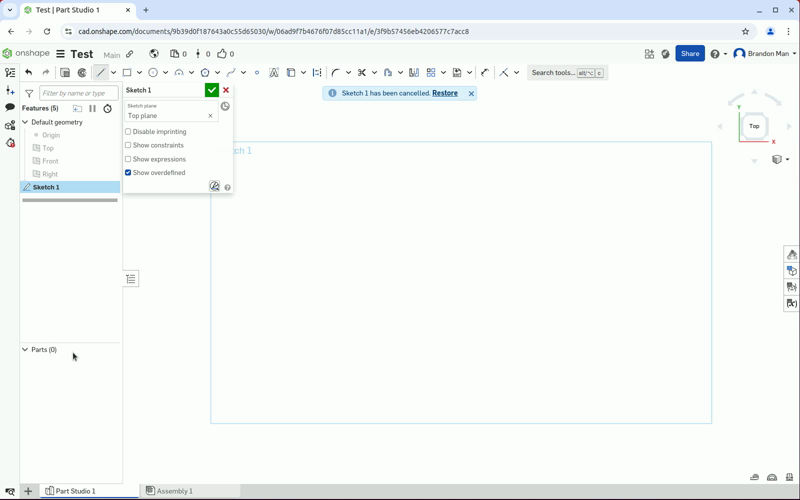
mouse_move(348, 292)
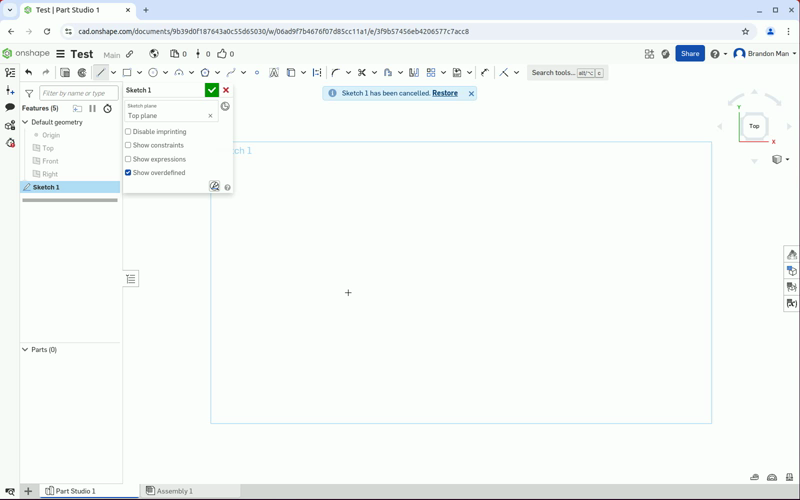
click(348, 292)
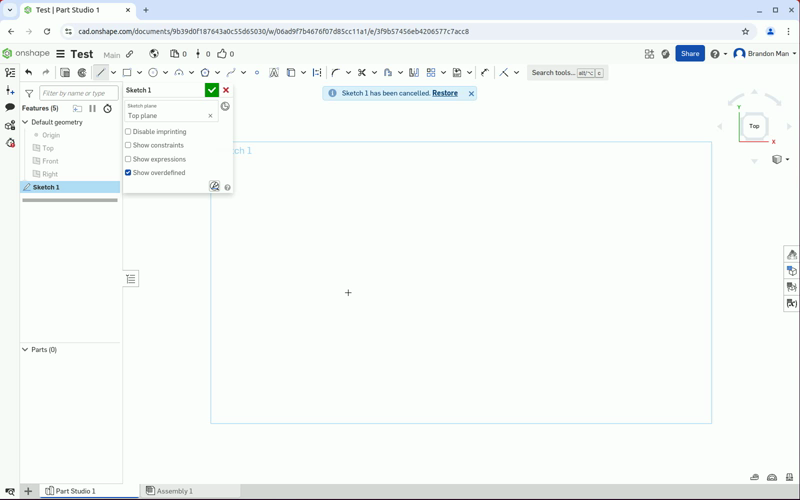
key_up(shift)
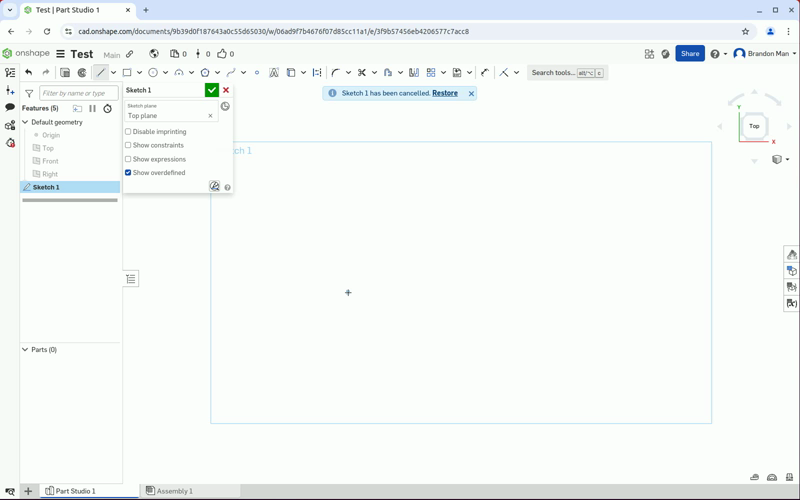
key_down(shift)
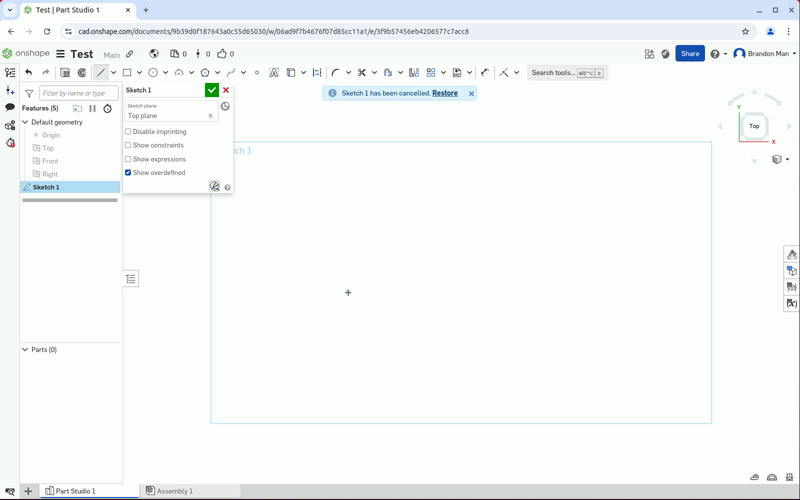
mouse_move(409, 292)
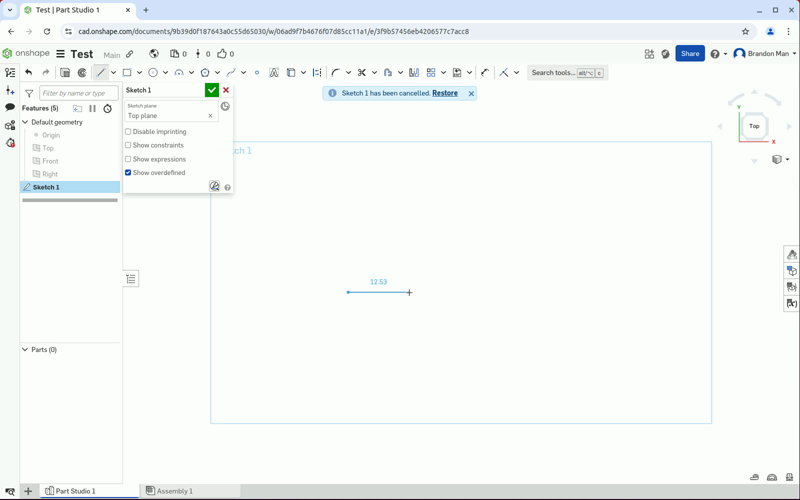
click(409, 292)
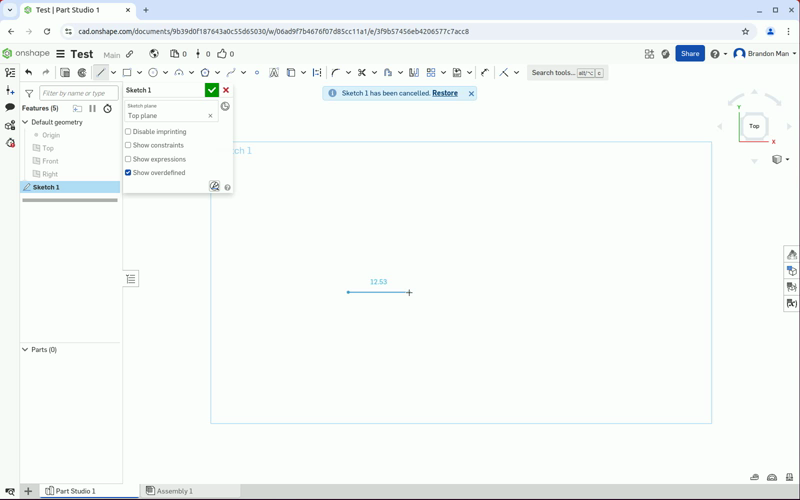
key_up(shift)
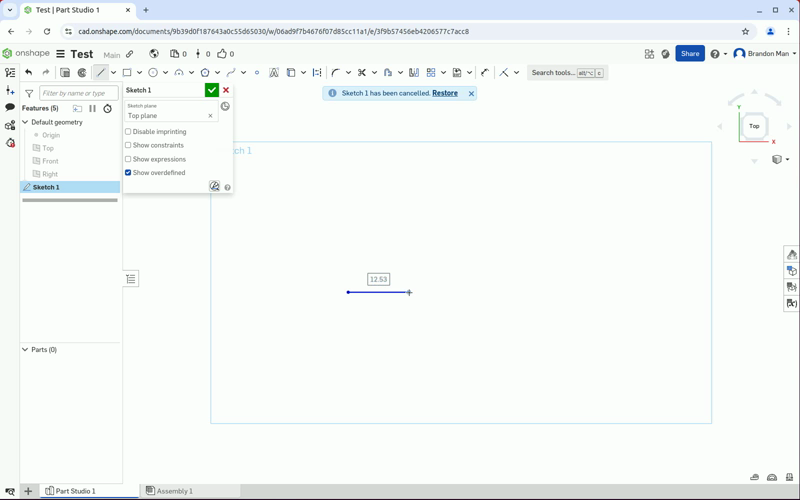
key_down(shift)
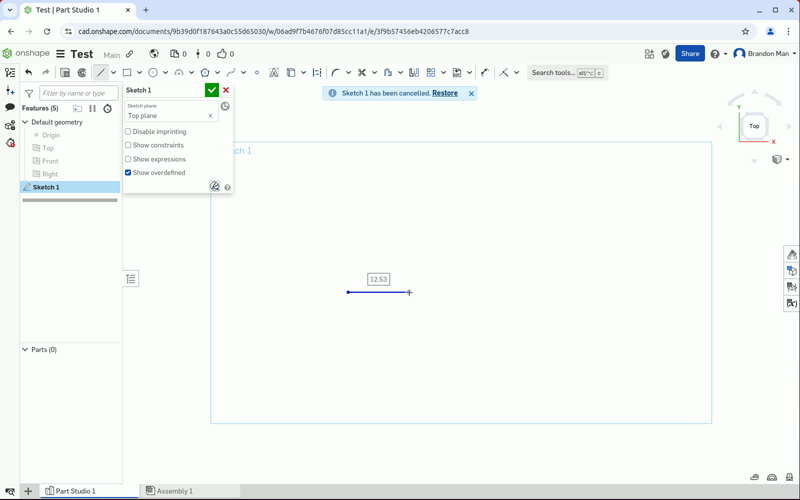
mouse_move(510, 292)
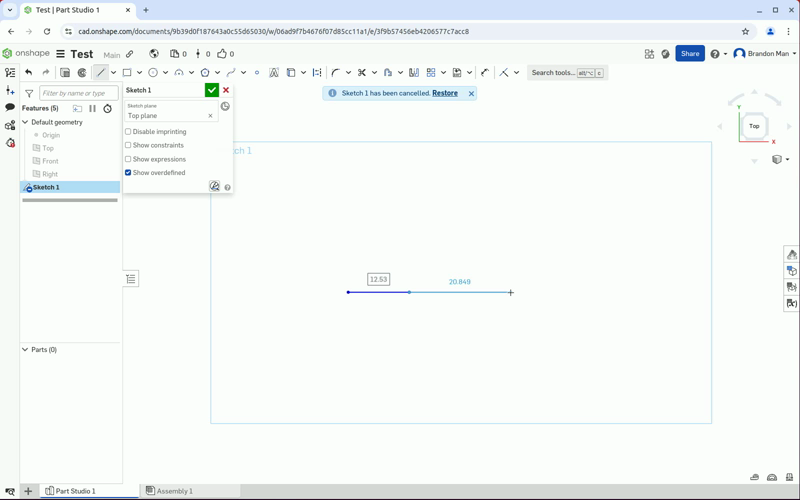
click(510, 292)
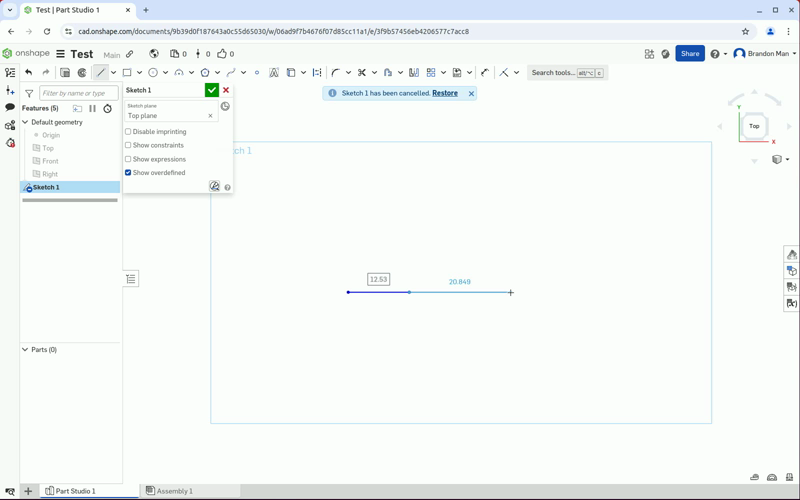
key_up(shift)
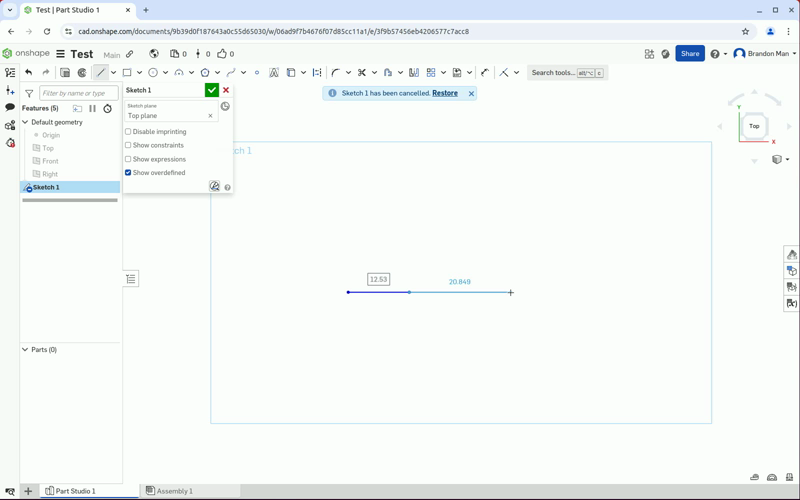
key_down(shift)
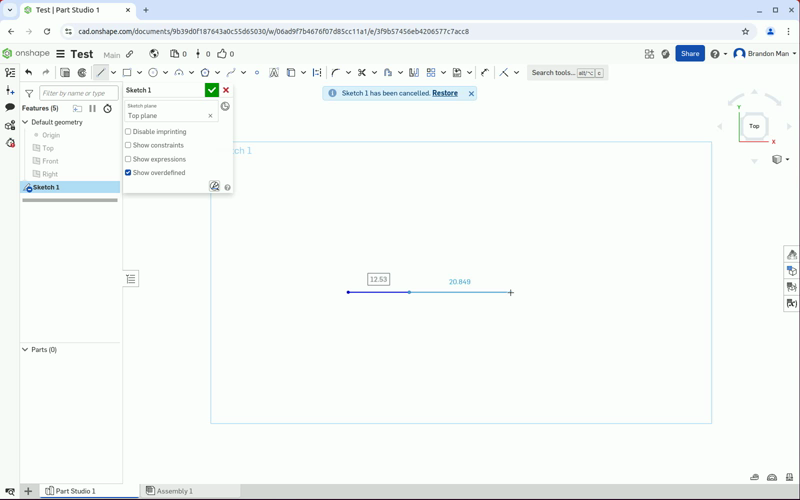
mouse_move(572, 292)
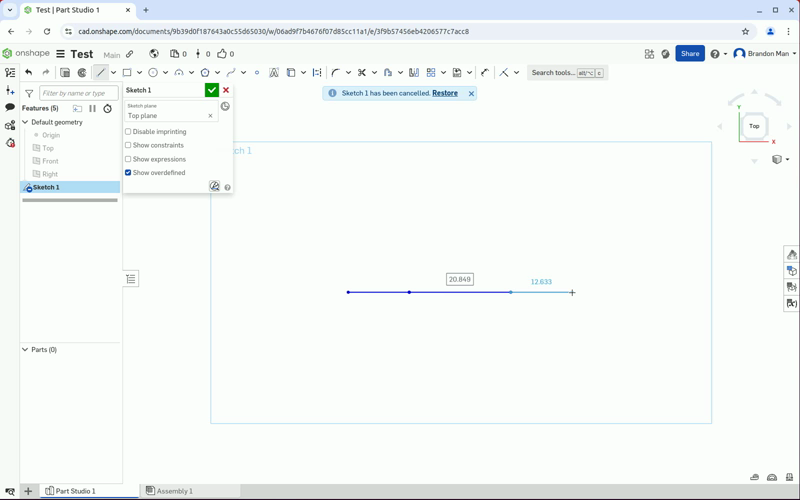
click(572, 292)
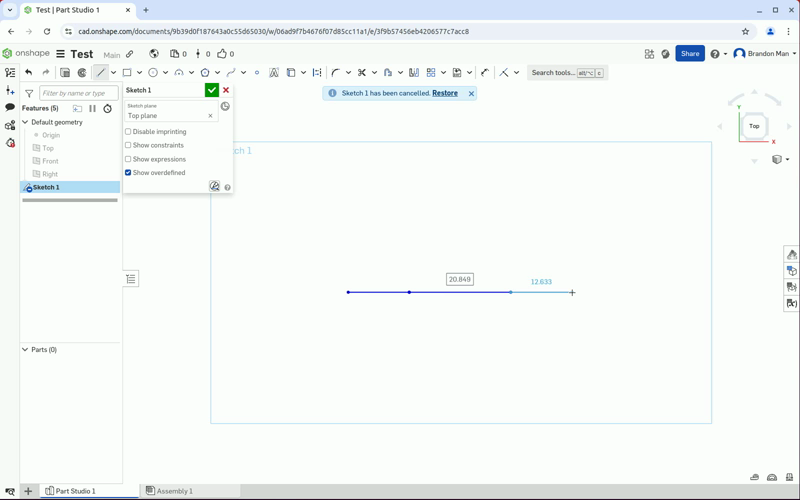
key_up(shift)
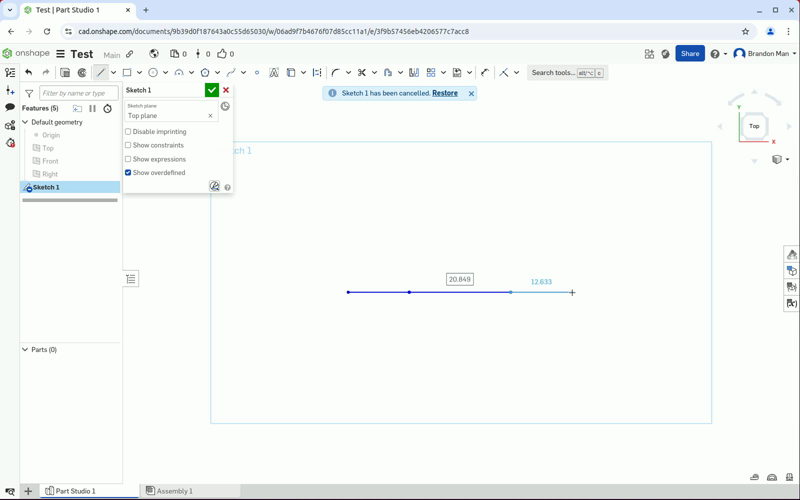
key_down(shift)
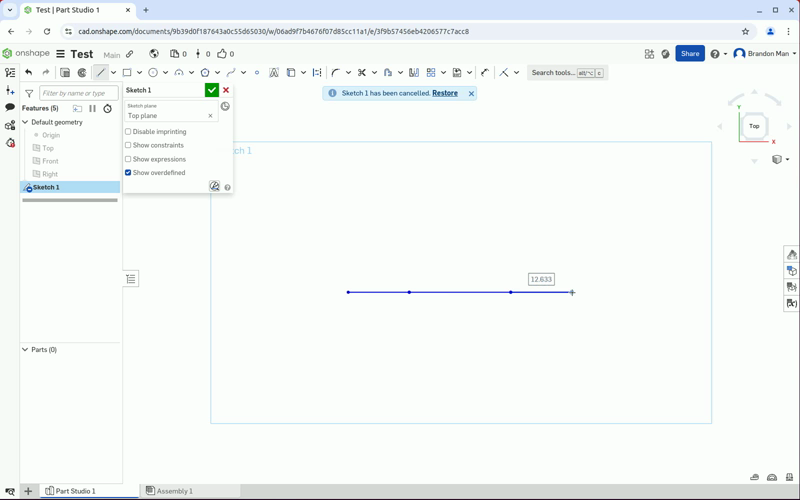
mouse_move(589, 292)
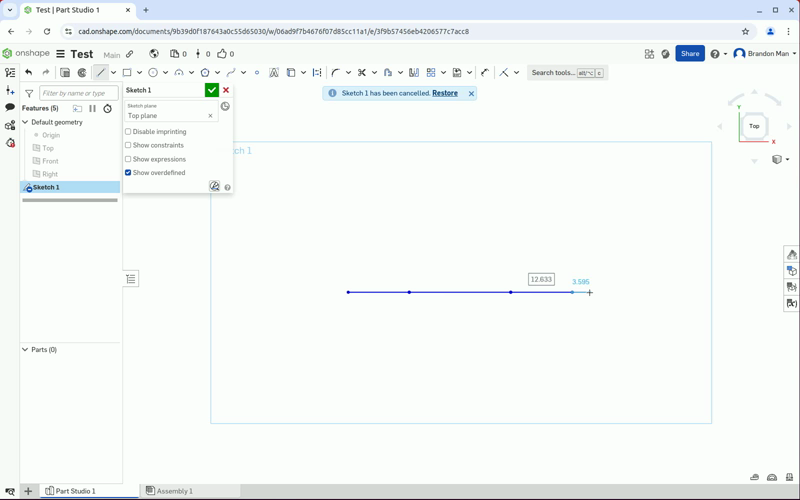
mouse_move(572, 273)
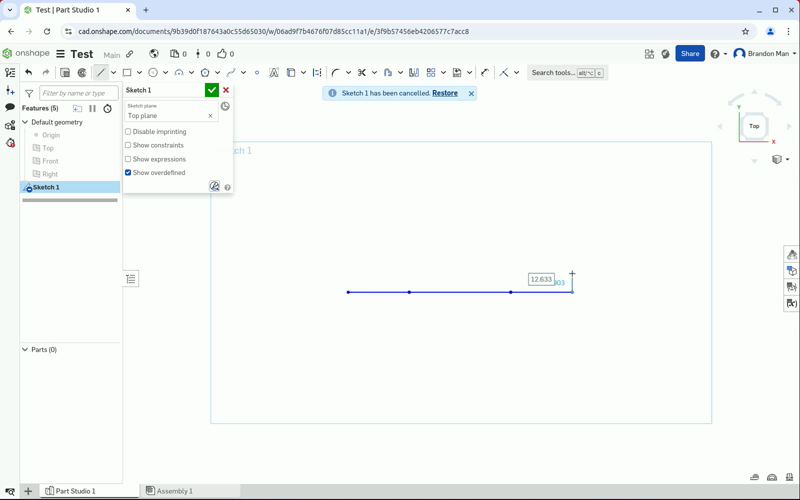
click(572, 273)
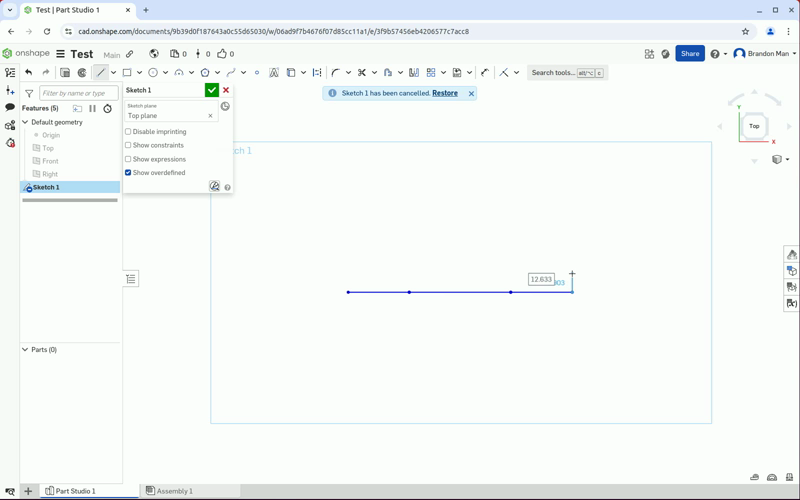
key_up(shift)
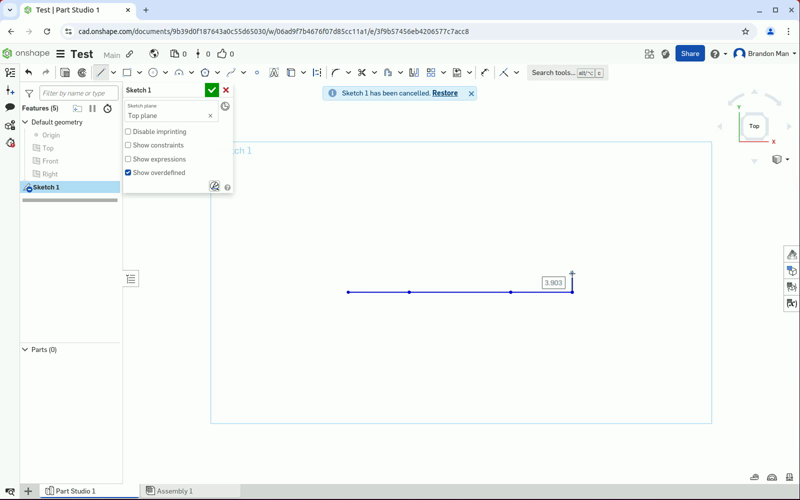
key_down(shift)
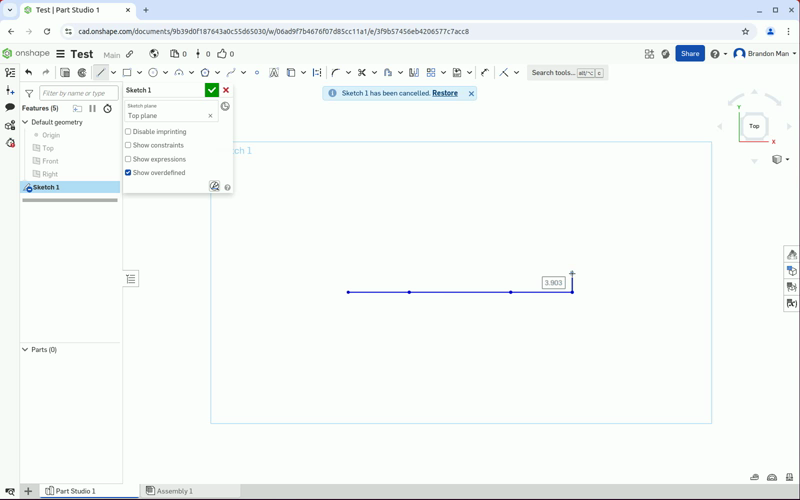
mouse_move(510, 273)
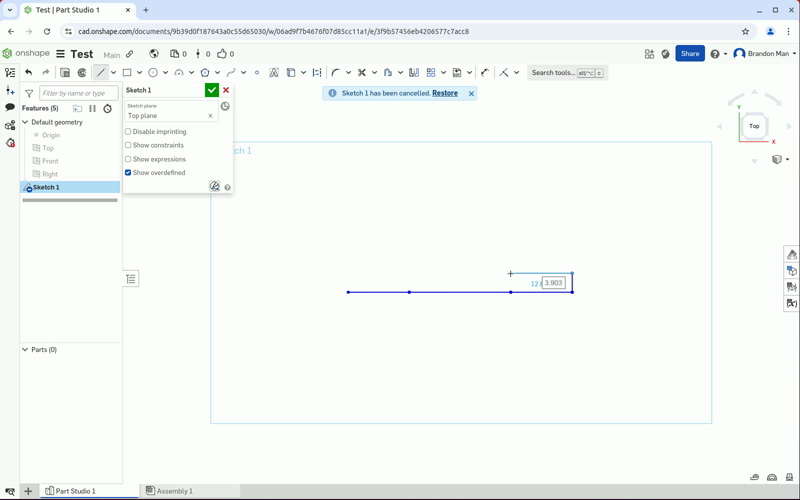
click(510, 273)
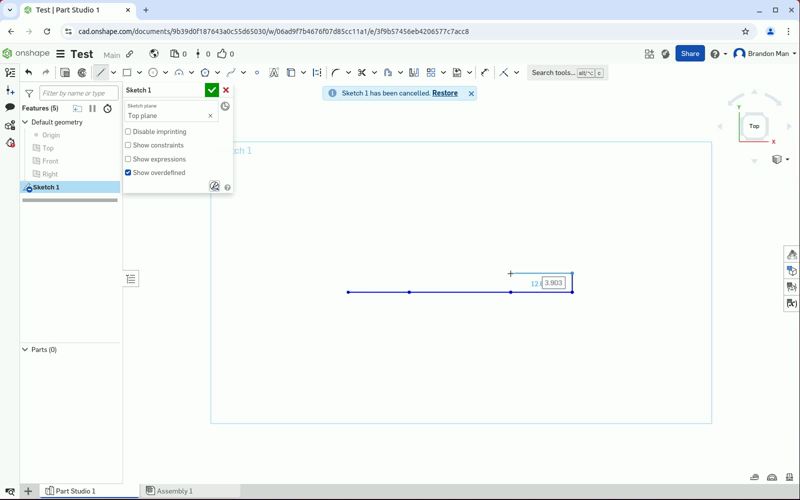
key_up(shift)
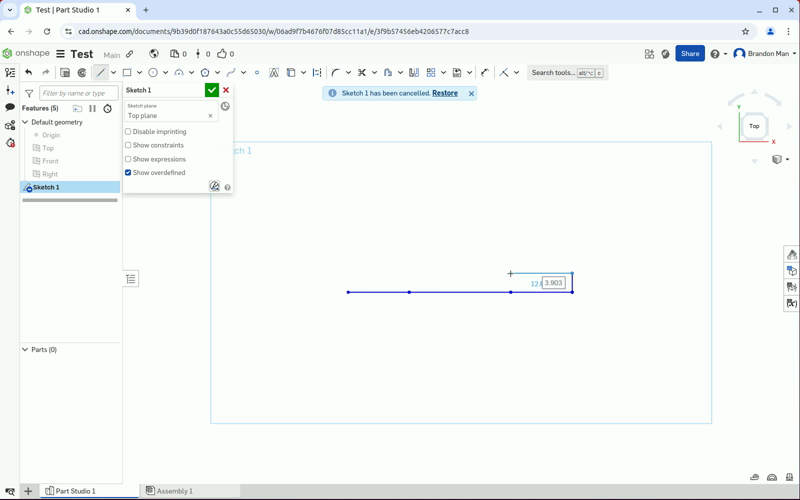
key_down(shift)
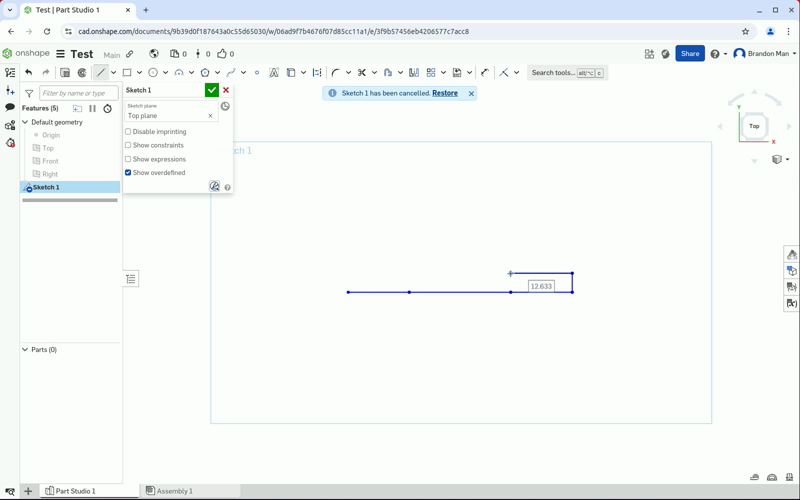
mouse_move(409, 273)
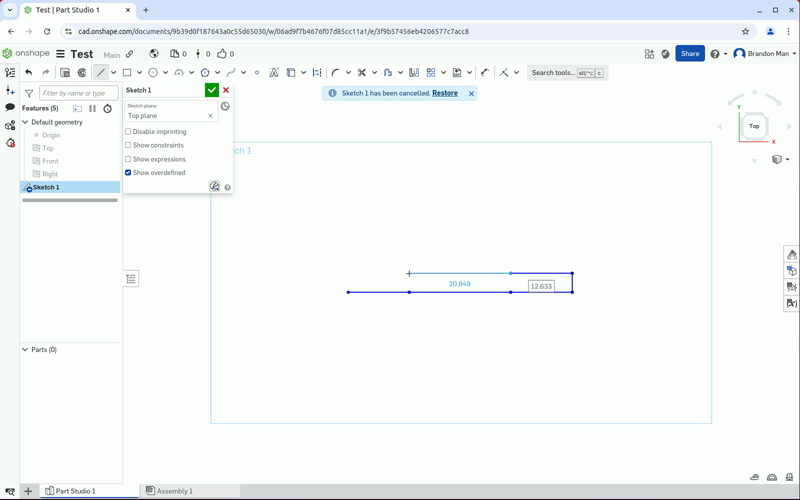
click(409, 273)
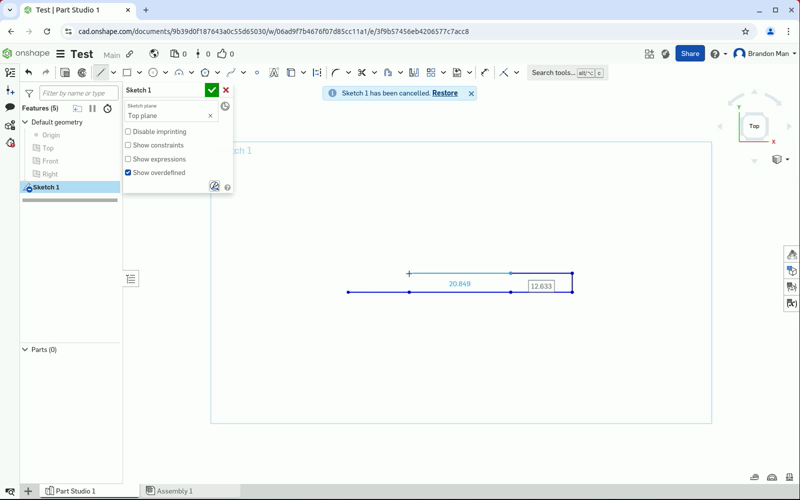
key_up(shift)
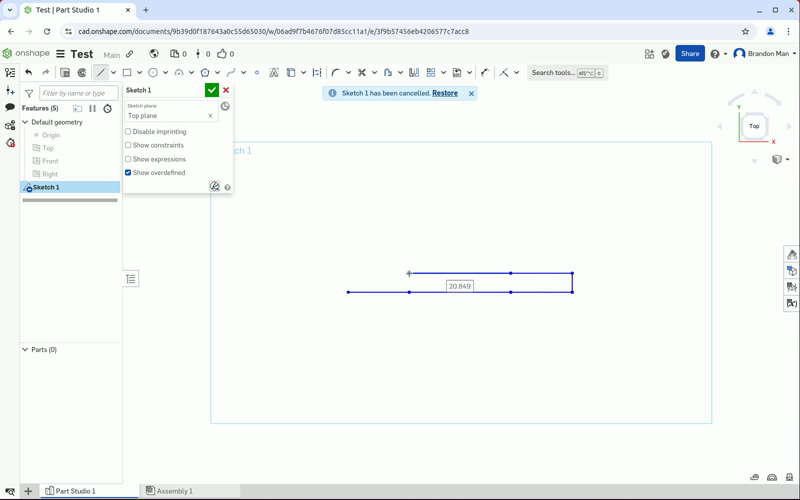
key_down(shift)
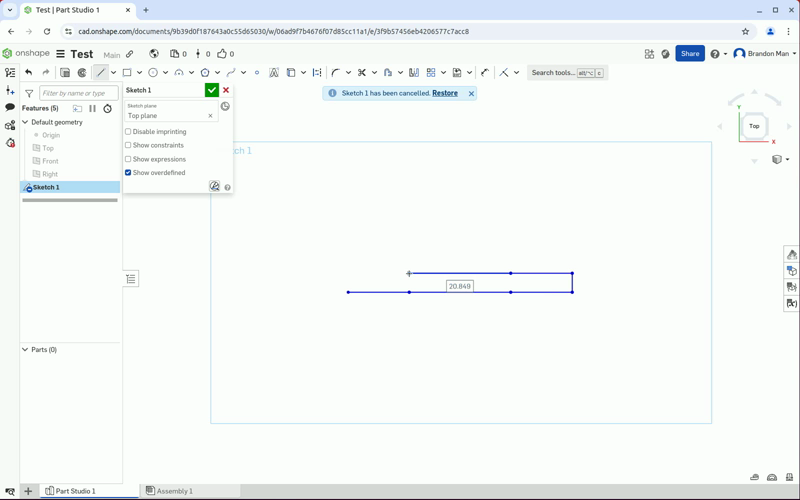
mouse_move(348, 273)
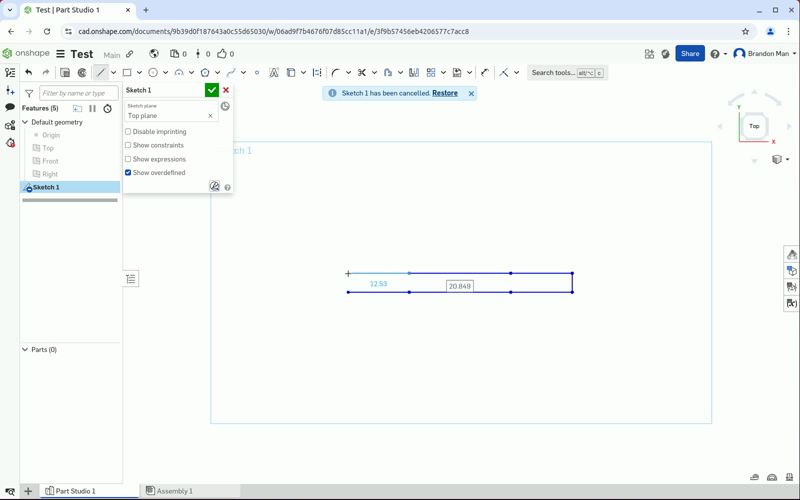
click(348, 273)
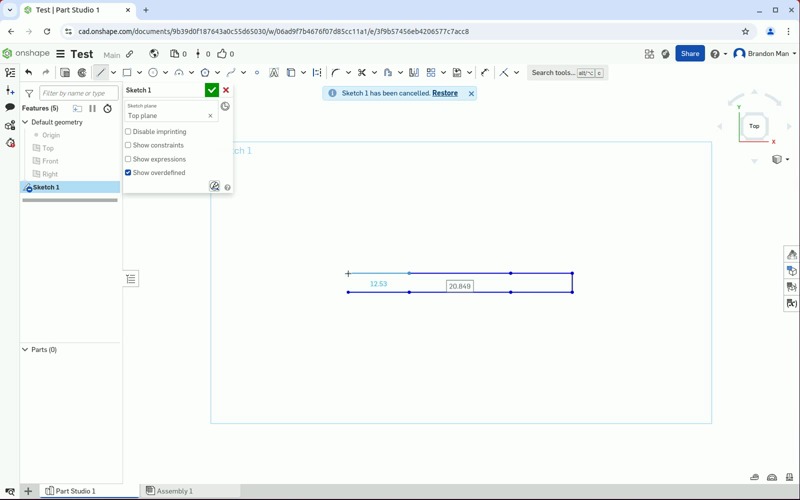
key_up(shift)
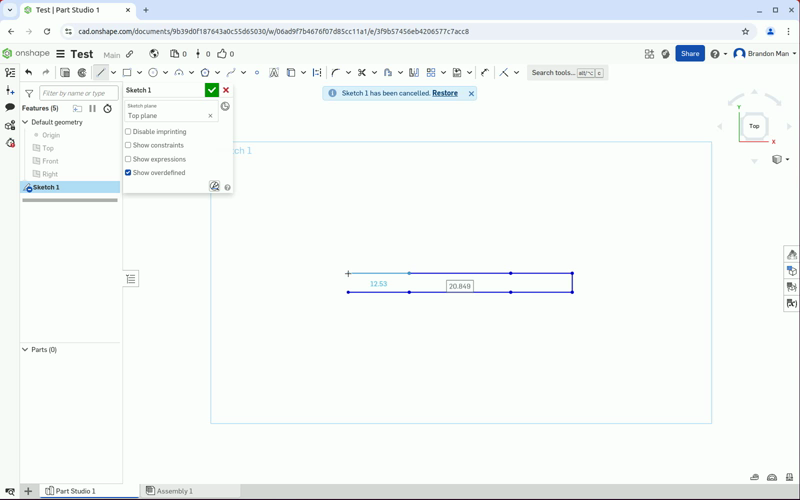
mouse_move(378, 273)
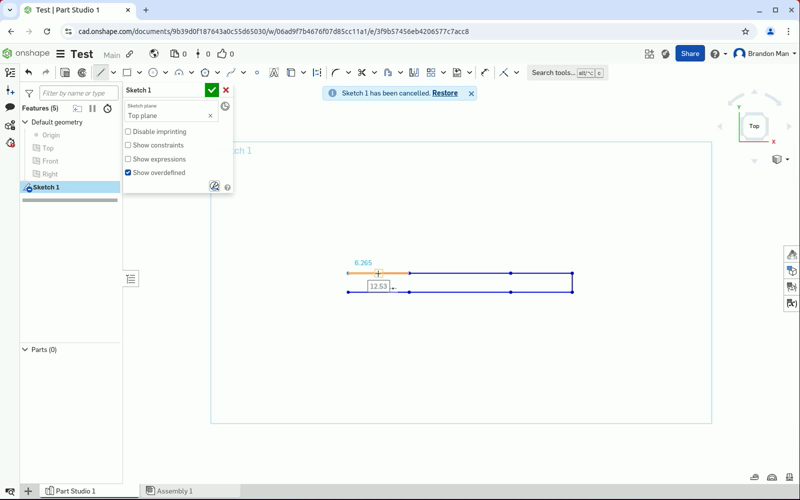
key_down(shift)
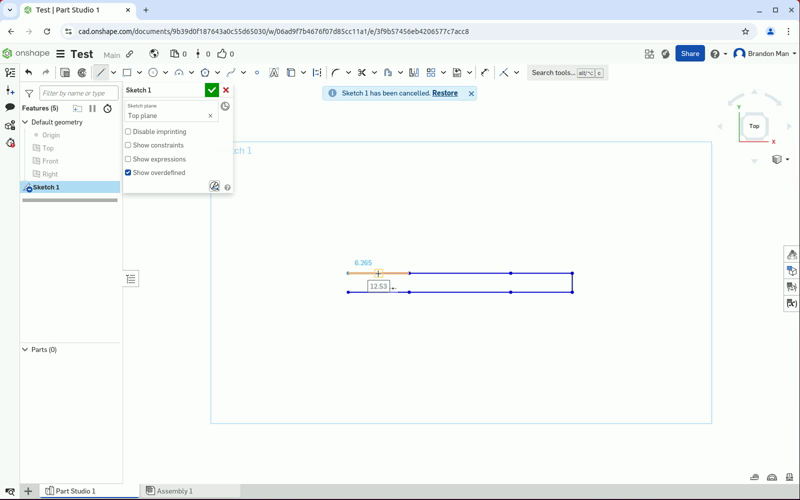
mouse_move(348, 292)
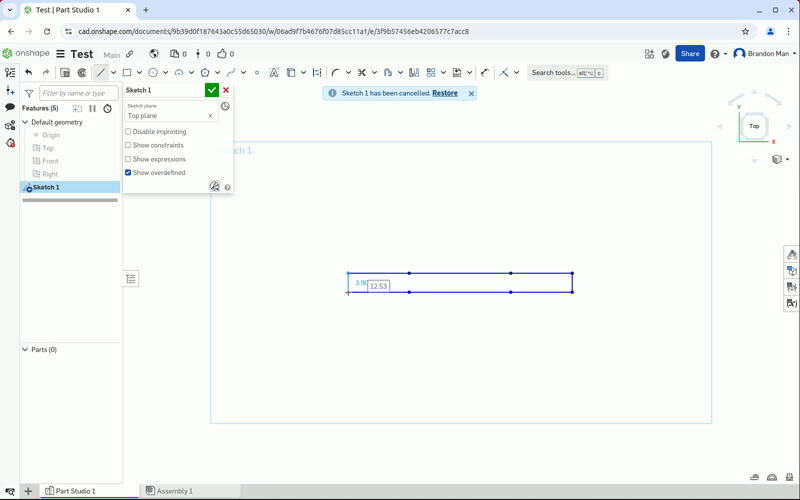
key_up(shift)
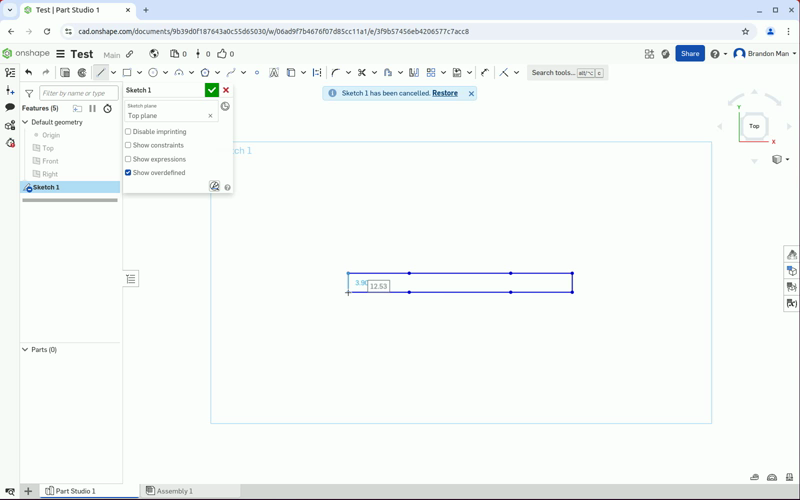
click(348, 292)
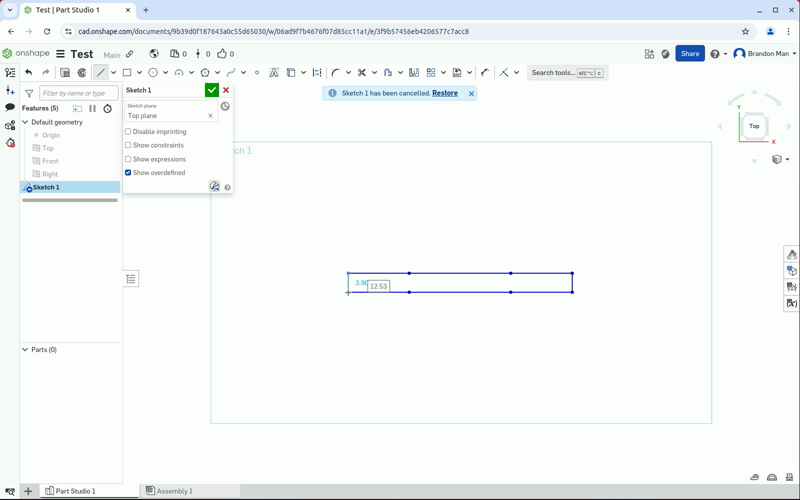
key(esc)
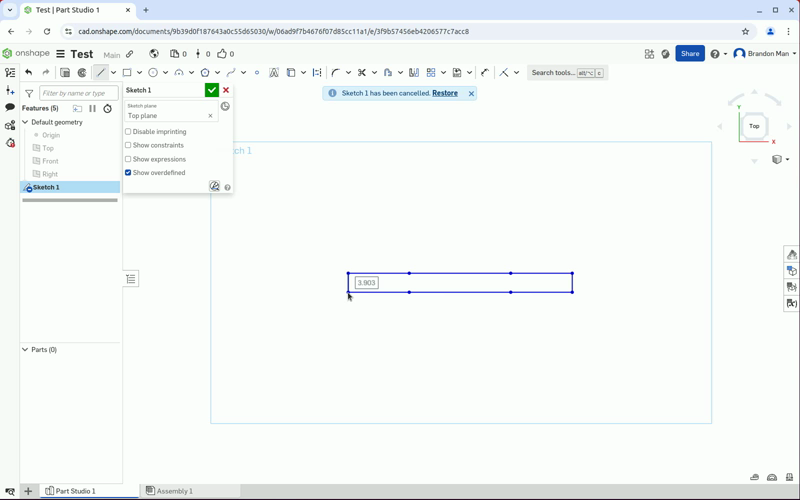
mouse_move(520, 286)
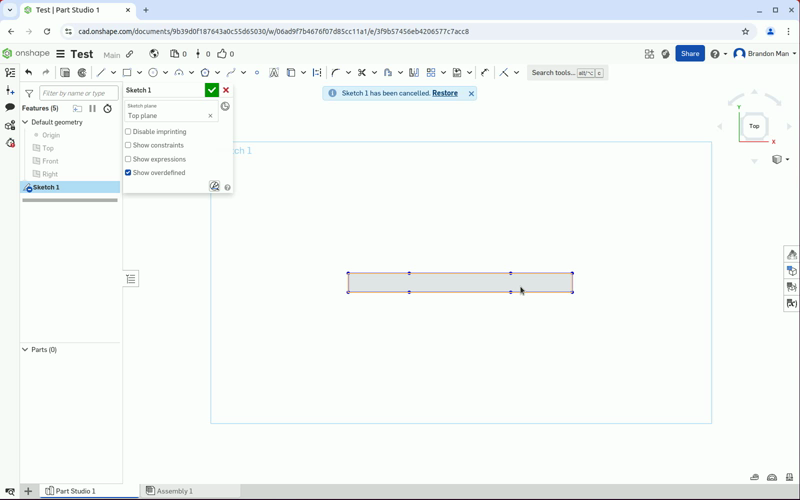
click(520, 286)
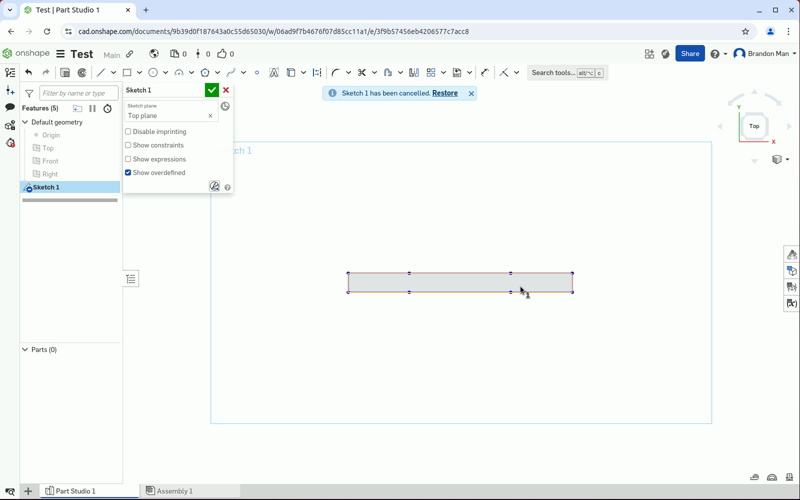
mouse_move(73, 352)
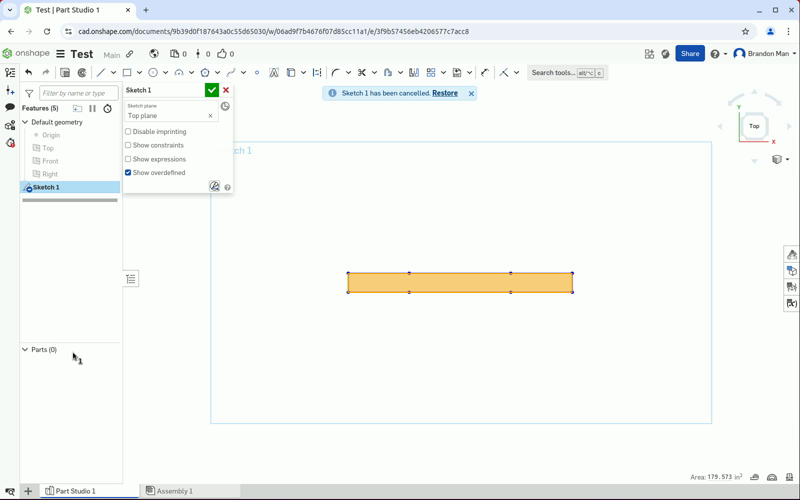
key(shift+y)
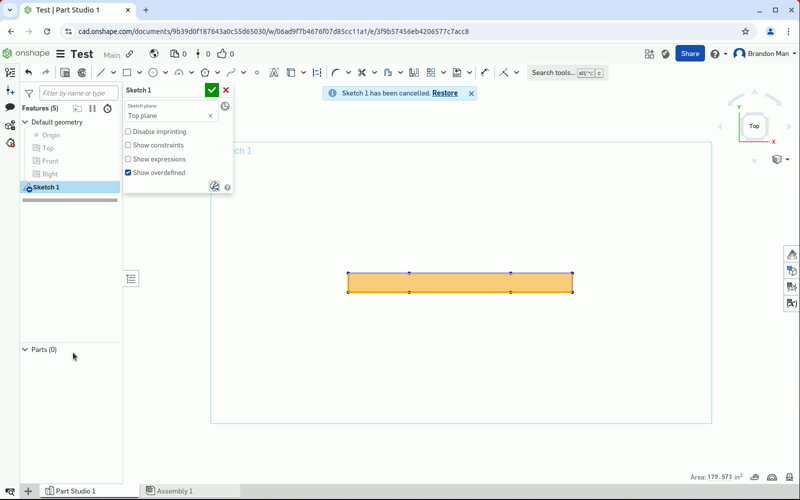
key(shift+e)
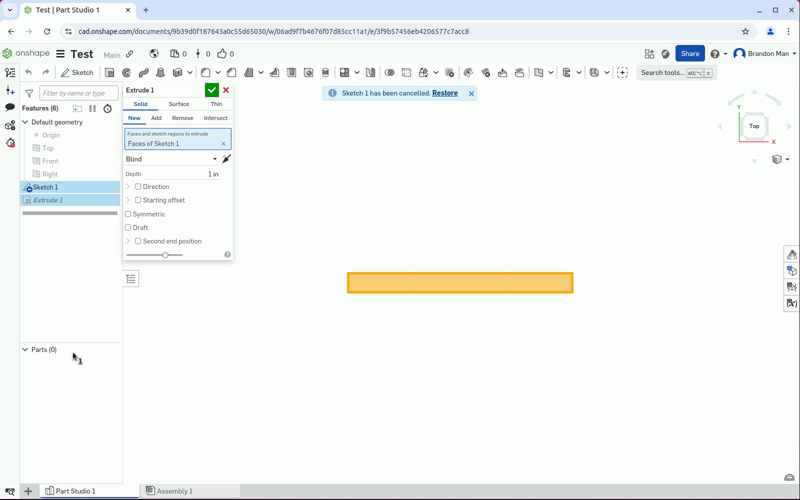
mouse_move(143, 106)
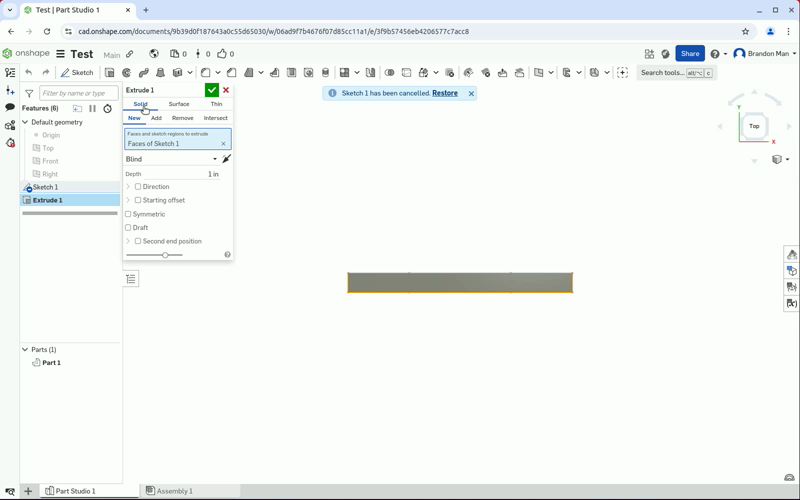
click(143, 106)
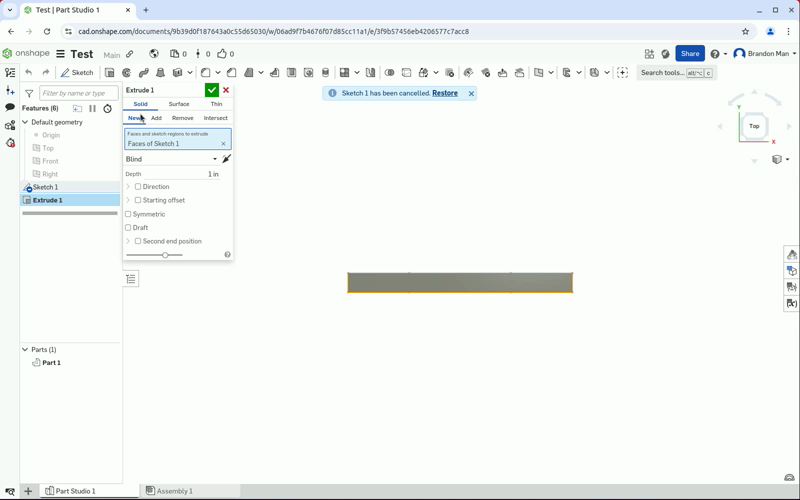
mouse_move(137, 120)
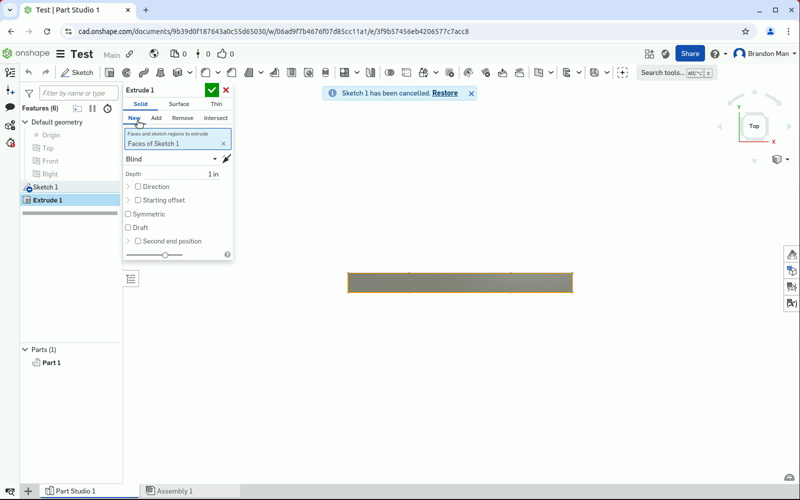
click(137, 120)
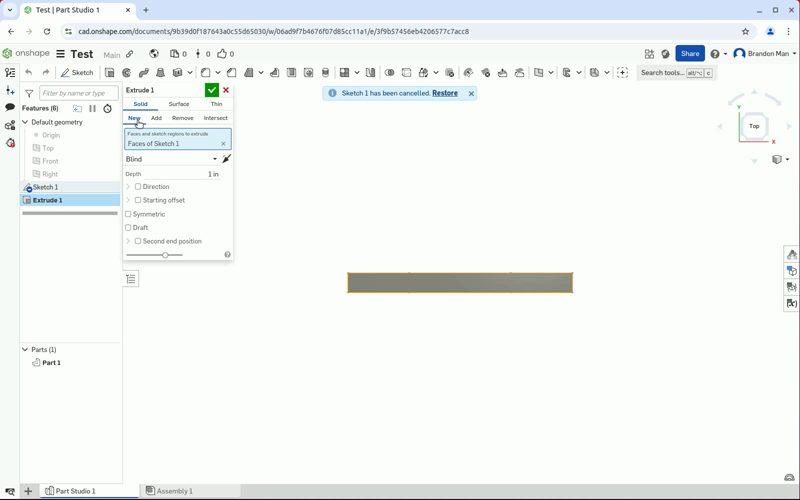
key(tab, 4)
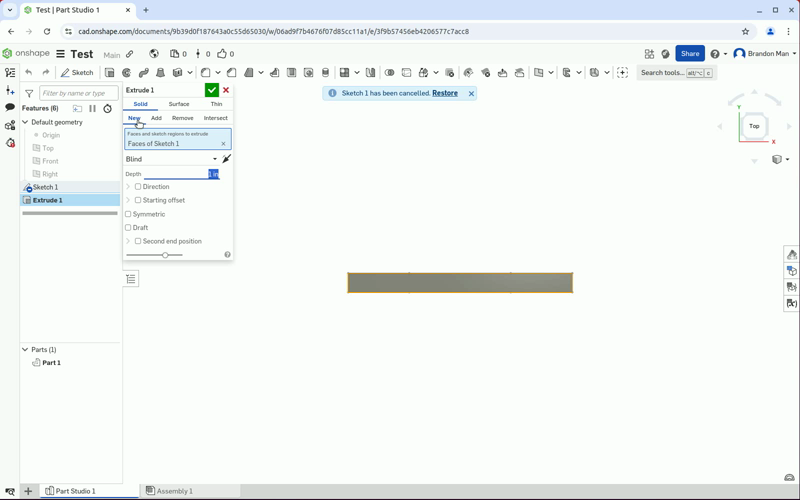
text(0.963)
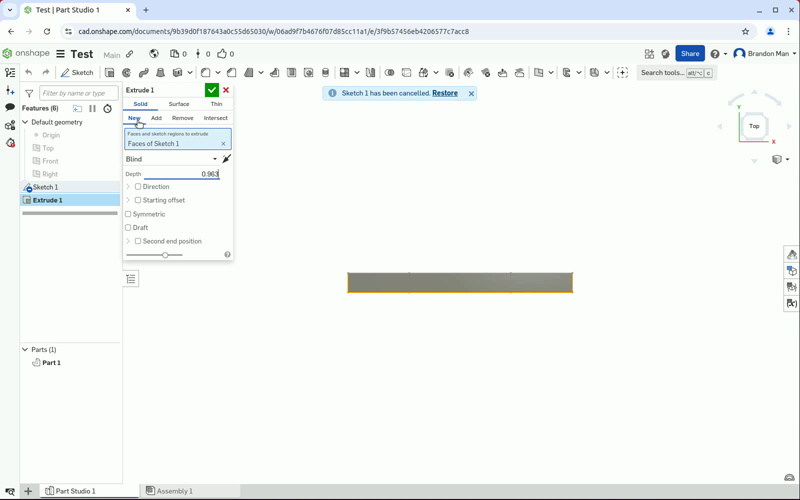
key(enter)
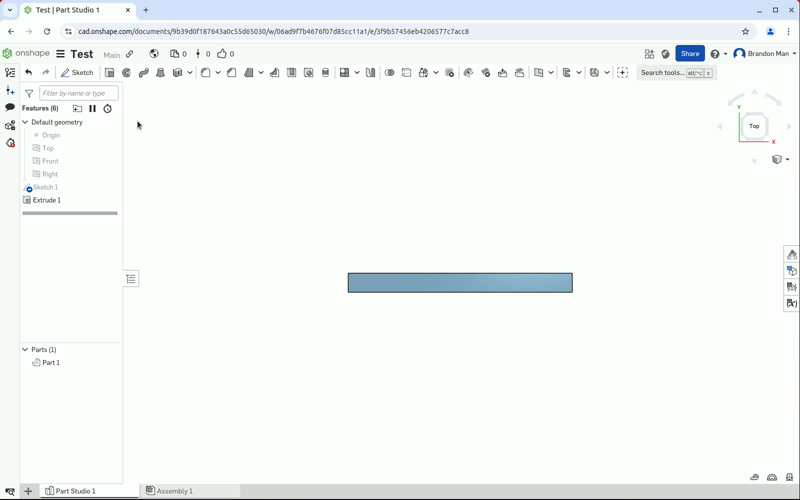
key(shift+h)
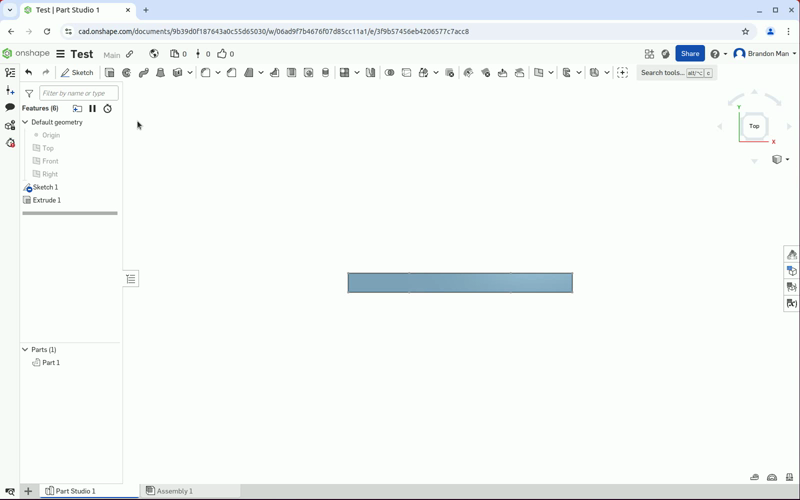
key(shift+h)
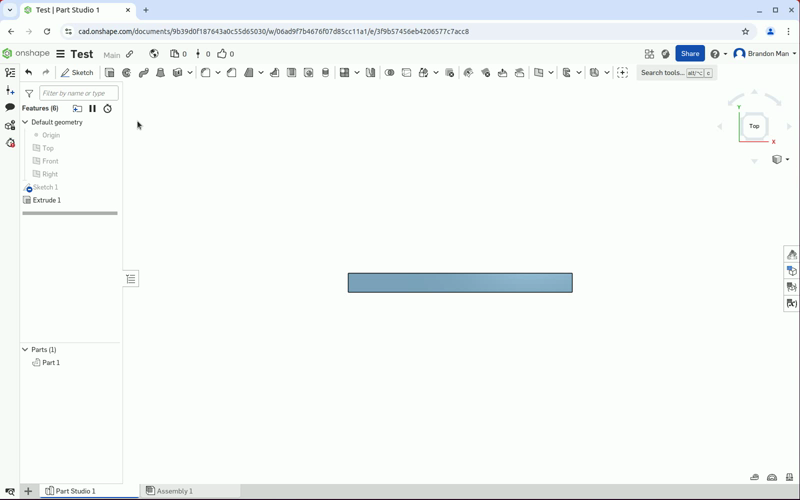
mouse_move(73, 189)
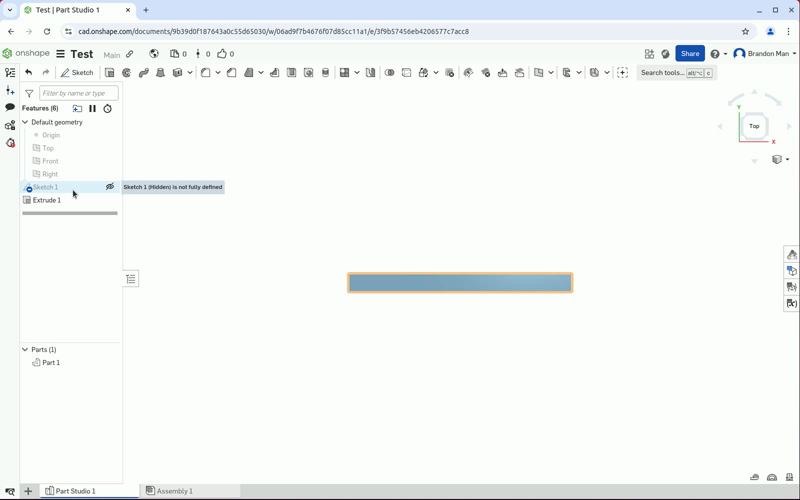
click(73, 189)
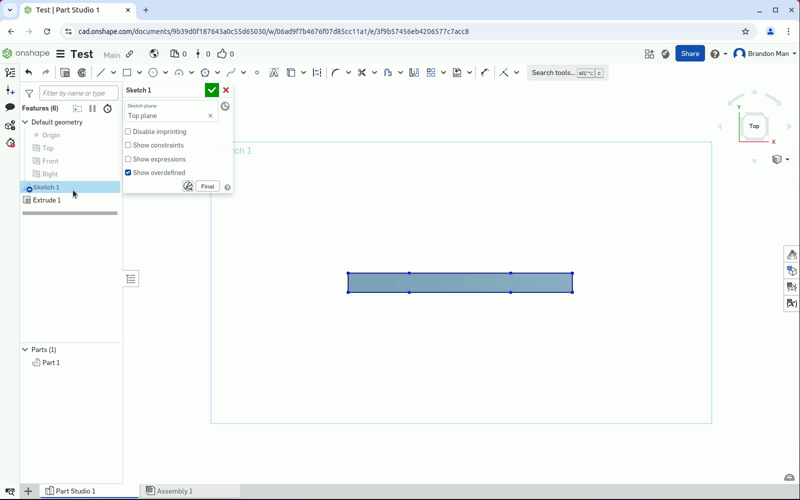
mouse_move(229, 92)
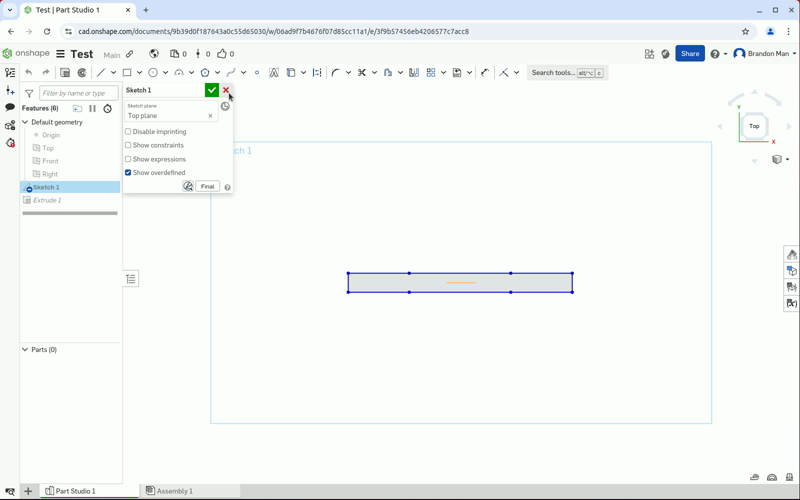
click(229, 92)
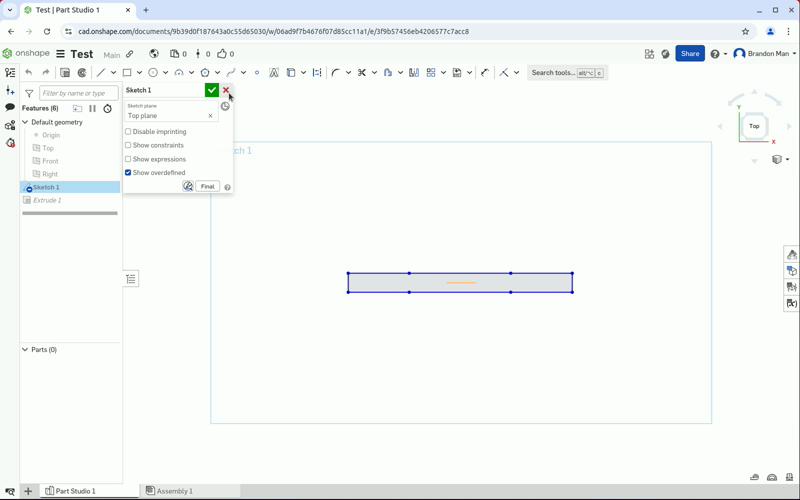
key(shift+s)
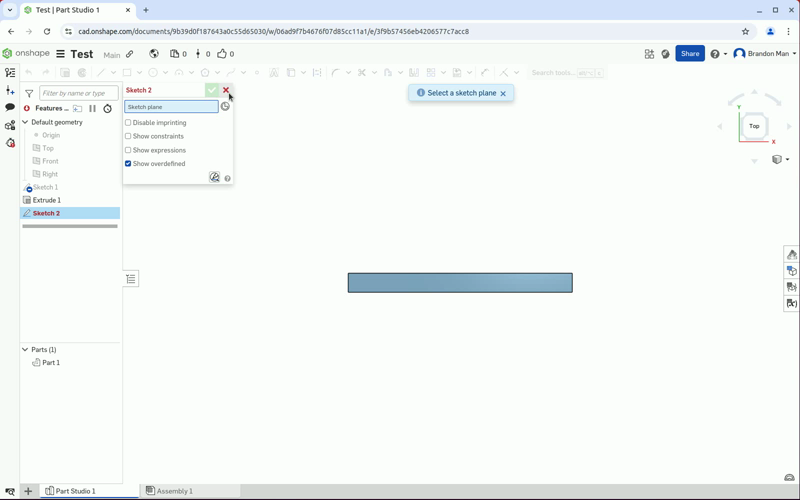
mouse_move(73, 150)
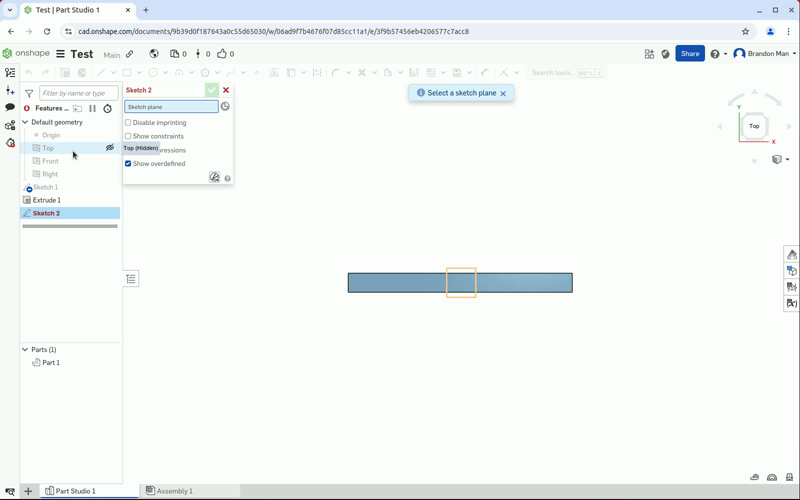
click(73, 150)
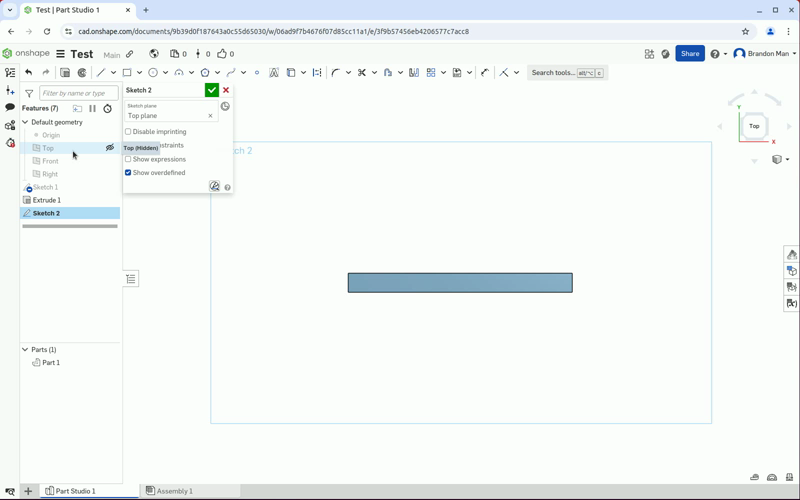
mouse_move(73, 352)
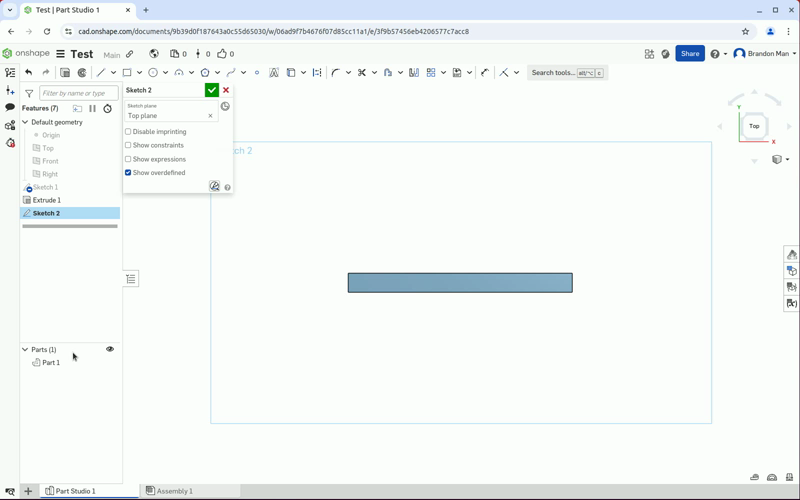
key(y)
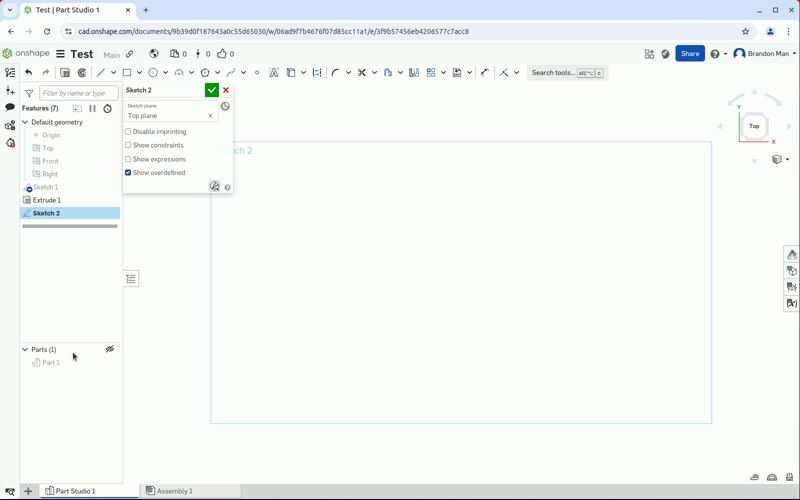
key(l)
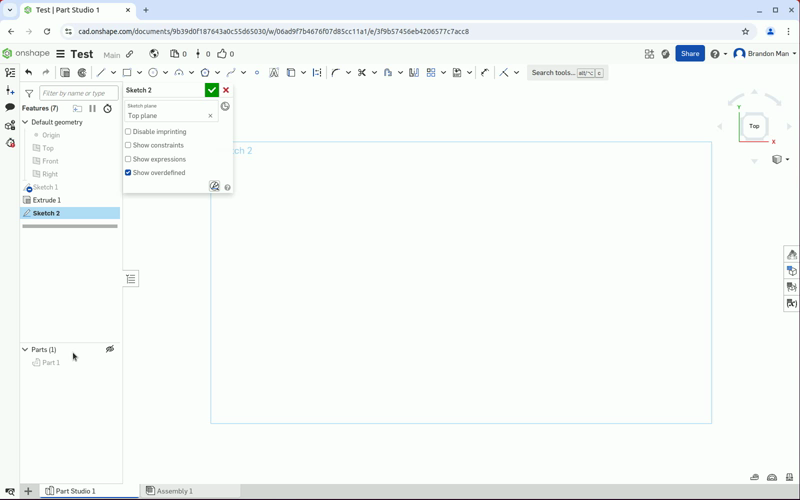
key_down(shift)
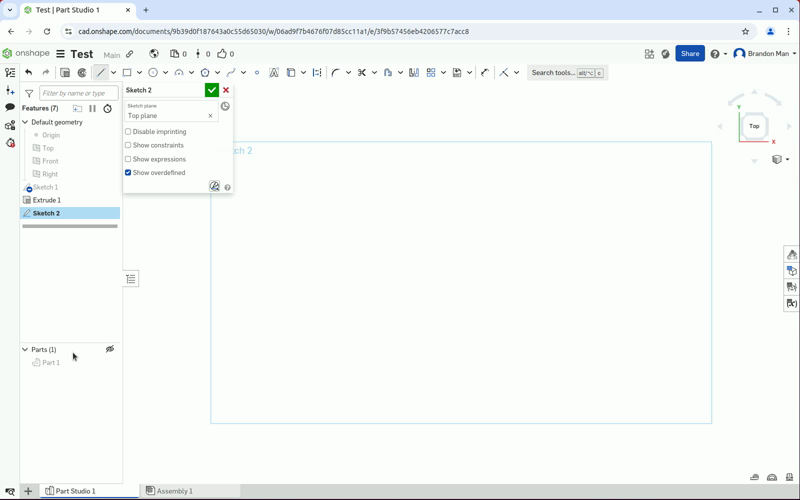
mouse_move(348, 292)
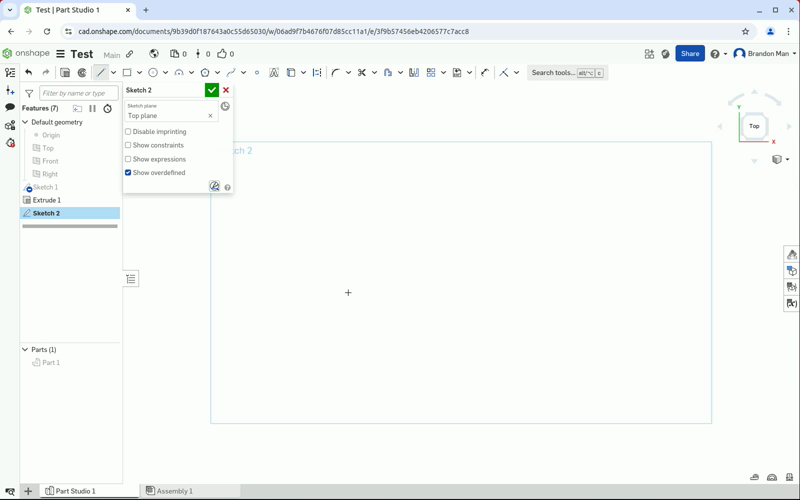
click(348, 292)
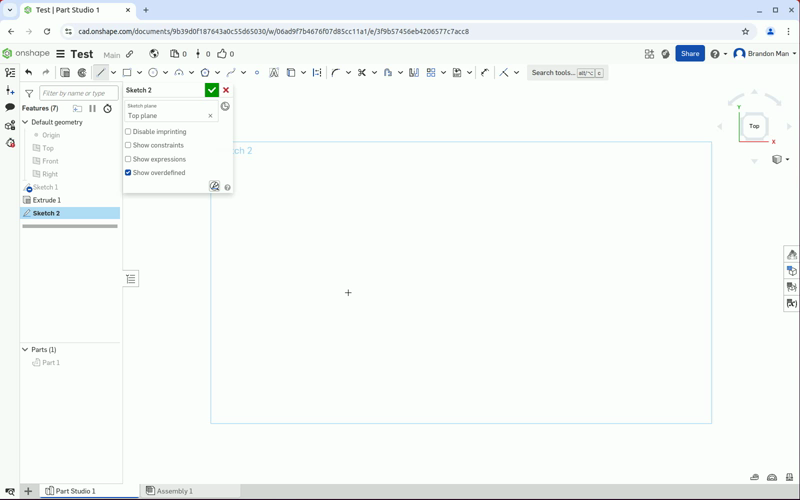
key_up(shift)
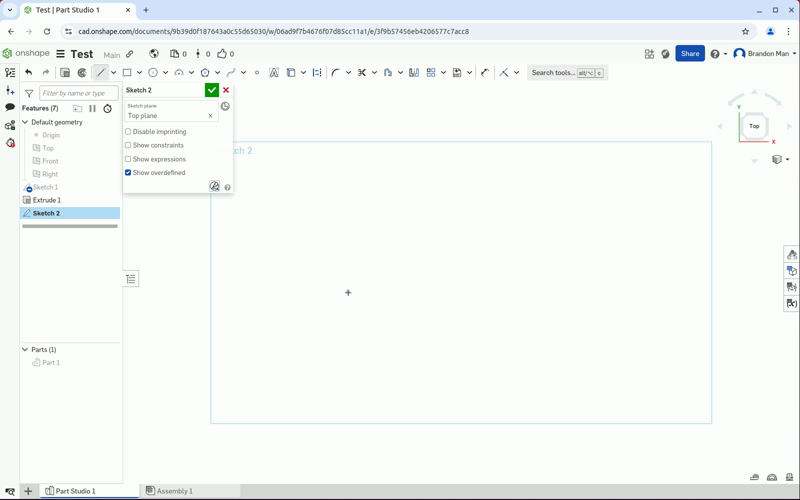
key_down(shift)
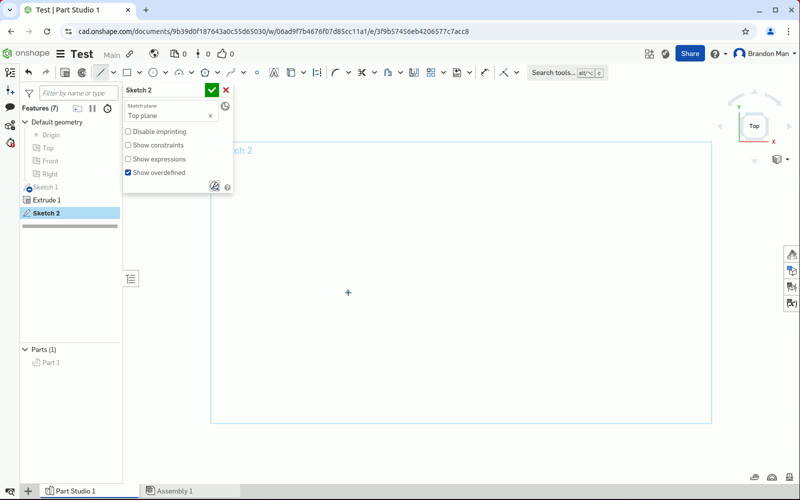
mouse_move(409, 292)
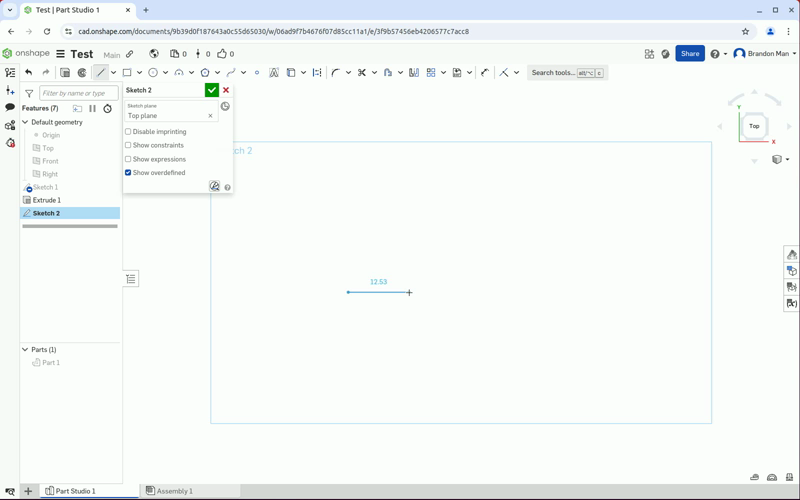
click(409, 292)
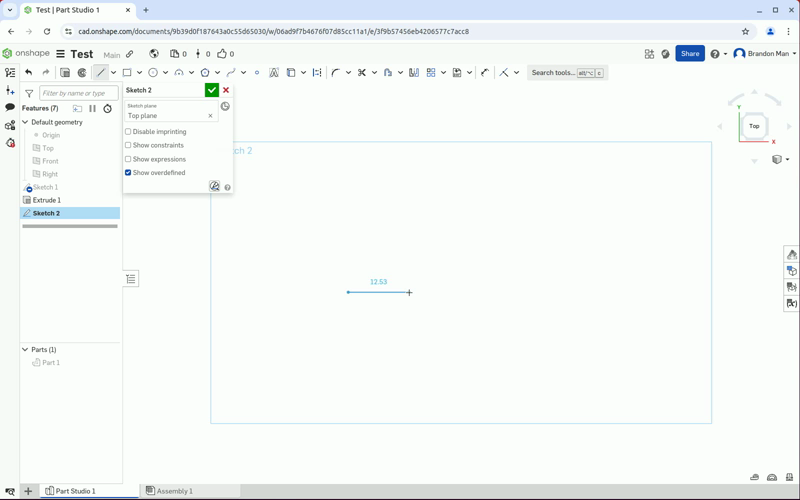
key_up(shift)
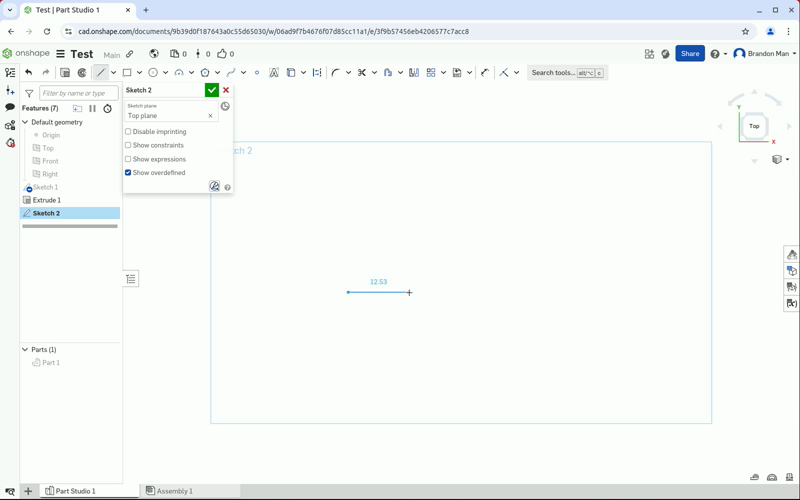
key_down(shift)
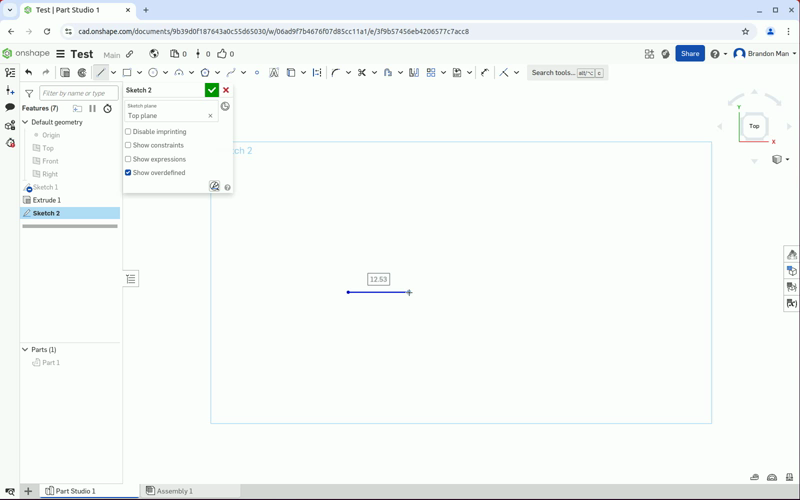
mouse_move(510, 292)
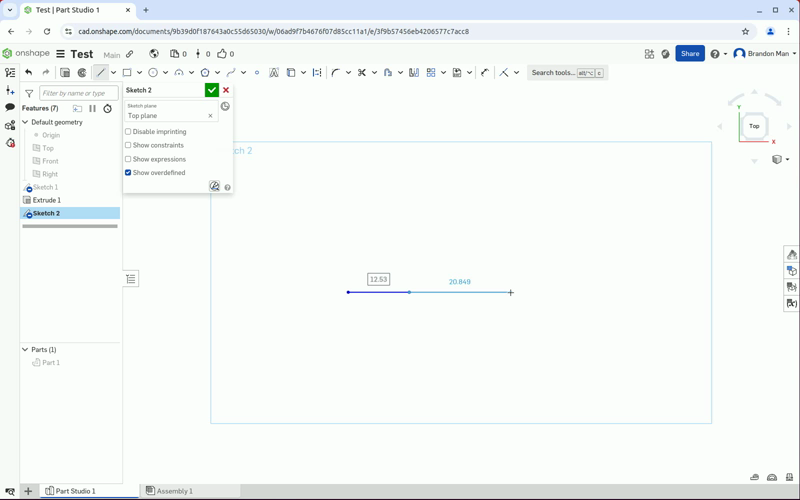
click(510, 292)
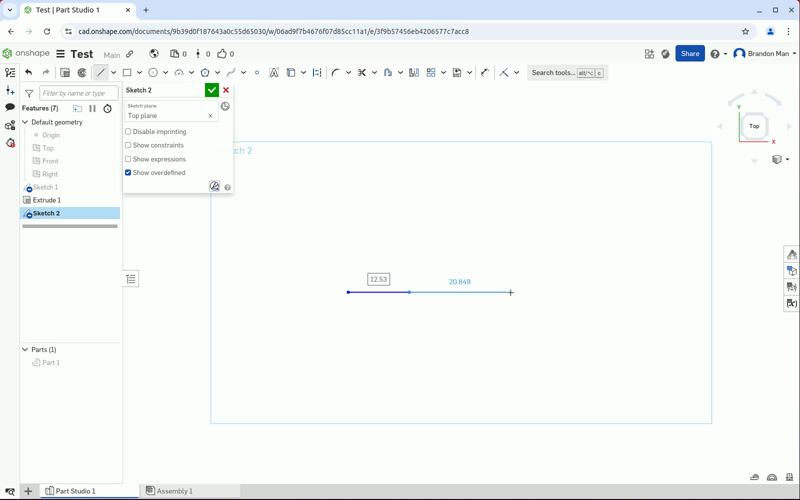
key_up(shift)
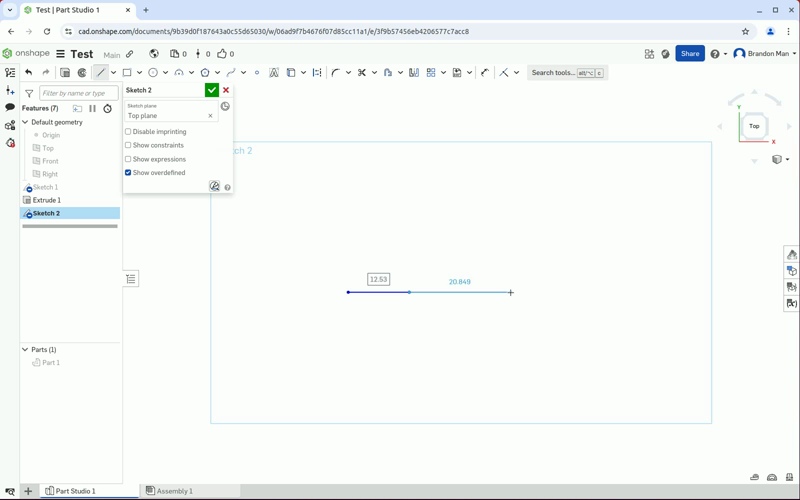
key_down(shift)
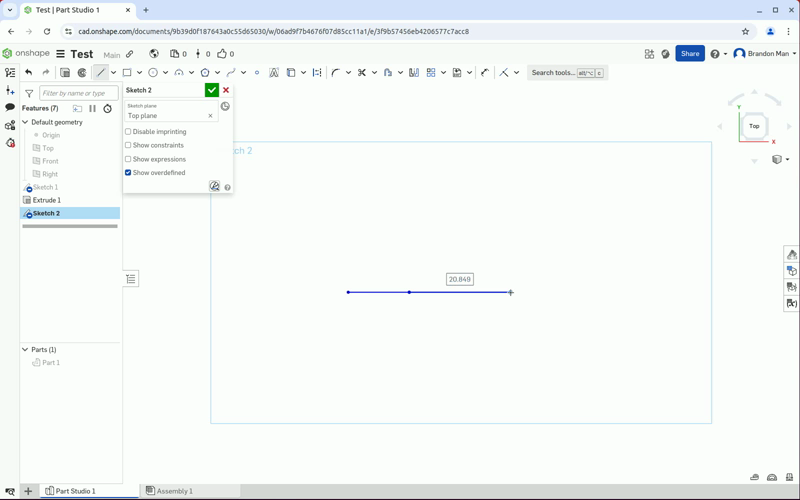
mouse_move(572, 292)
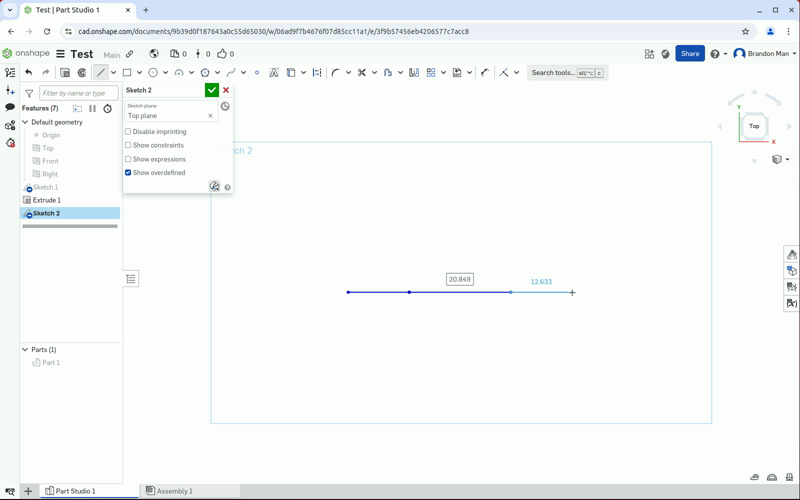
click(572, 292)
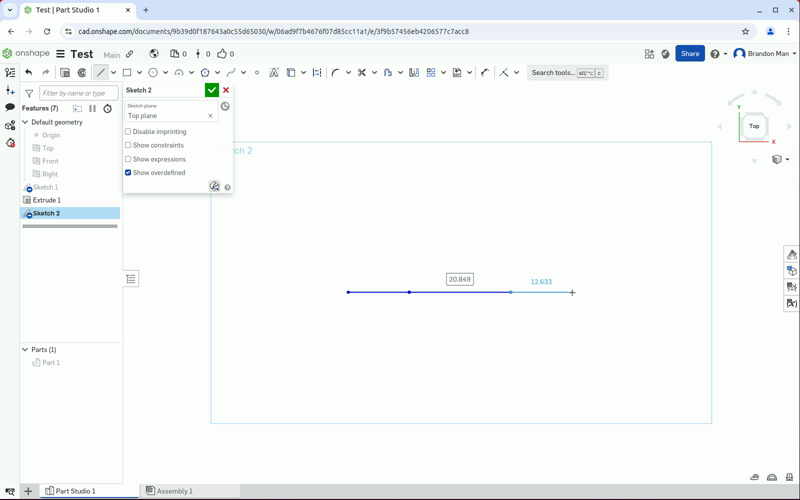
key_up(shift)
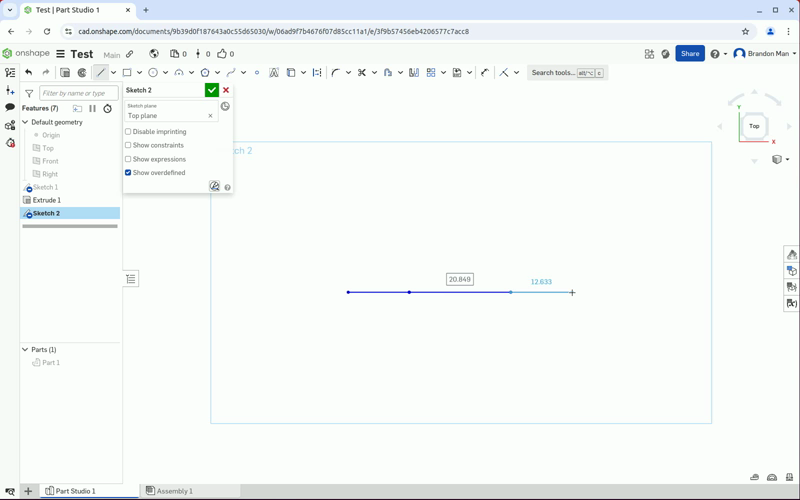
key_down(shift)
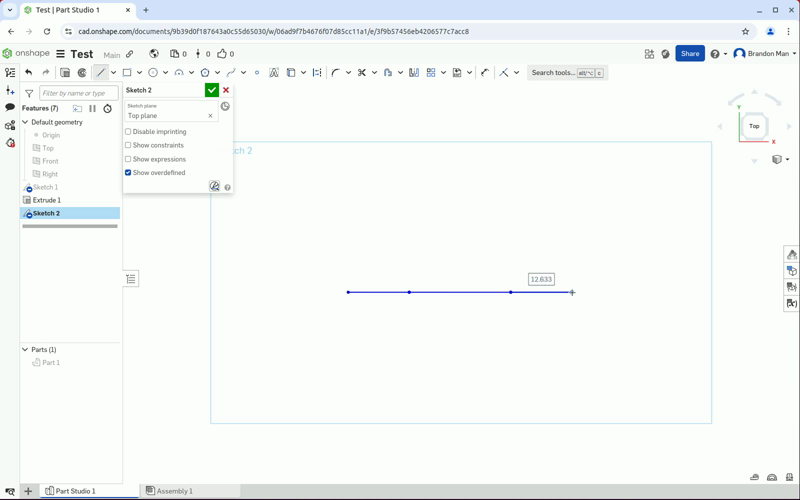
mouse_move(589, 292)
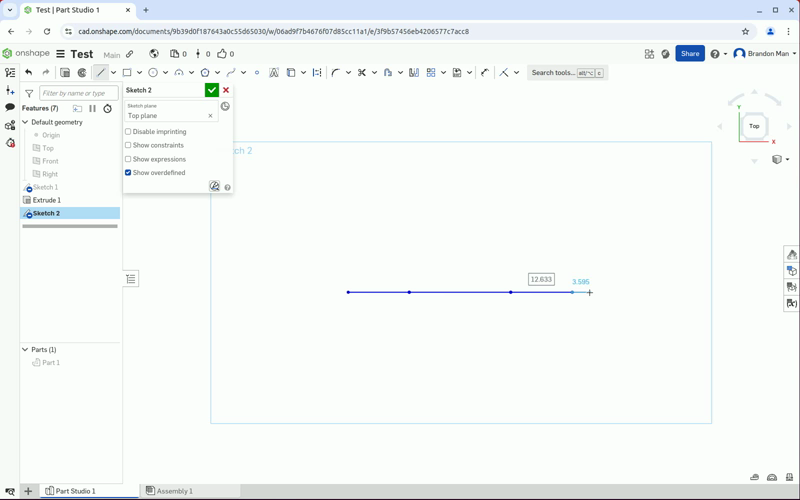
mouse_move(572, 273)
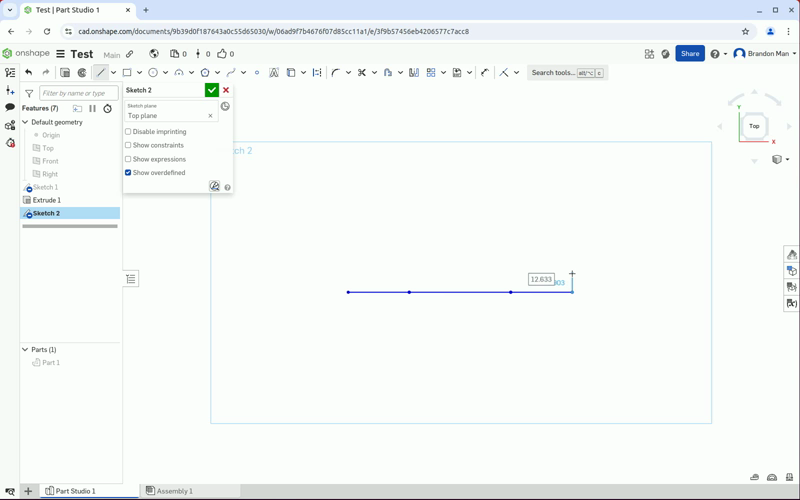
click(572, 273)
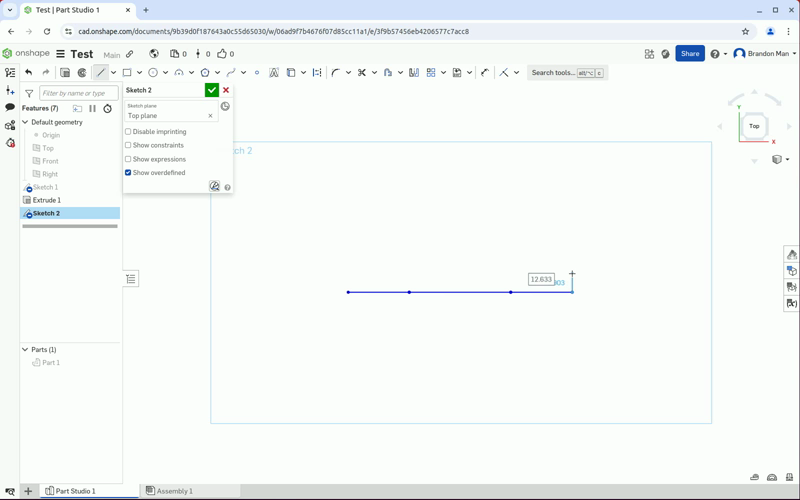
key_up(shift)
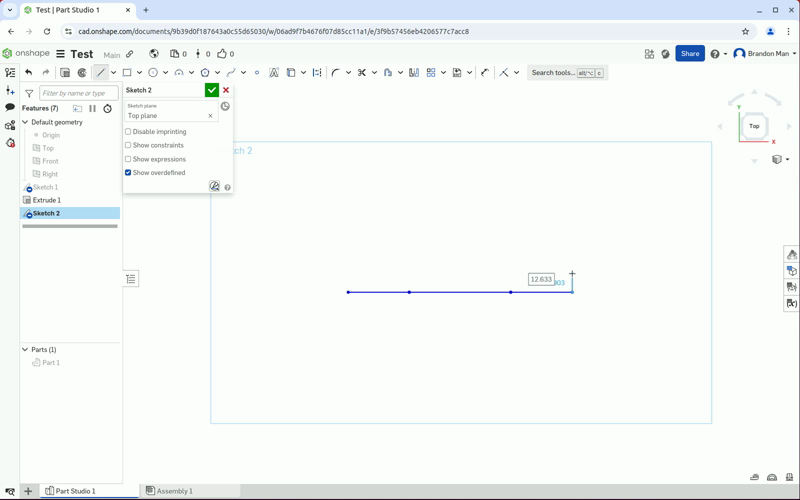
key_down(shift)
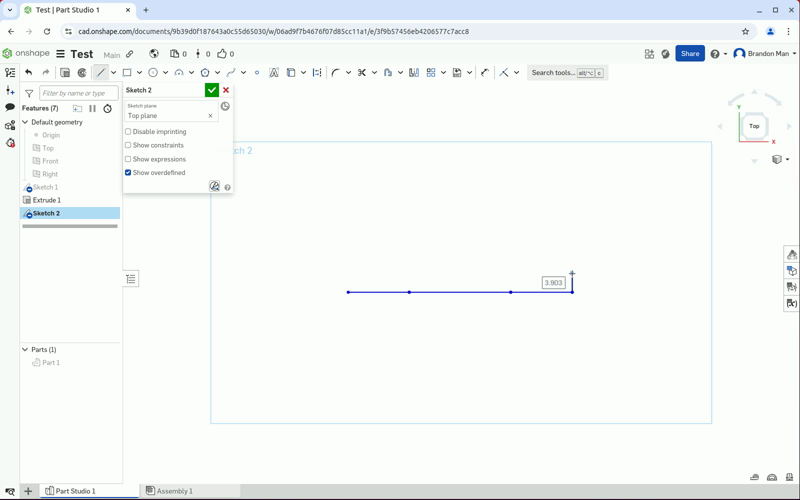
mouse_move(510, 273)
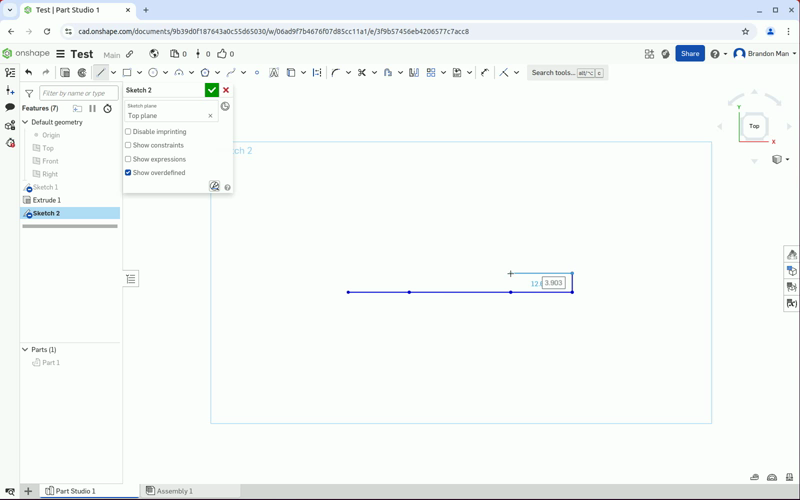
click(510, 273)
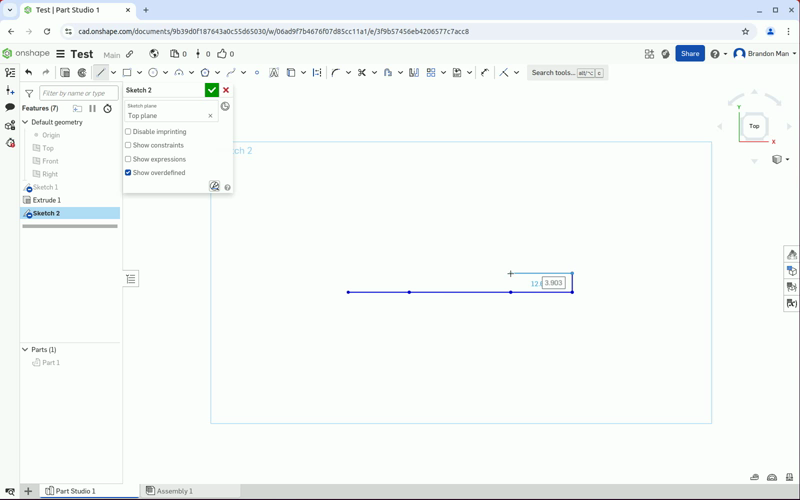
key_up(shift)
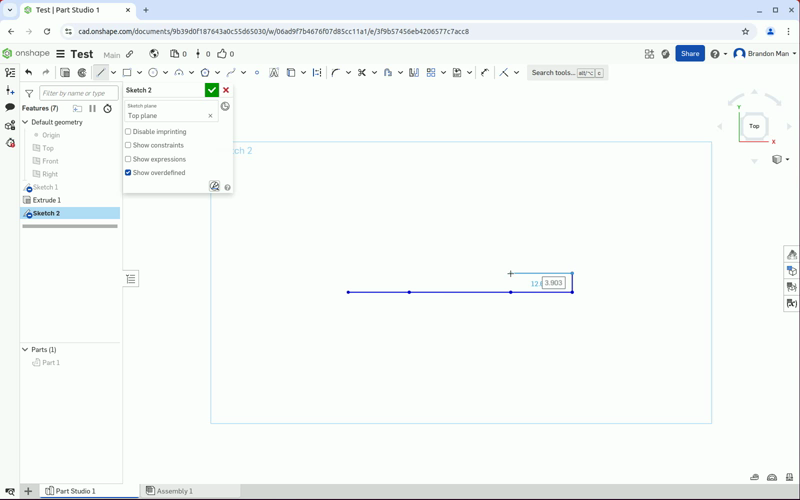
key_down(shift)
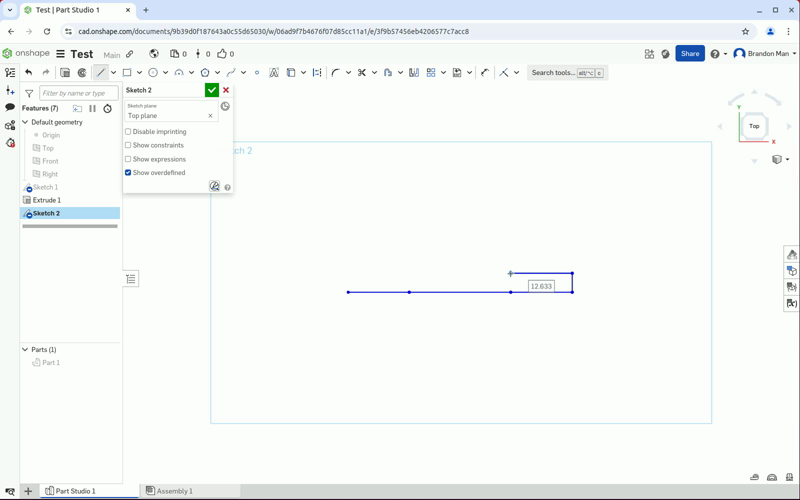
mouse_move(409, 273)
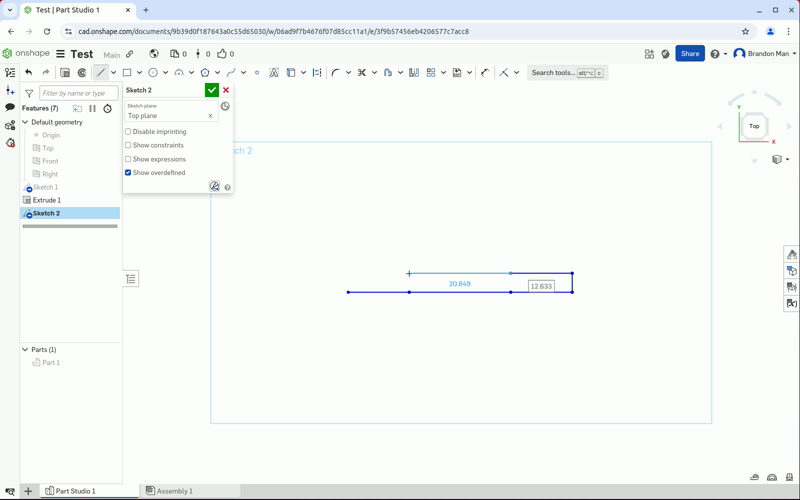
click(409, 273)
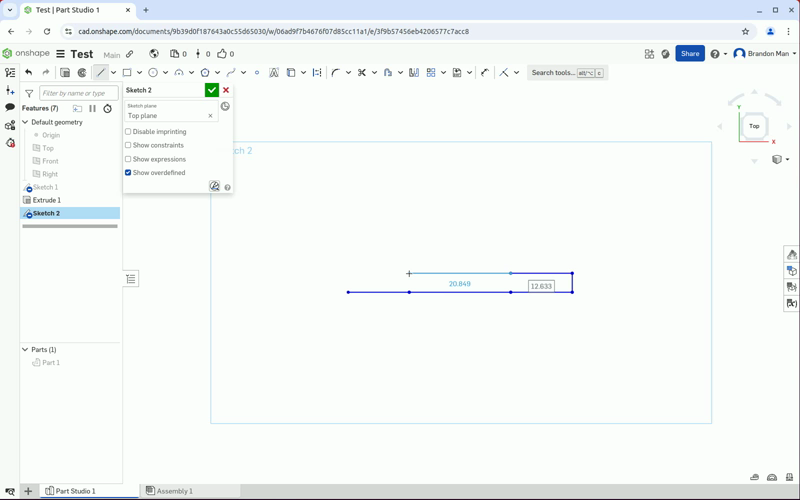
key_up(shift)
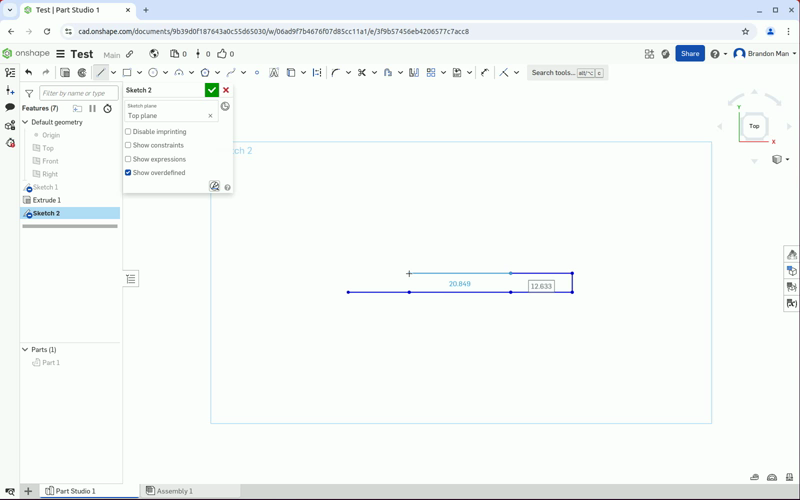
key_down(shift)
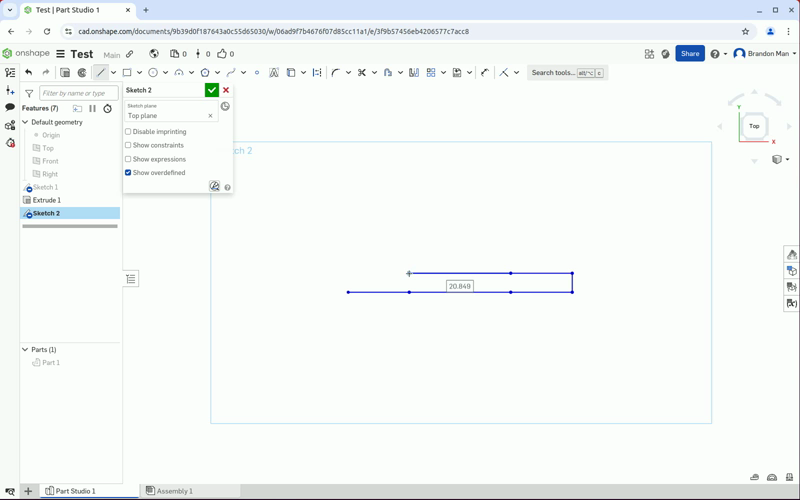
mouse_move(348, 273)
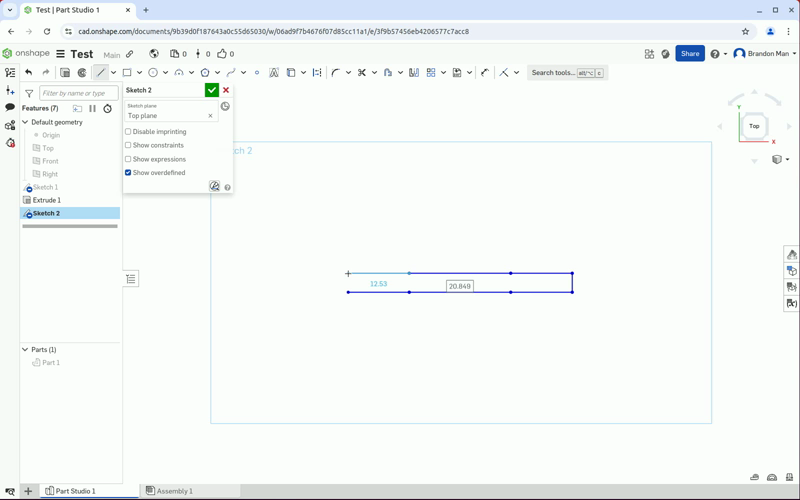
click(348, 273)
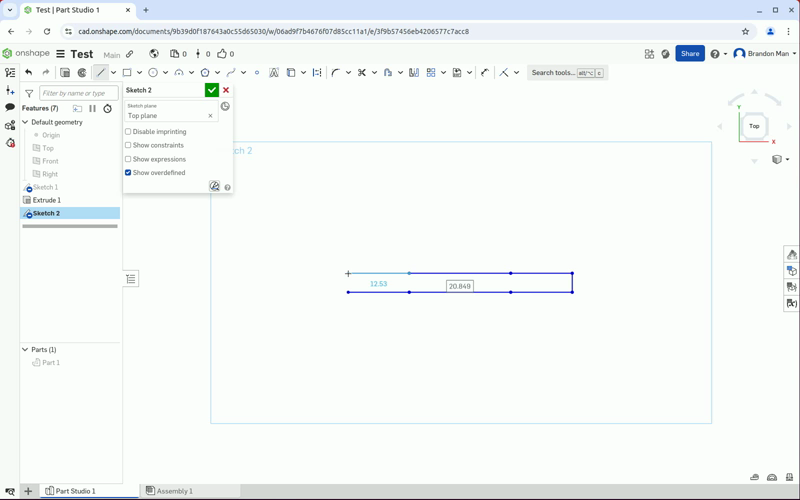
key_up(shift)
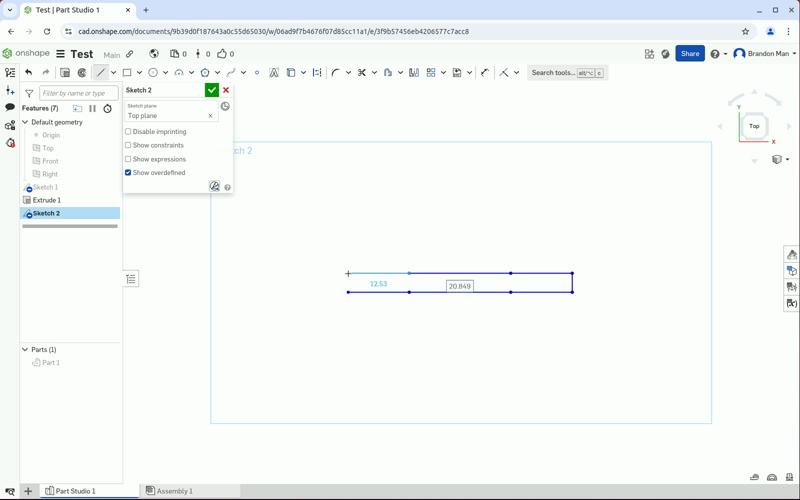
mouse_move(378, 273)
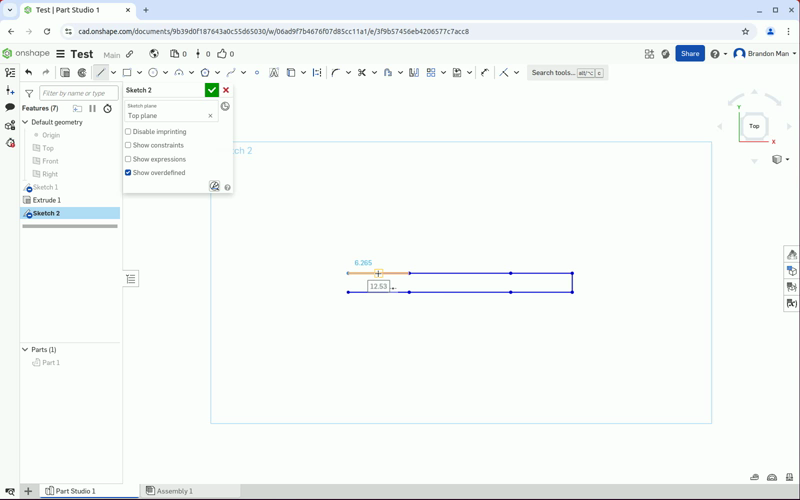
key_down(shift)
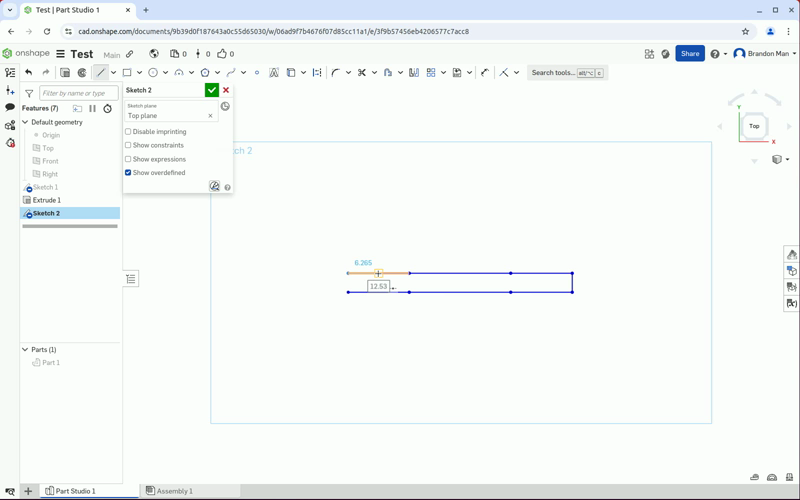
mouse_move(348, 292)
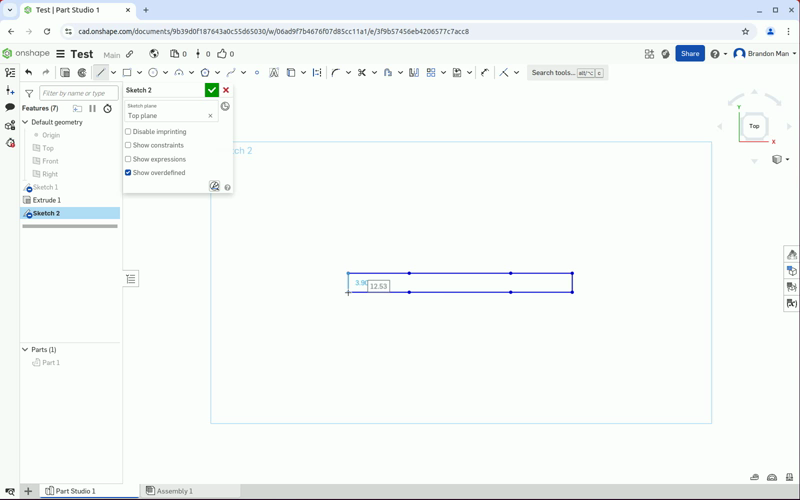
key_up(shift)
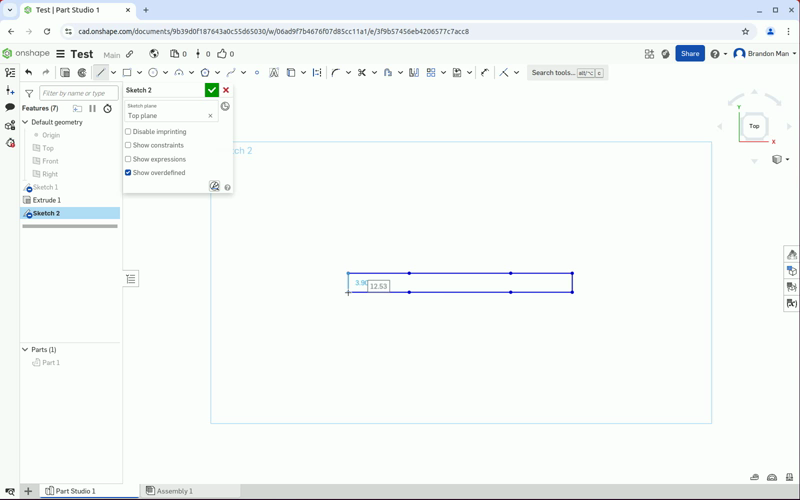
click(348, 292)
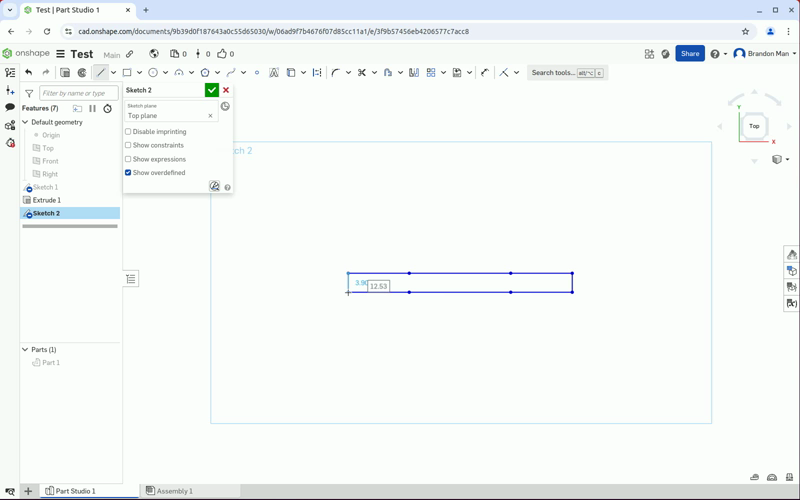
key(esc)
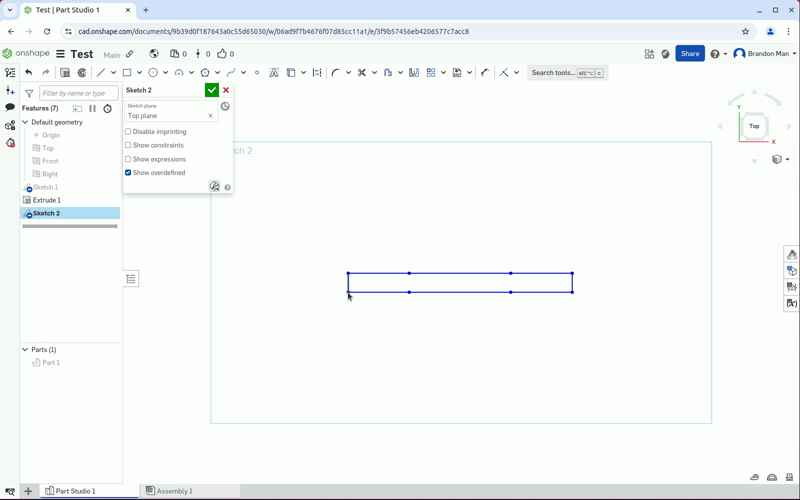
mouse_move(477, 282)
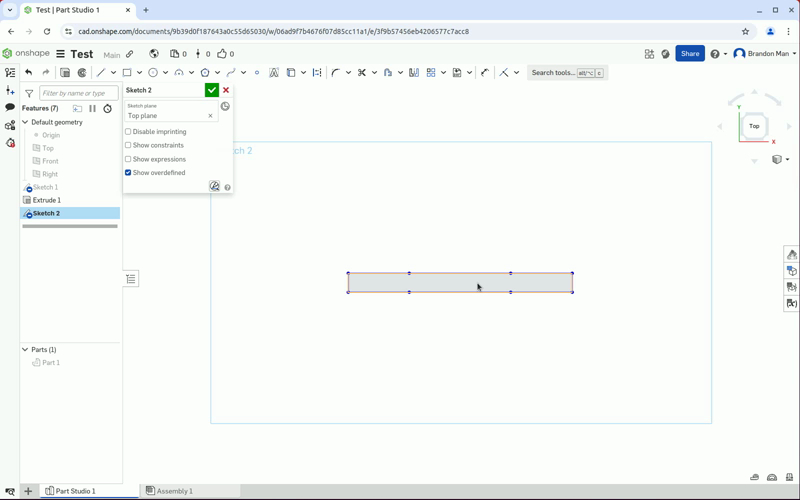
click(477, 282)
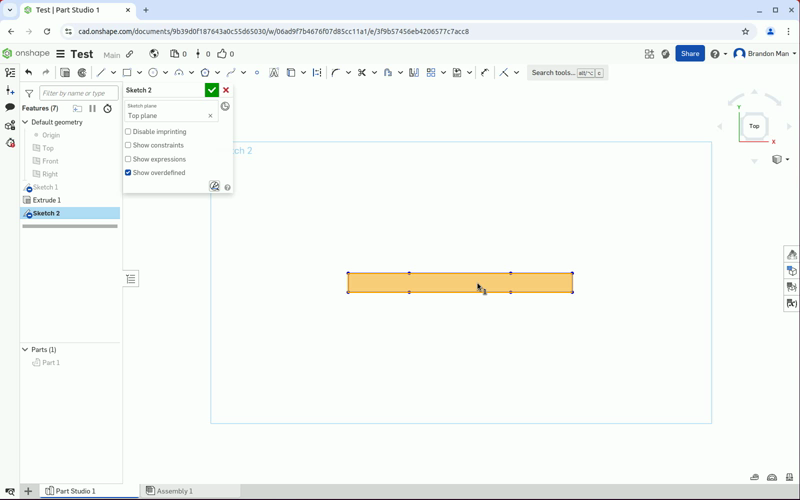
mouse_move(73, 352)
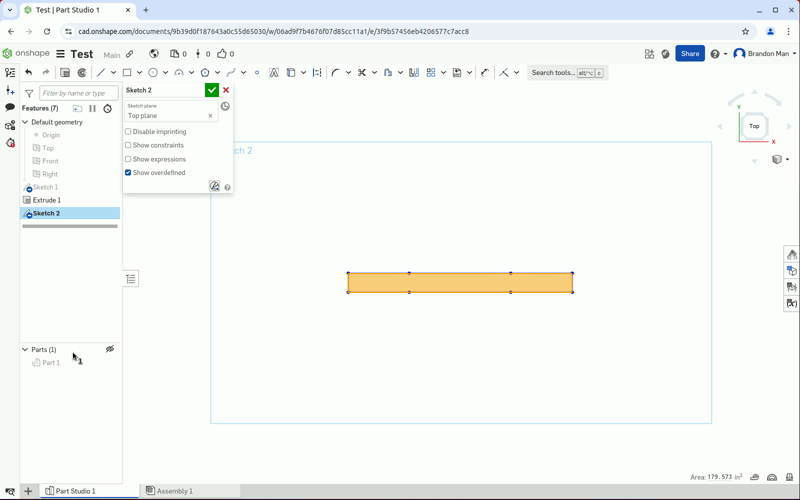
key(shift+y)
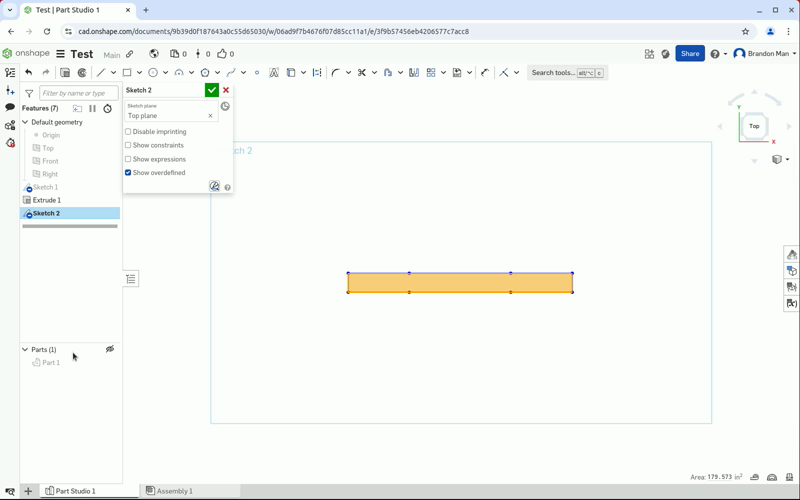
key(shift+e)
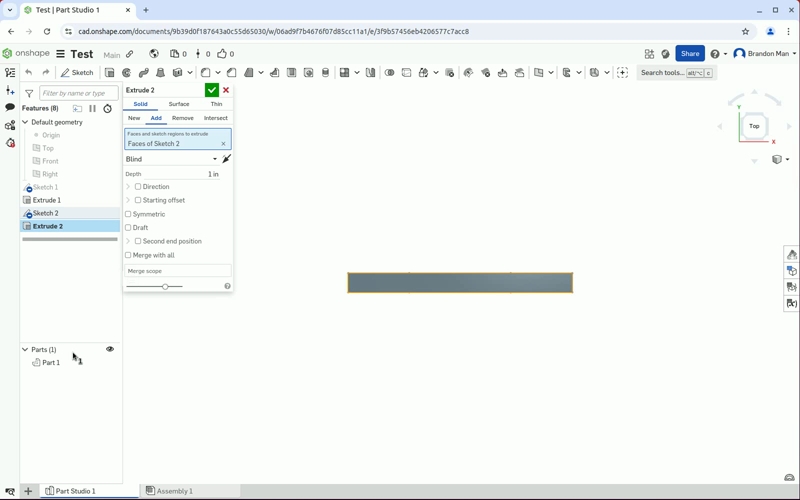
mouse_move(143, 106)
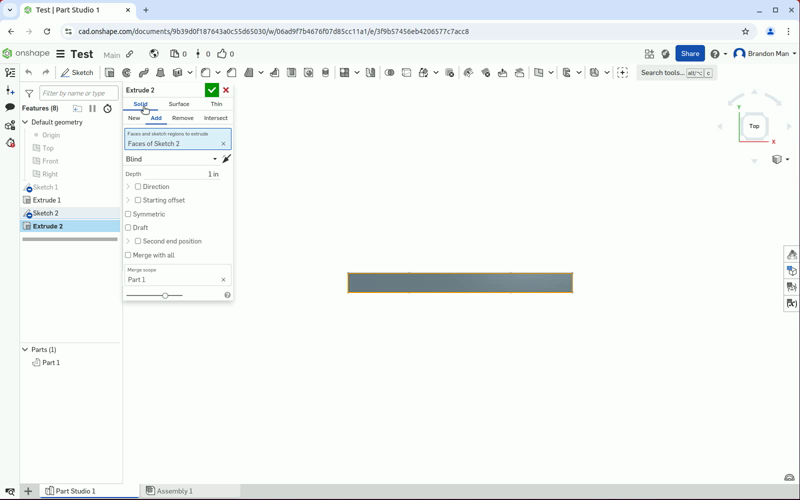
click(143, 106)
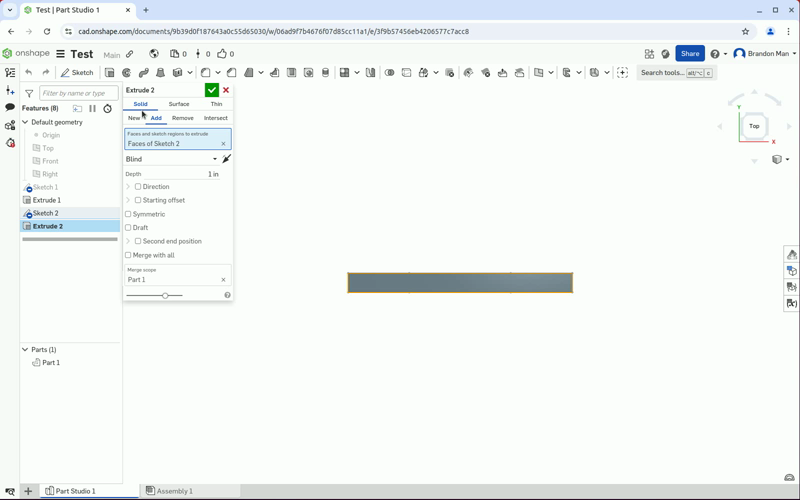
mouse_move(137, 120)
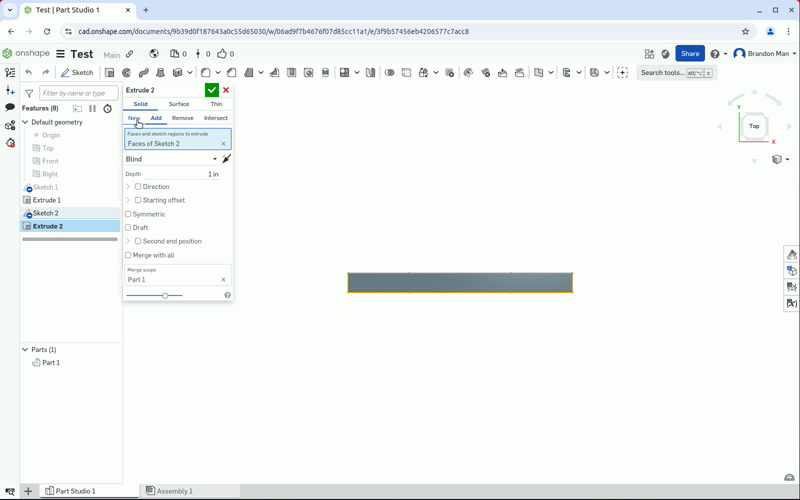
click(137, 120)
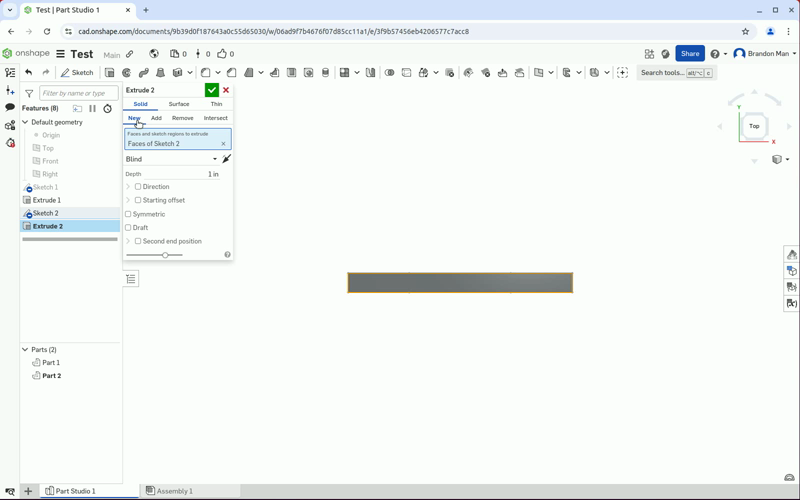
key(tab, 4)
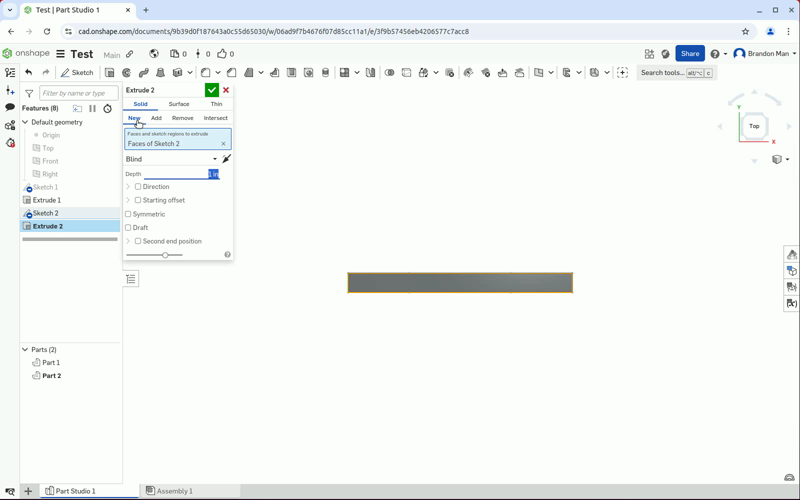
text(0.963)
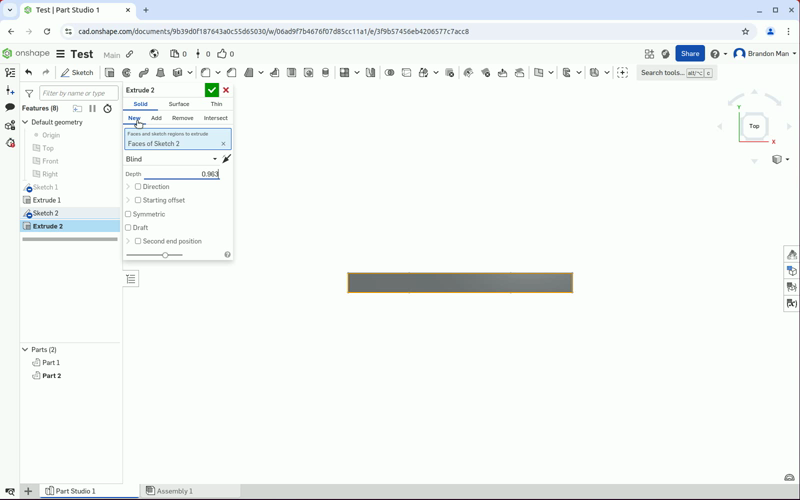
key(enter)
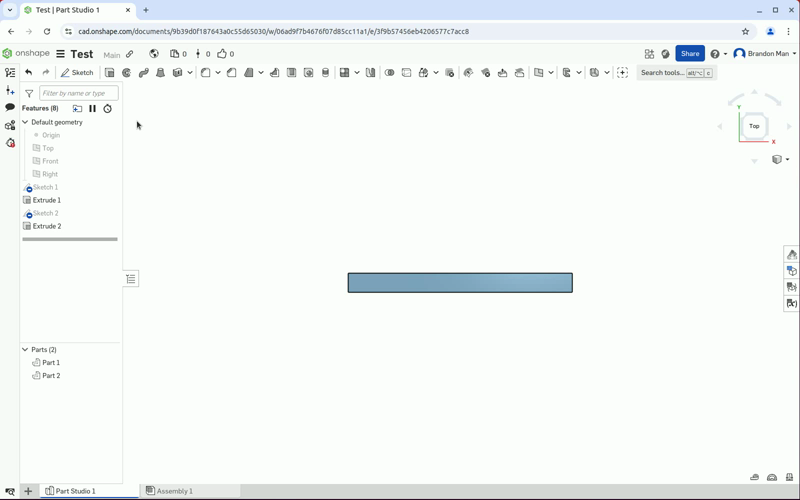
key(shift+h)
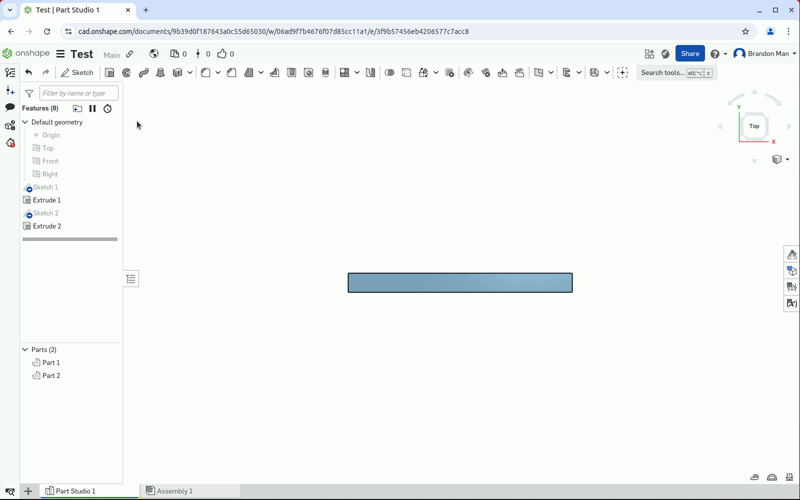
key(shift+h)
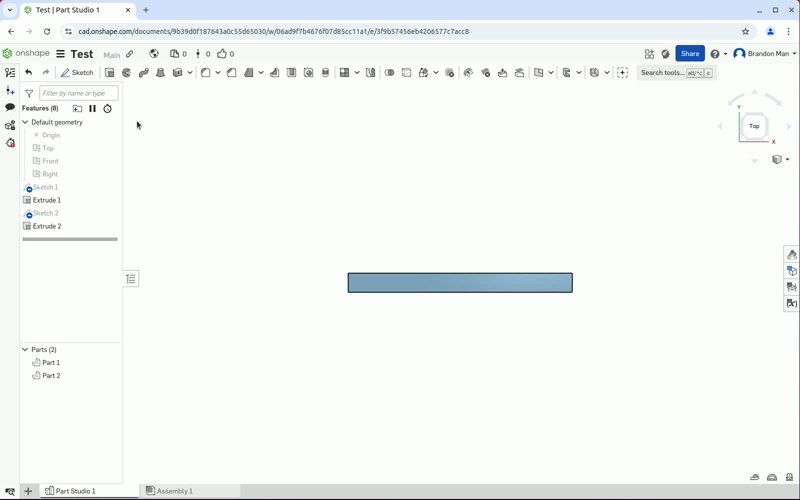
mouse_move(73, 189)
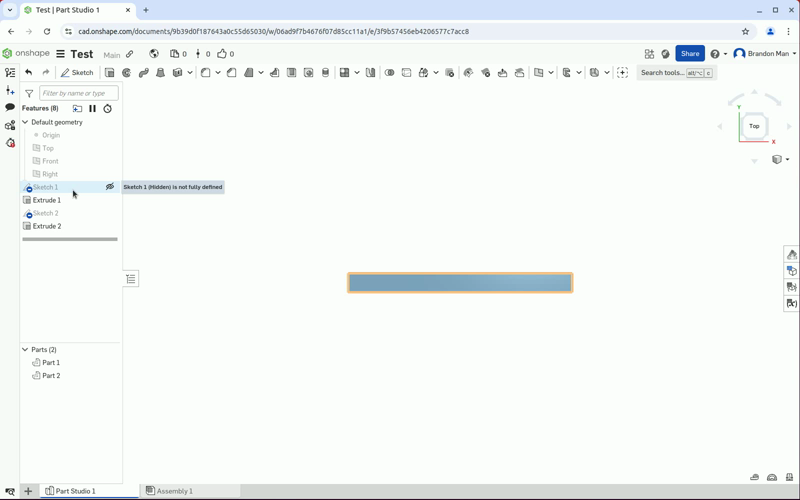
click(73, 189)
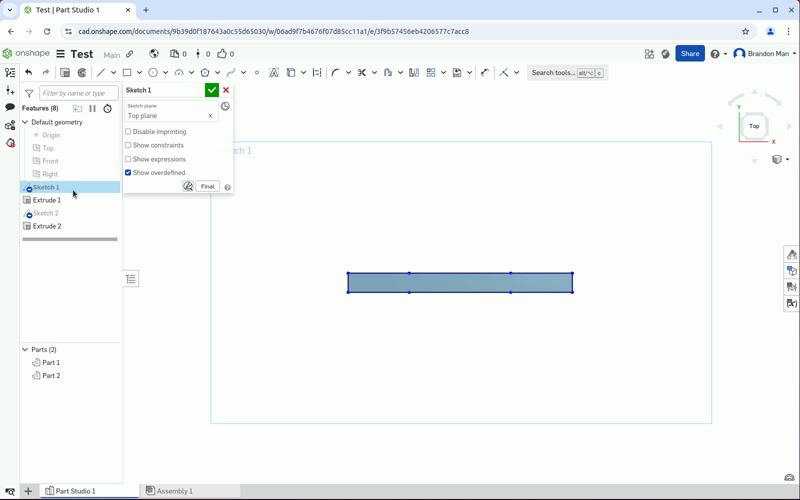
mouse_move(229, 92)
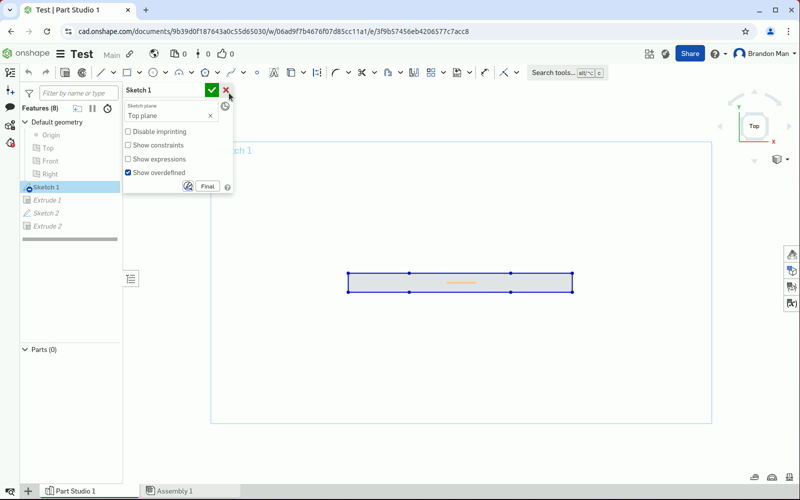
click(229, 92)
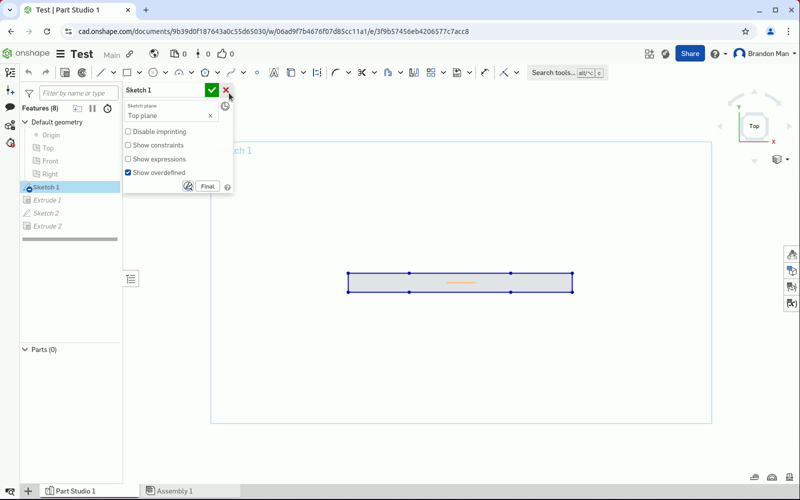
key(shift+s)
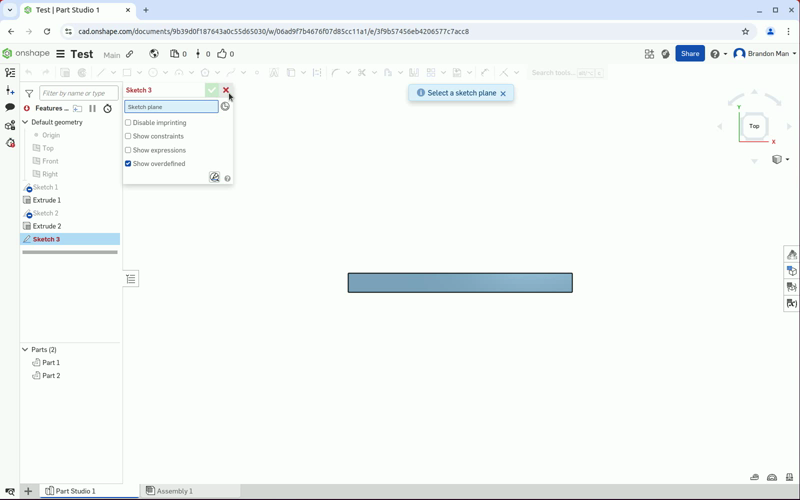
mouse_move(73, 150)
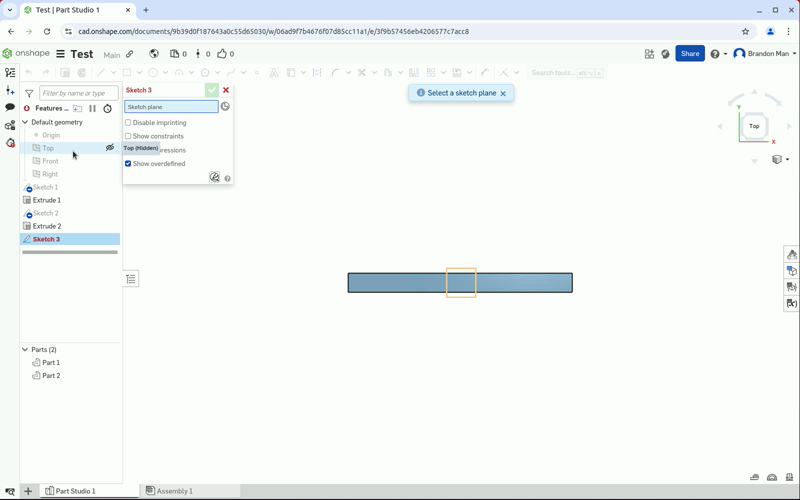
click(73, 150)
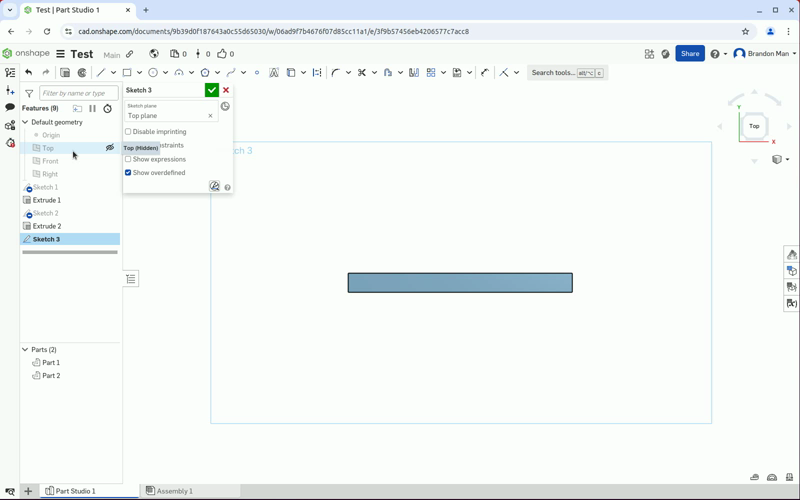
mouse_move(73, 352)
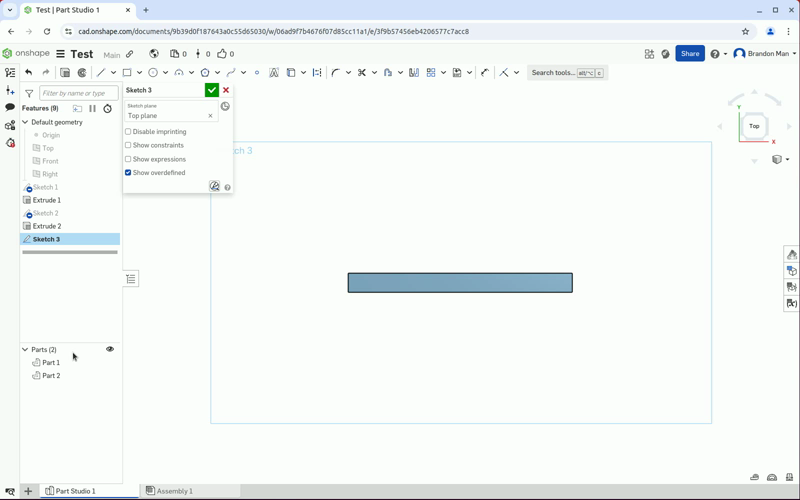
key(y)
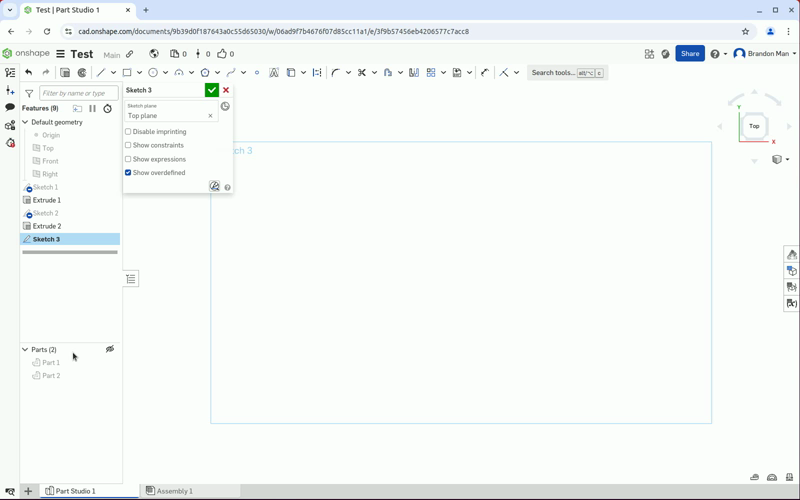
key(l)
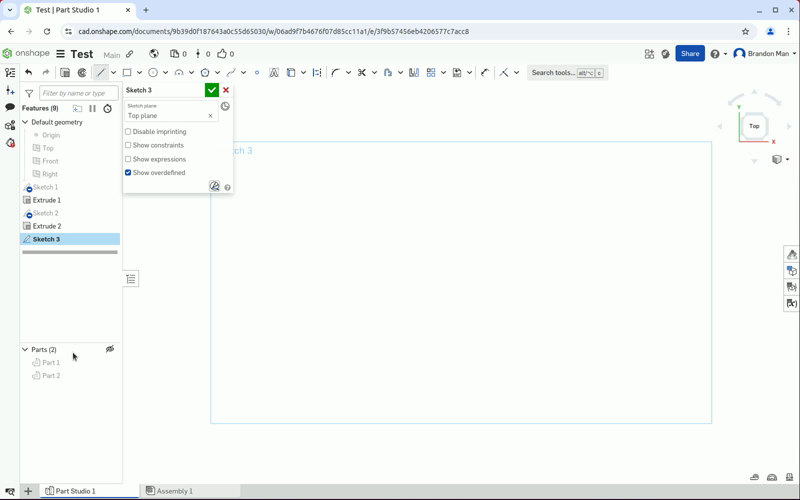
key_down(shift)
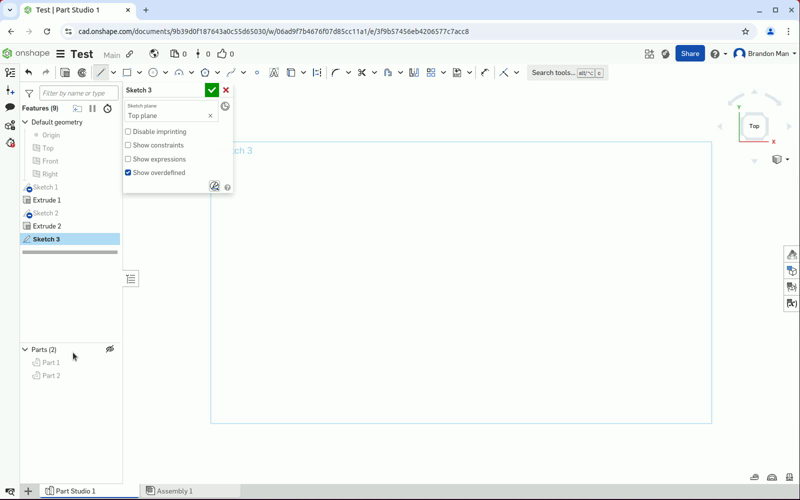
mouse_move(410, 292)
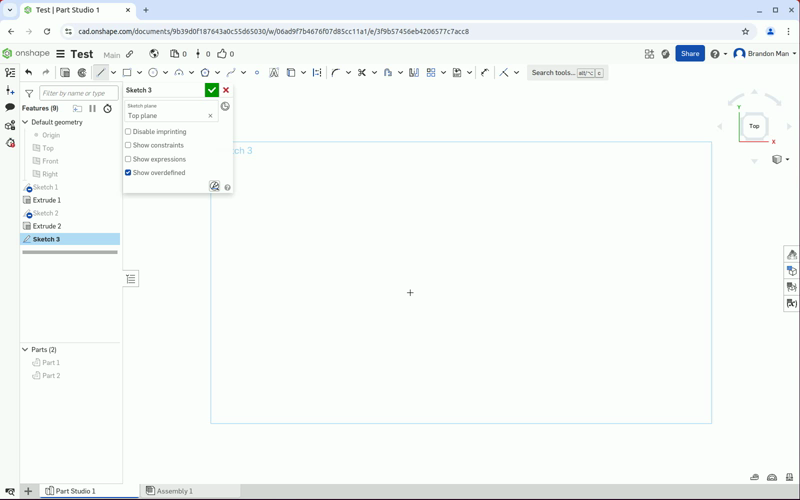
click(410, 292)
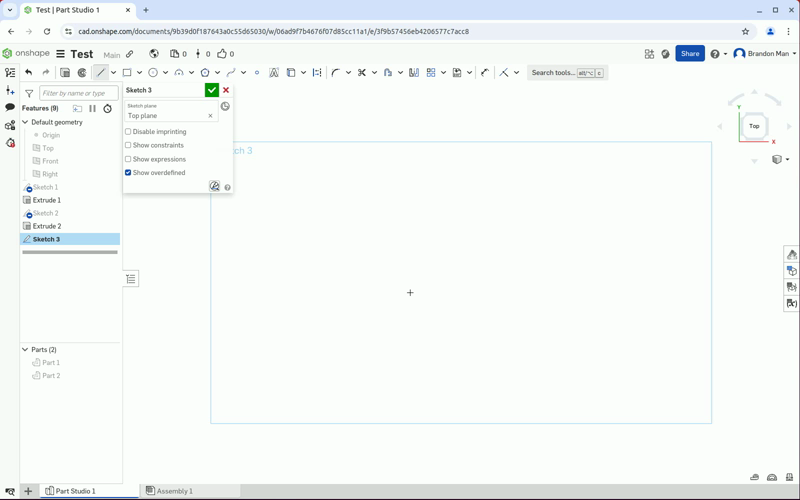
key_up(shift)
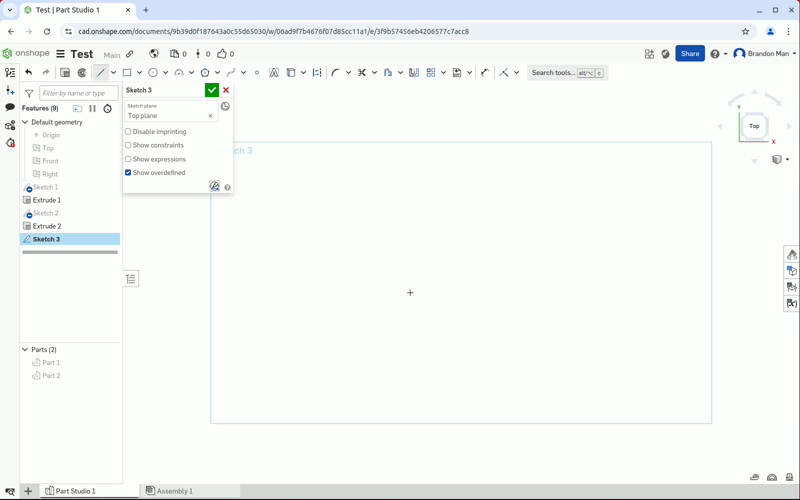
key_down(shift)
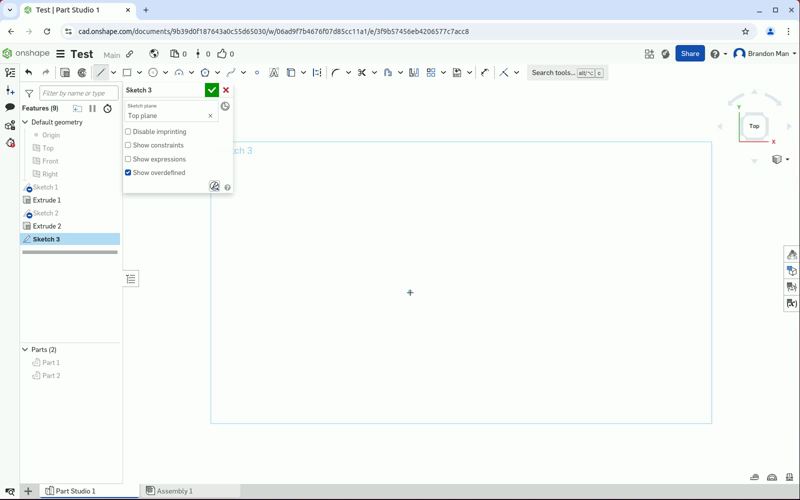
mouse_move(440, 292)
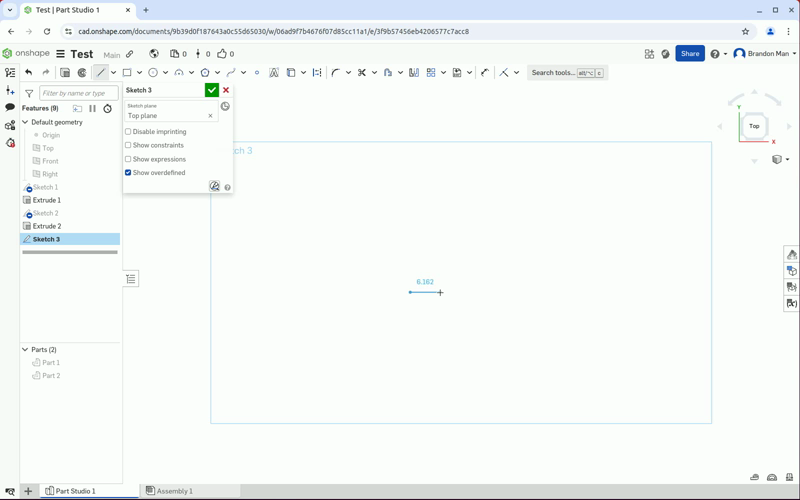
mouse_move(428, 302)
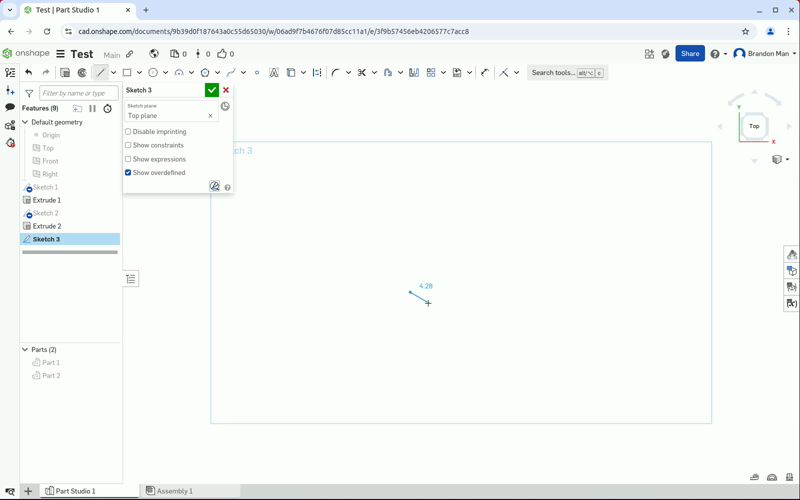
click(428, 302)
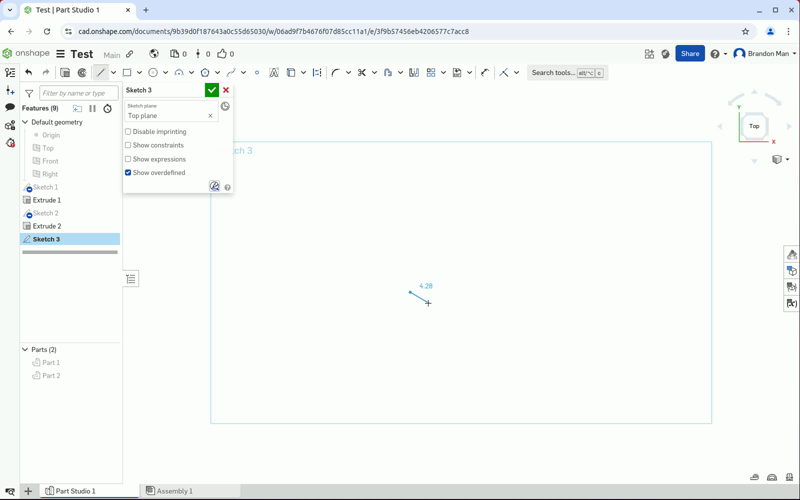
key_up(shift)
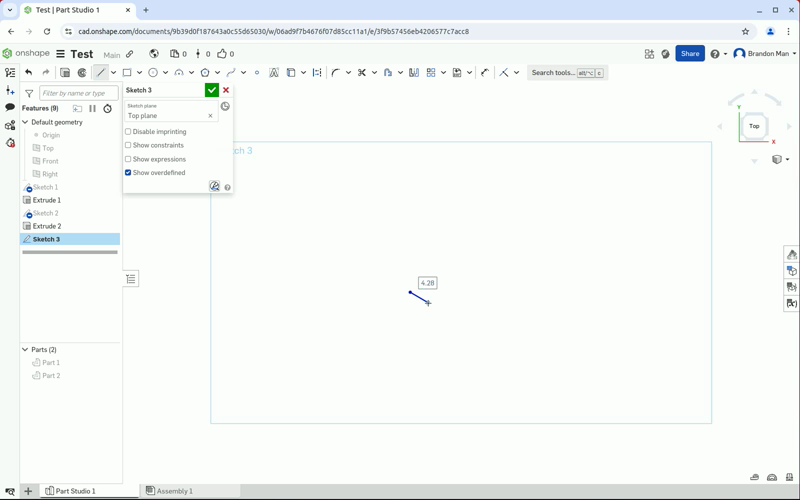
key_down(shift)
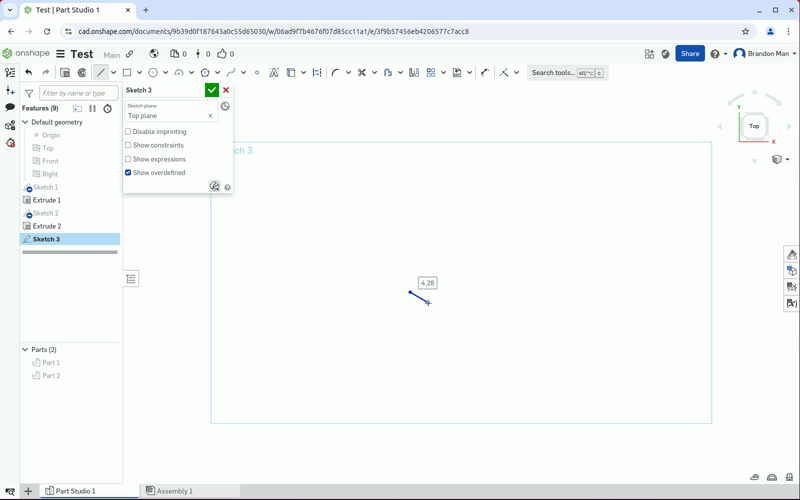
mouse_move(493, 302)
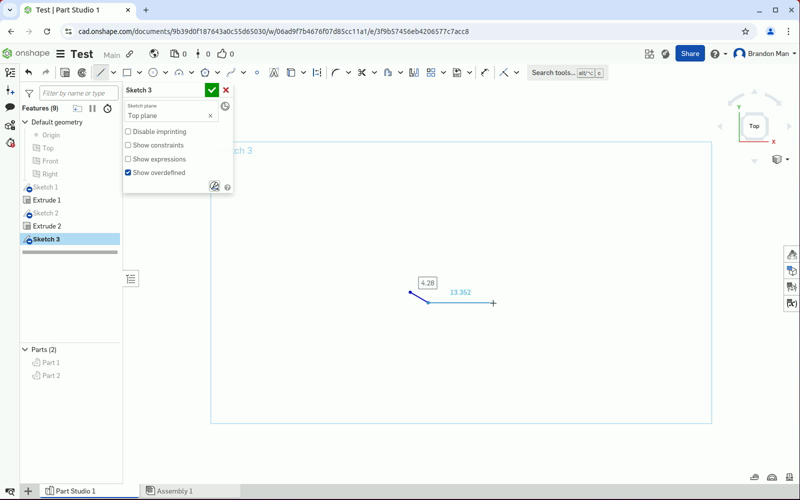
click(493, 302)
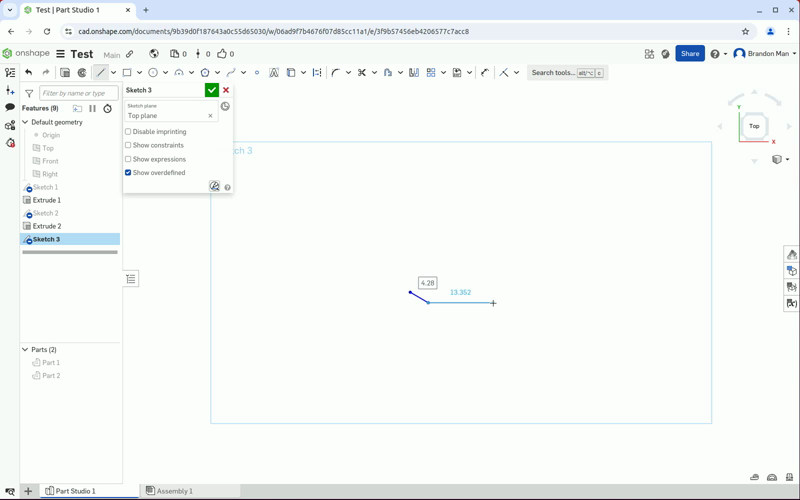
key_up(shift)
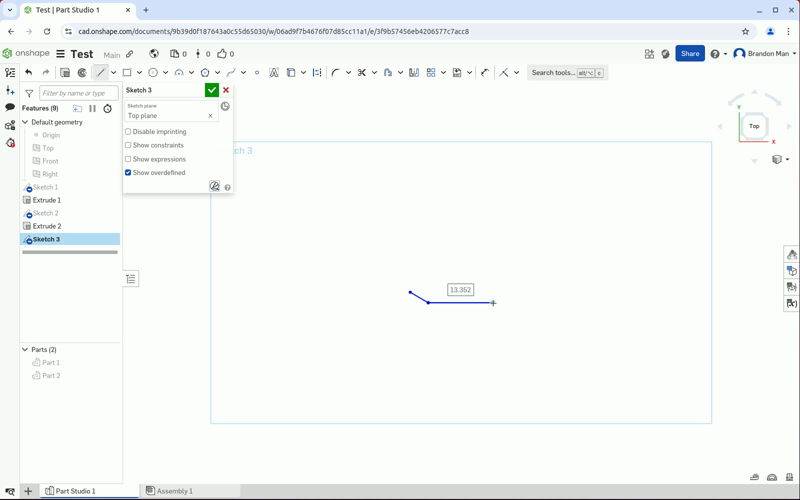
key_down(shift)
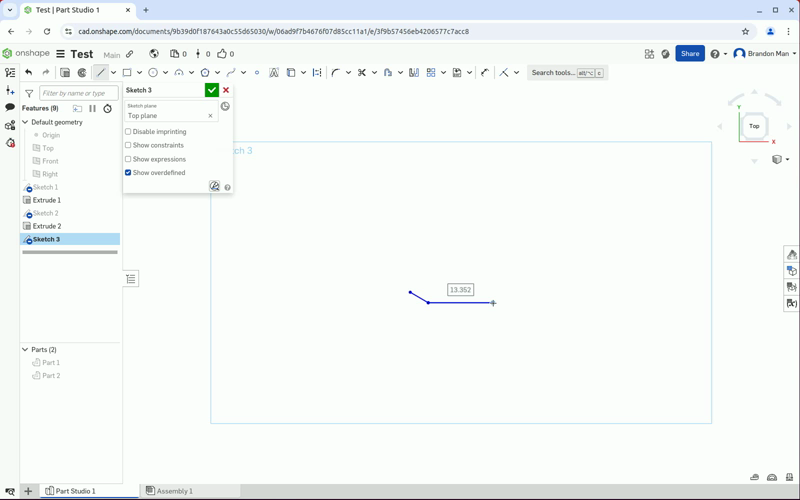
mouse_move(523, 302)
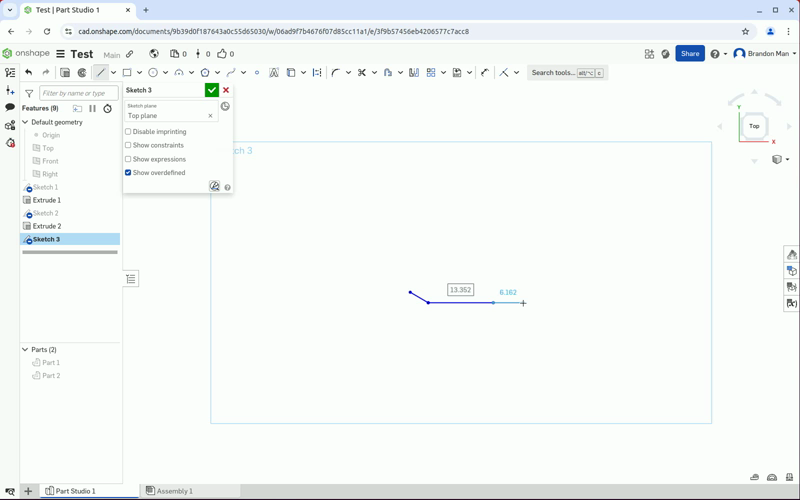
mouse_move(511, 292)
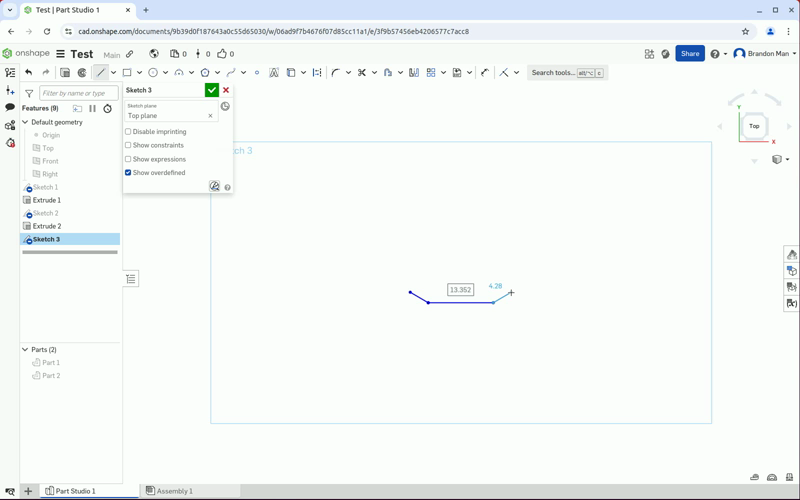
click(511, 292)
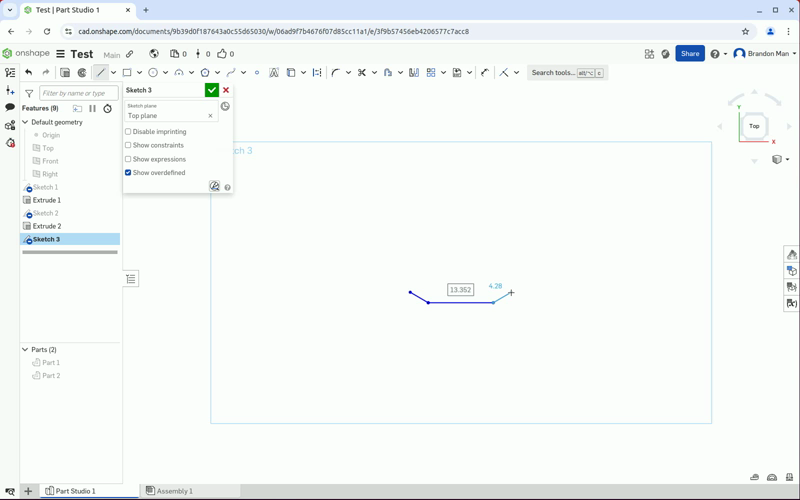
key_up(shift)
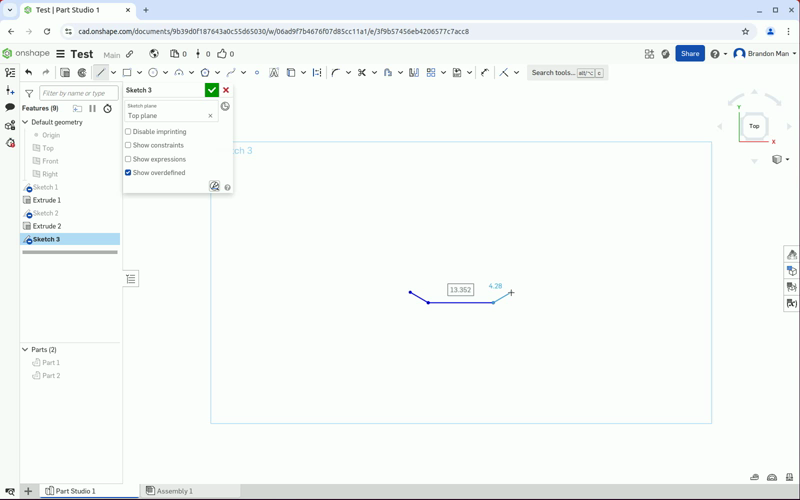
key_down(shift)
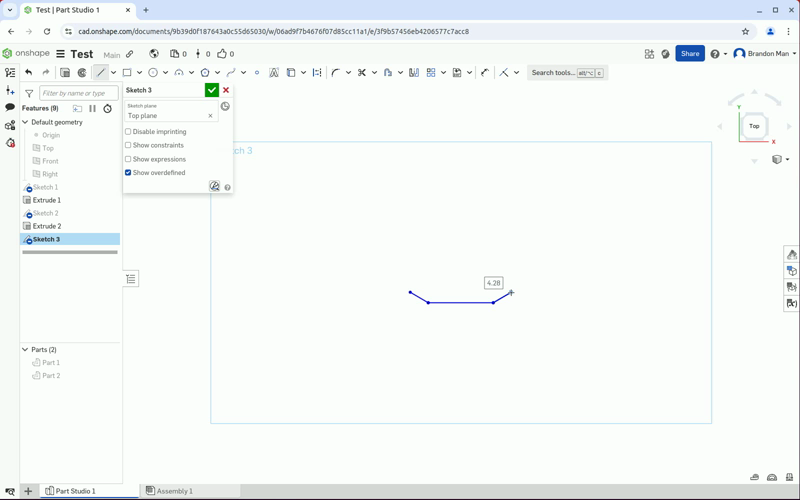
mouse_move(410, 292)
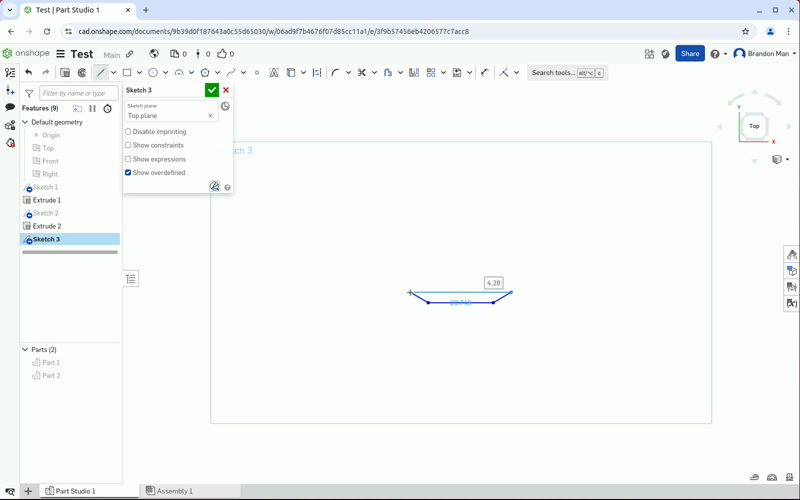
key_up(shift)
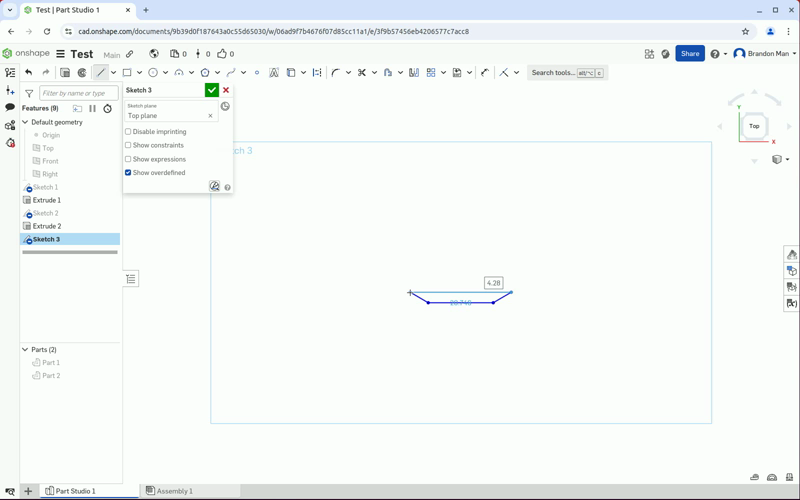
click(410, 292)
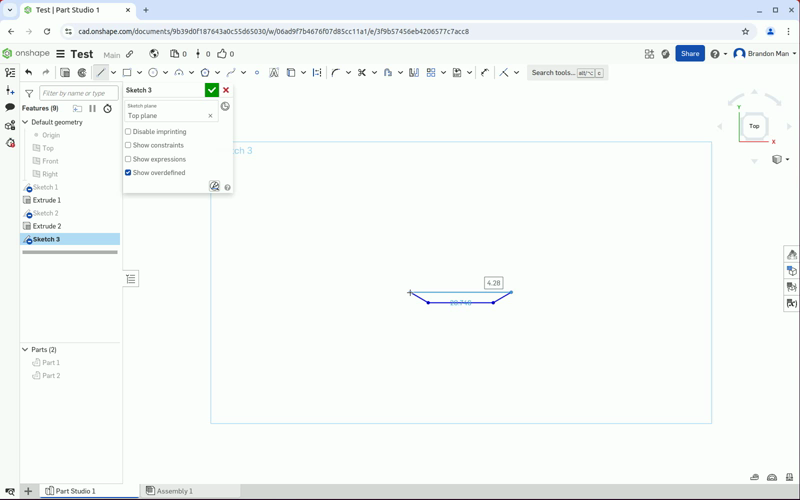
key(esc)
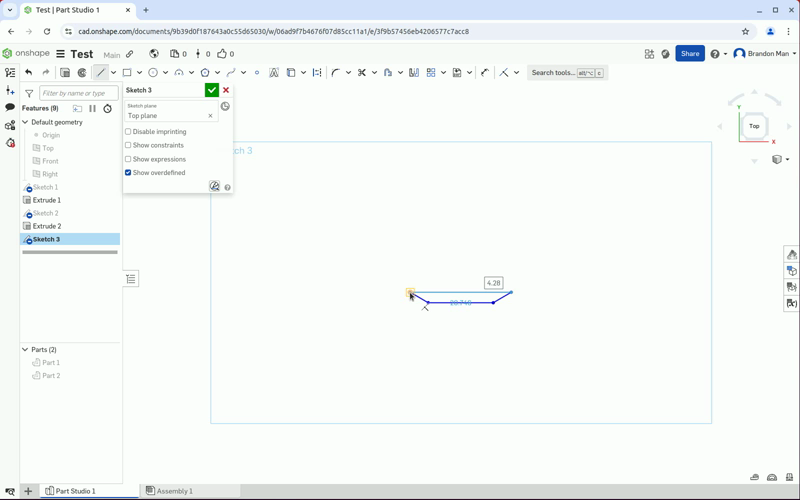
mouse_move(434, 300)
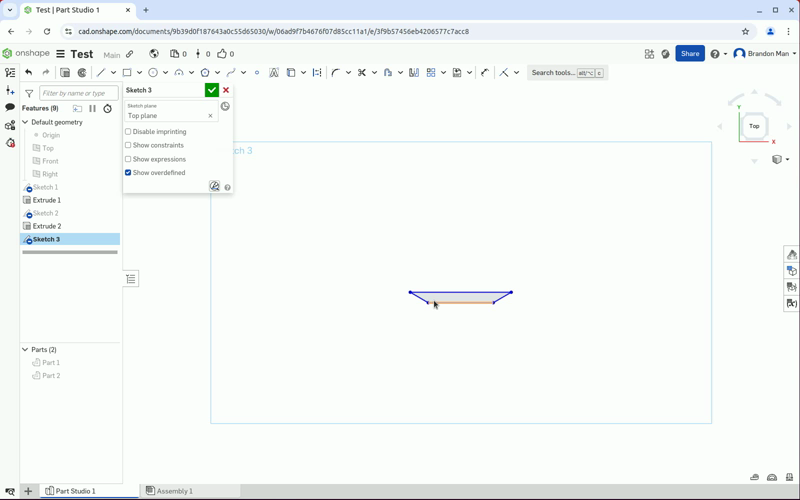
scroll(6)
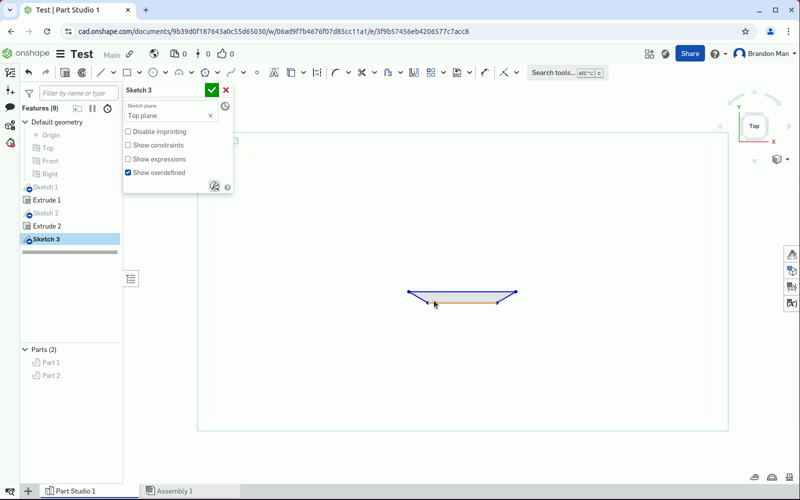
scroll(6)
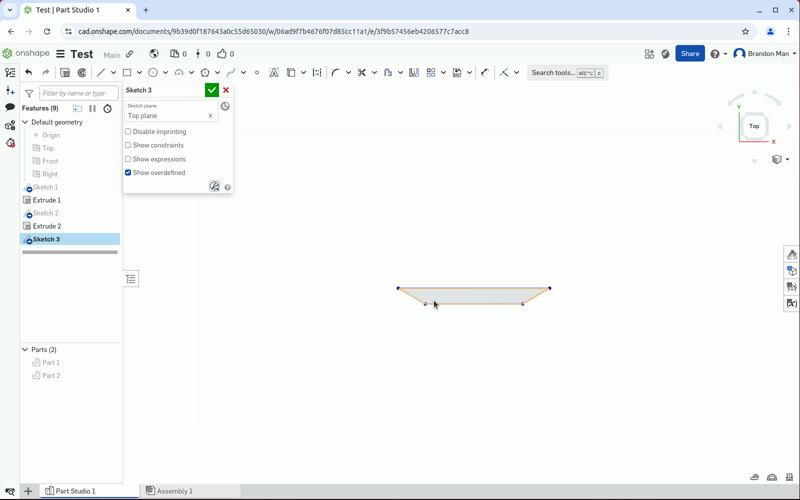
scroll(6)
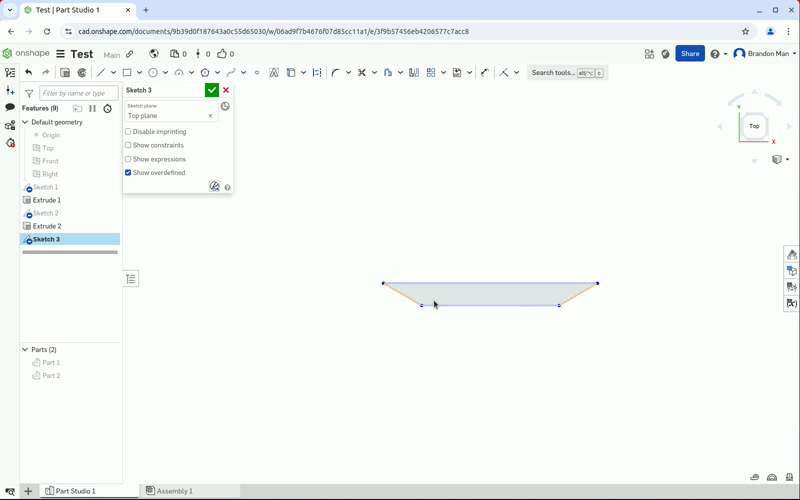
scroll(6)
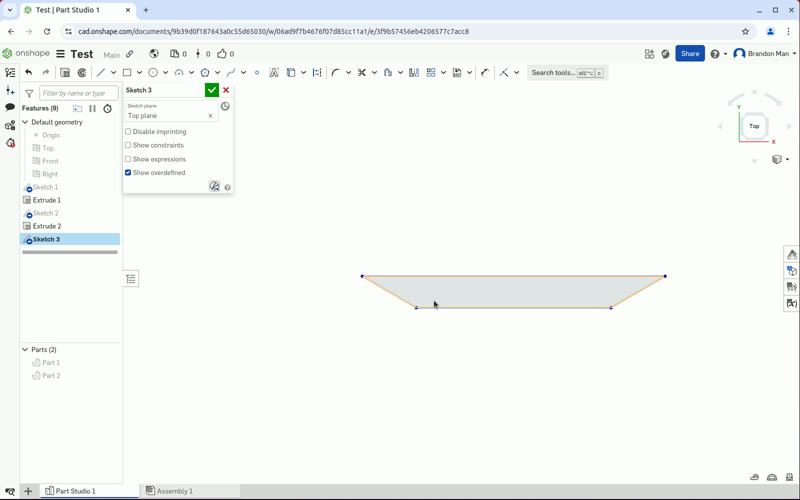
scroll(6)
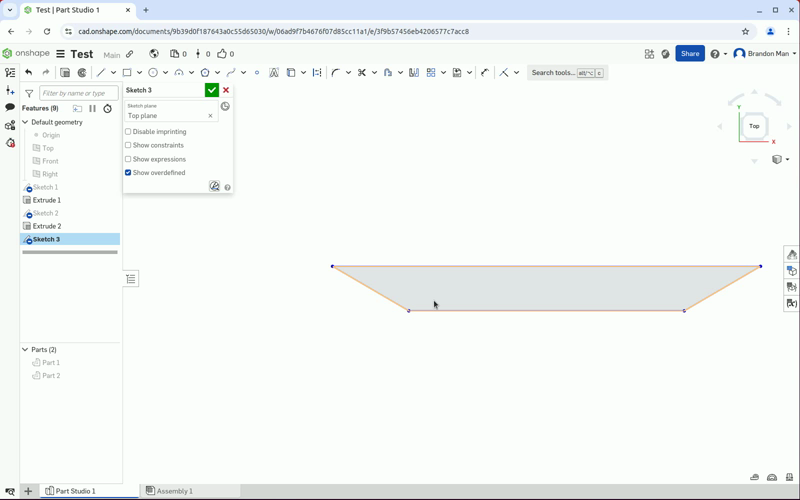
scroll(6)
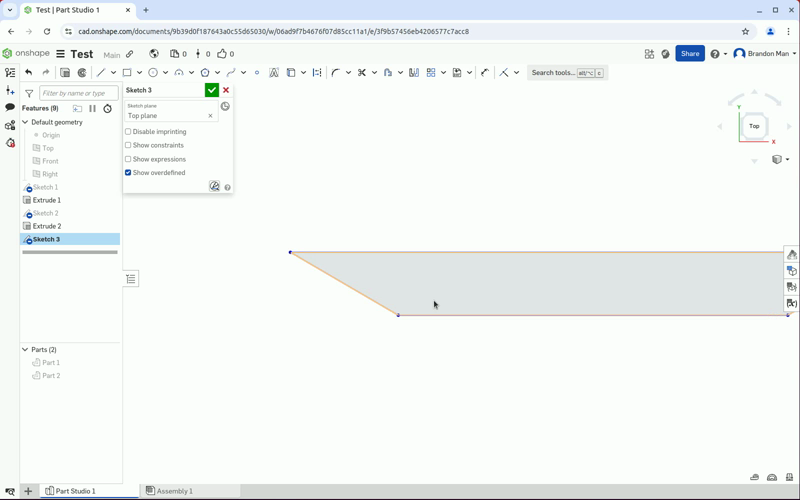
scroll(6)
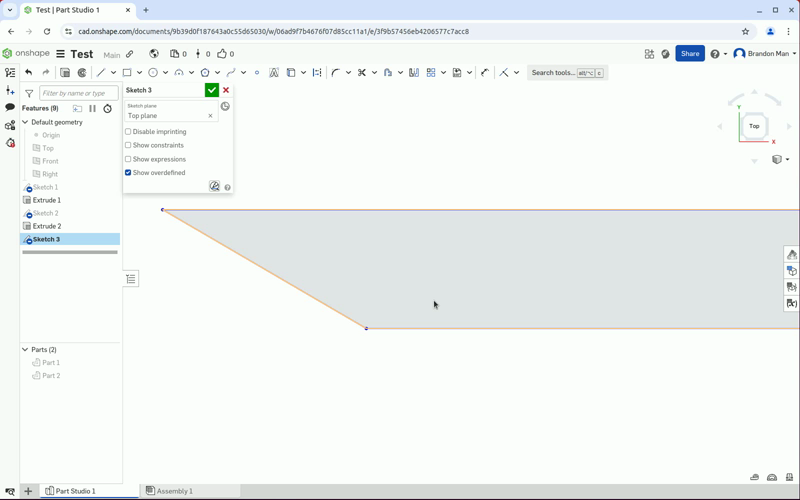
click(434, 300)
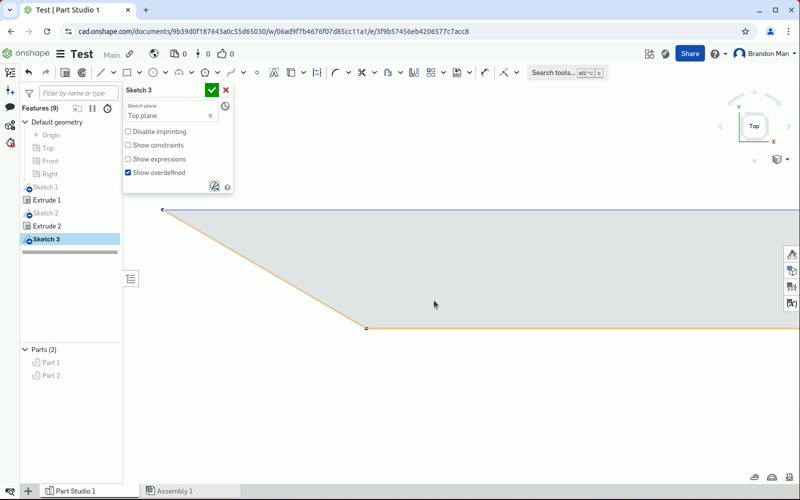
scroll(-6)
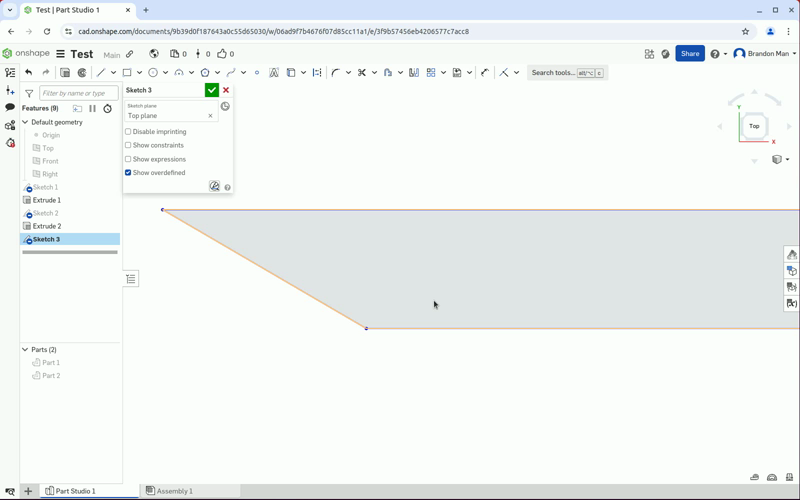
scroll(-6)
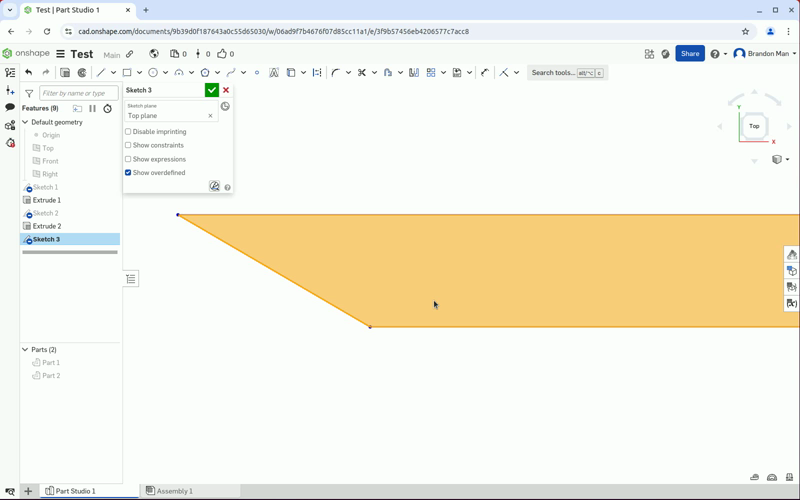
scroll(-6)
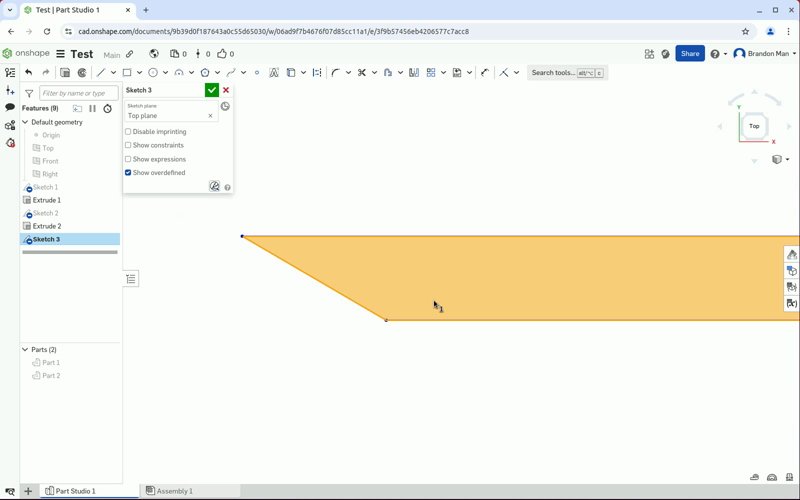
scroll(-6)
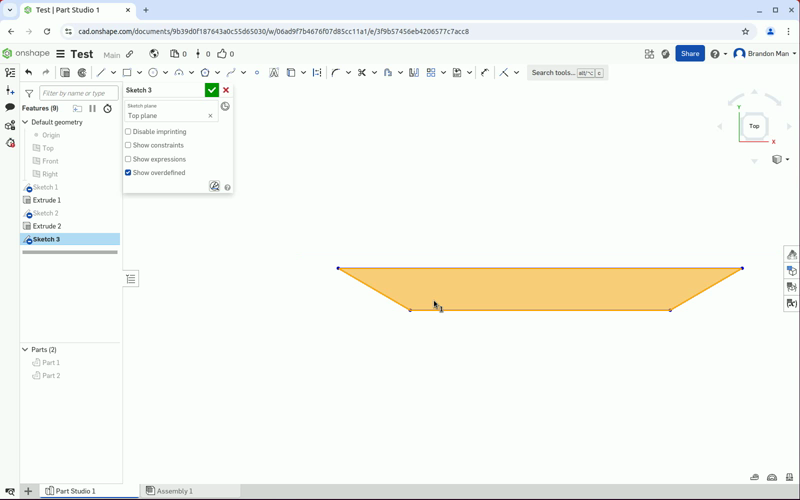
scroll(-6)
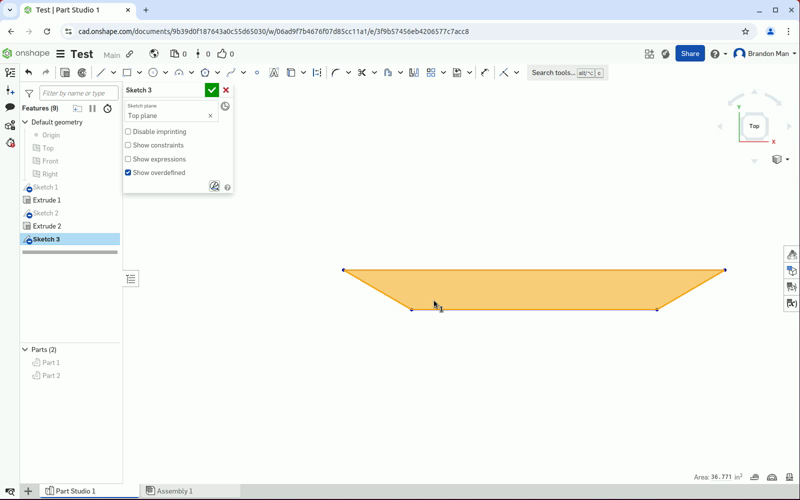
scroll(-6)
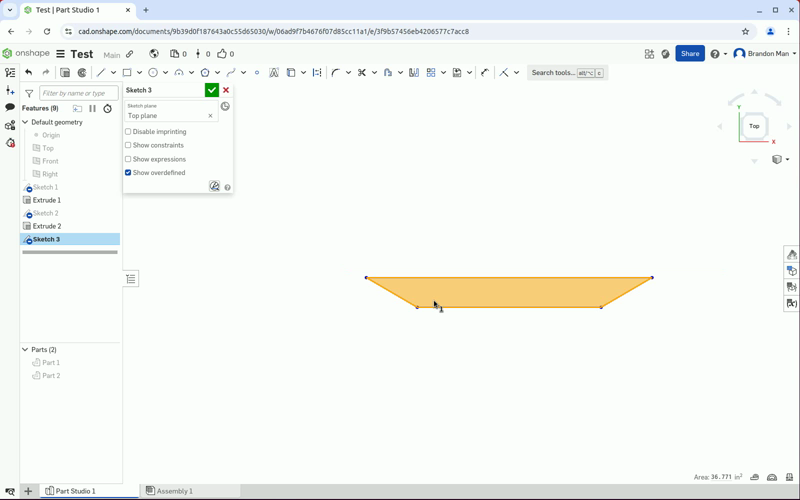
scroll(-6)
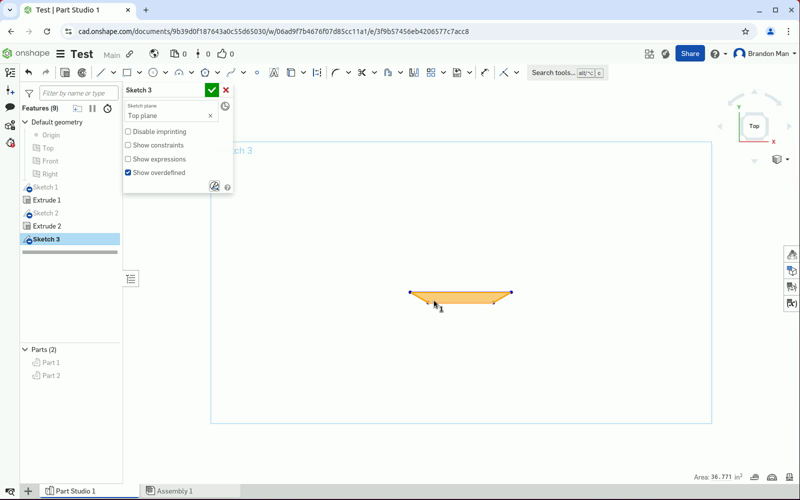
mouse_move(73, 352)
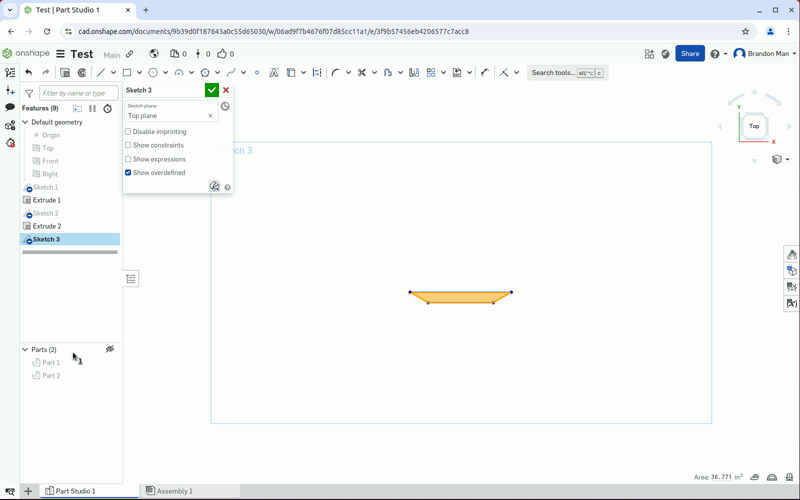
key(shift+y)
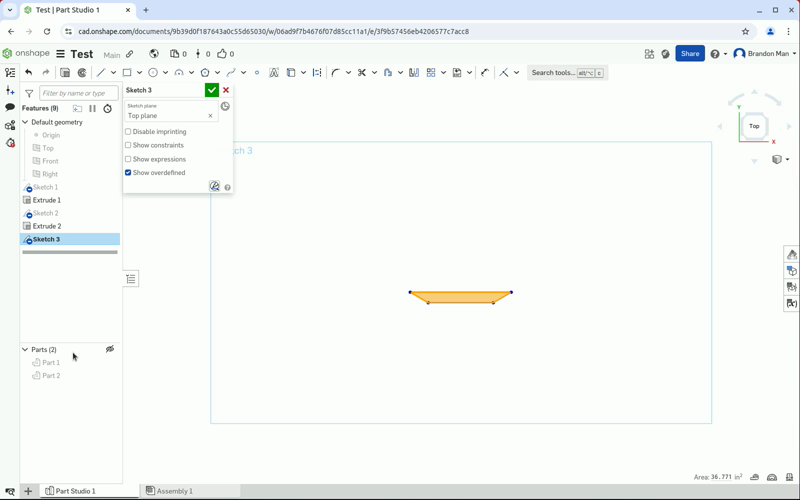
key(shift+e)
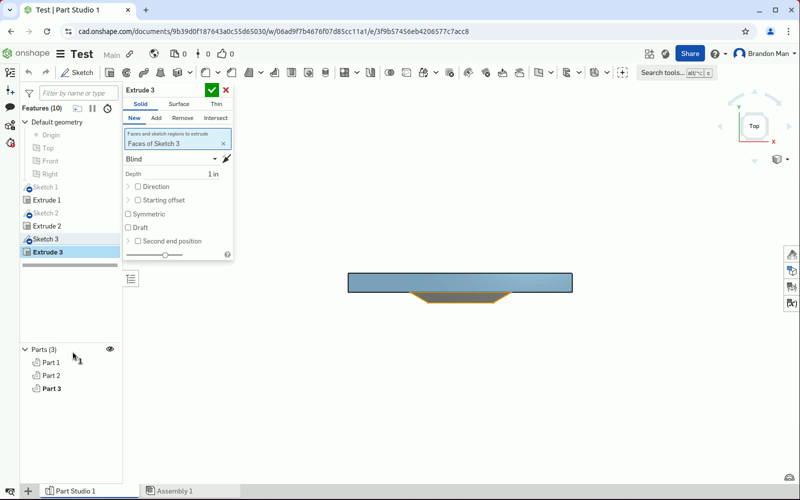
mouse_move(143, 106)
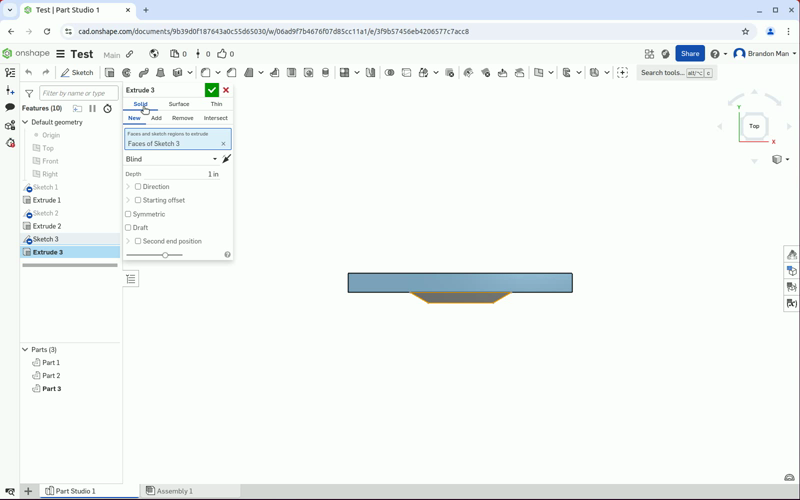
click(143, 106)
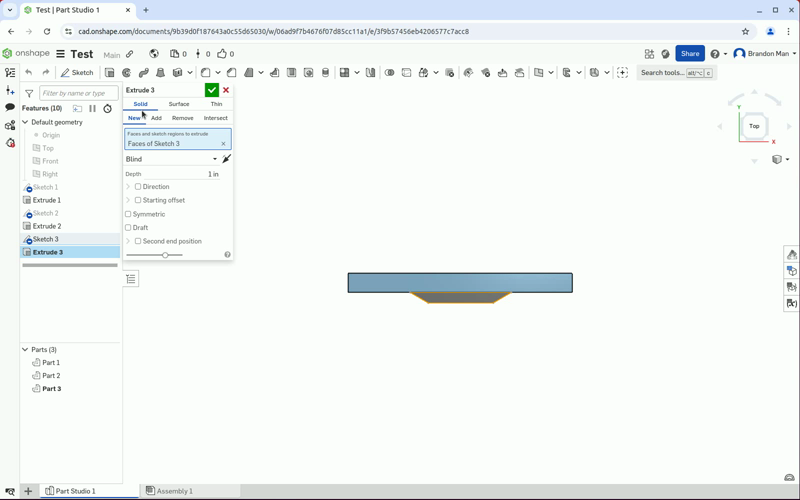
mouse_move(137, 120)
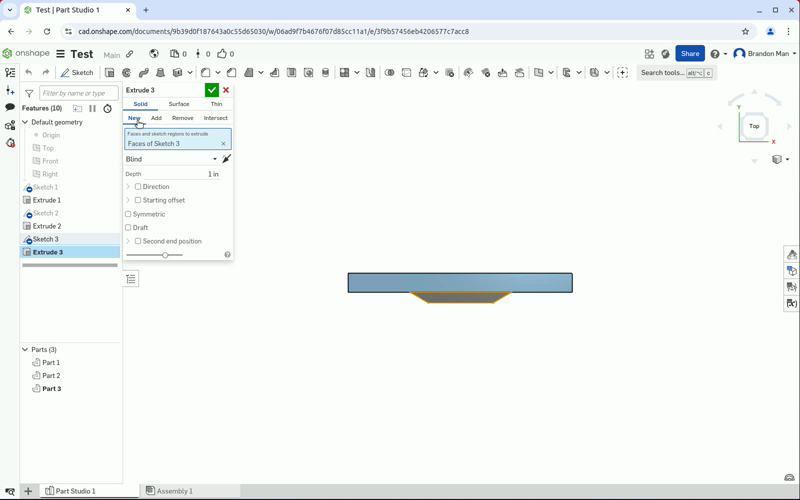
click(137, 120)
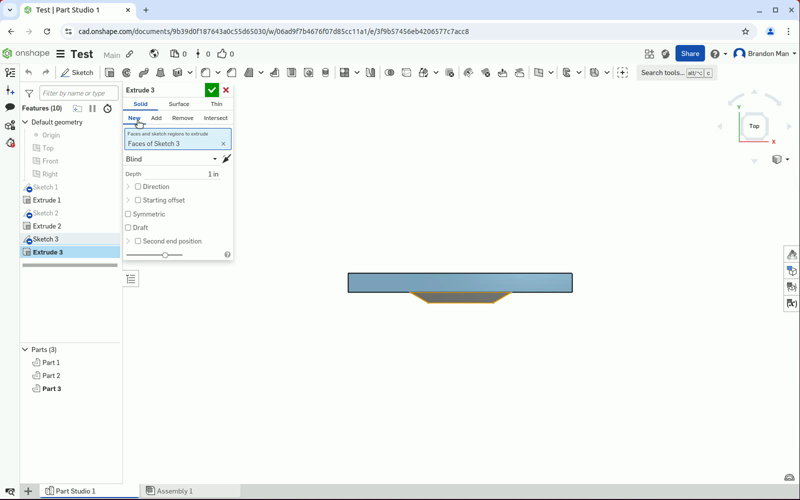
key(tab, 4)
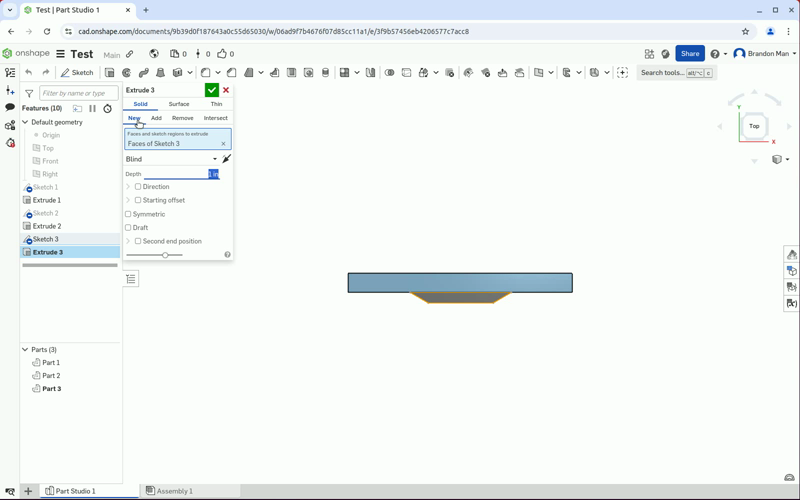
text(0.963)
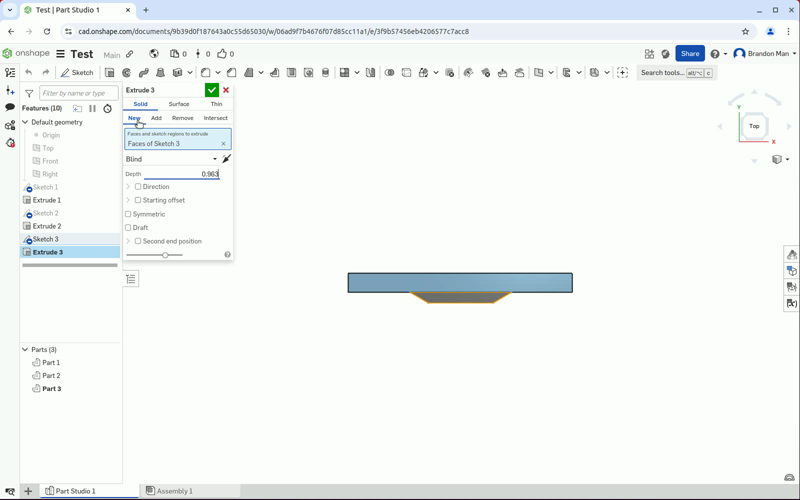
key(enter)
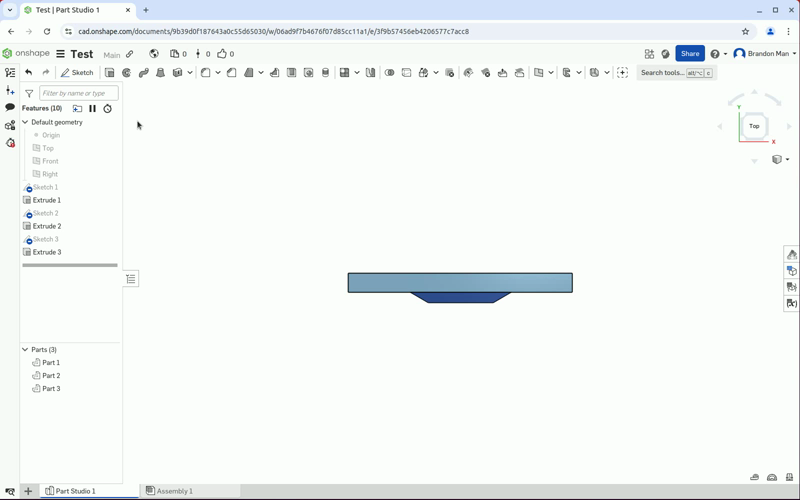
key(shift+h)
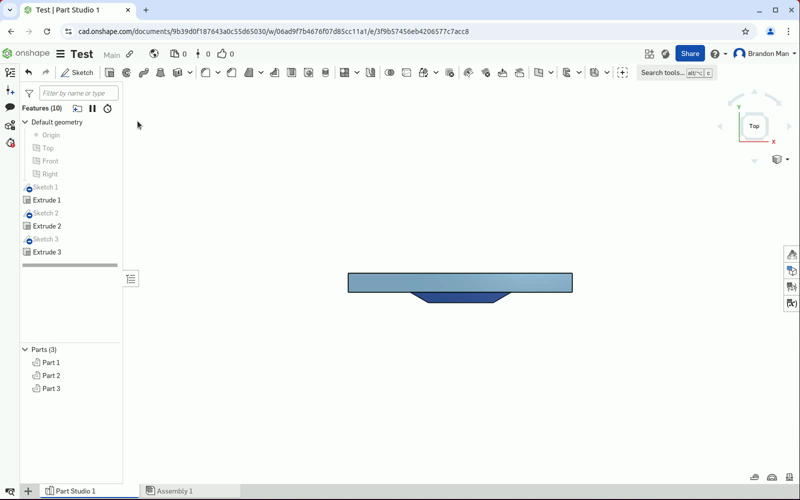
key(shift+h)
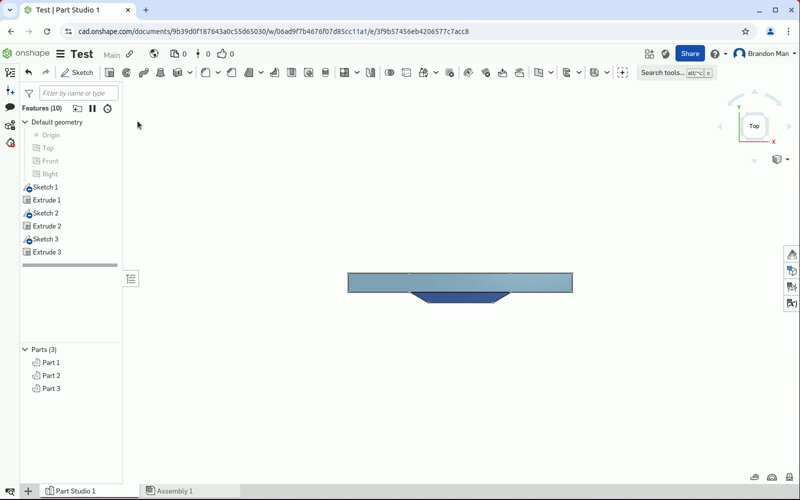
key(shift+7)
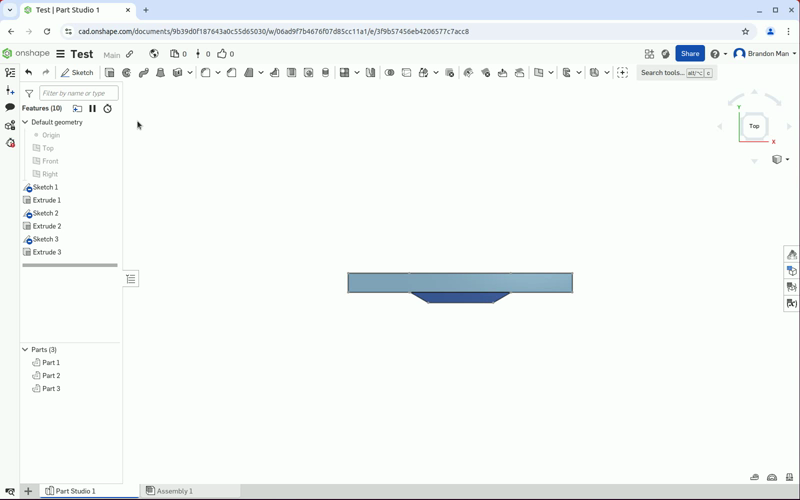
key(up, 3)
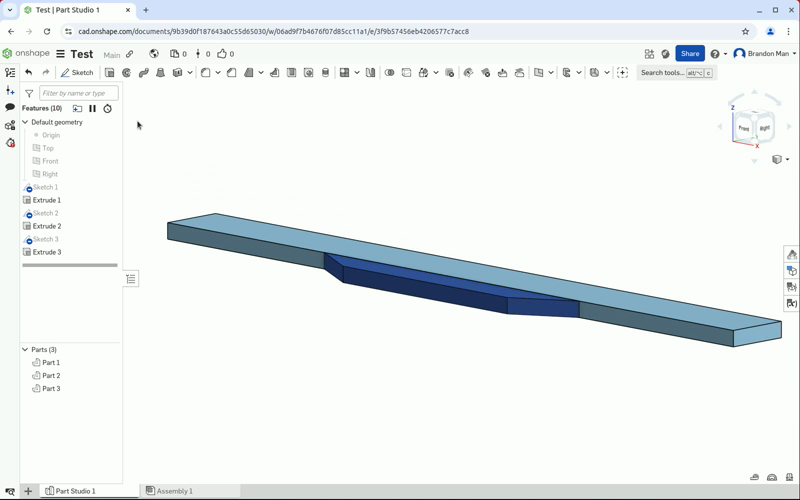
key(left, 3)
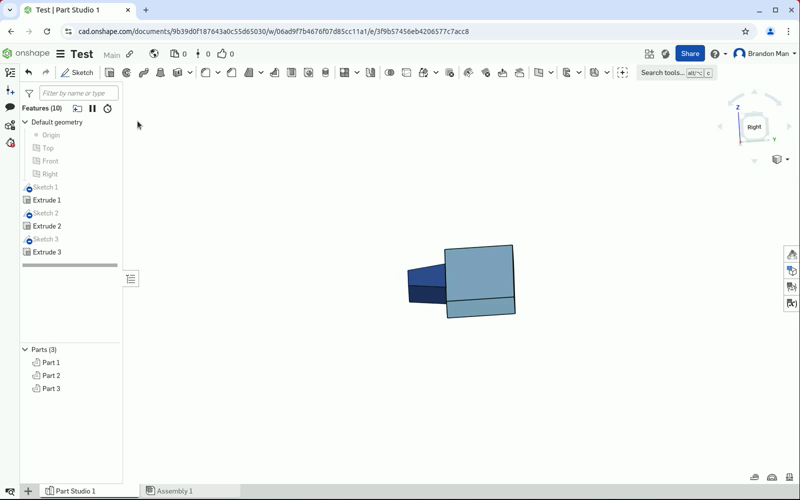
key(right, 3)
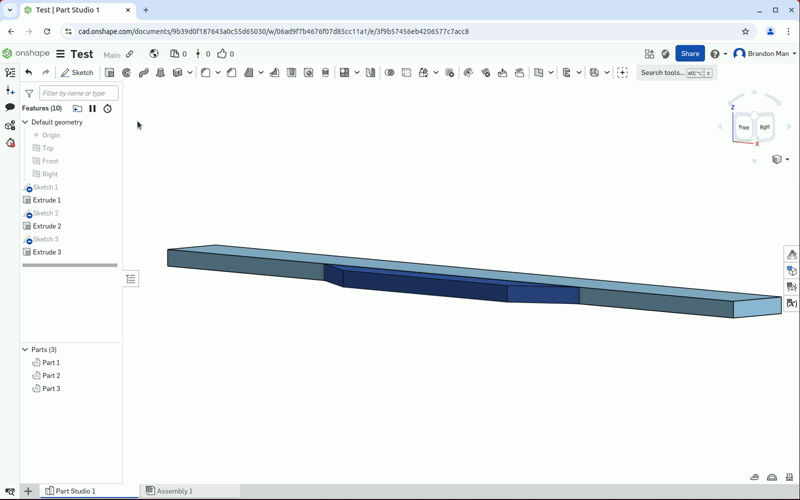
key(down, 3)
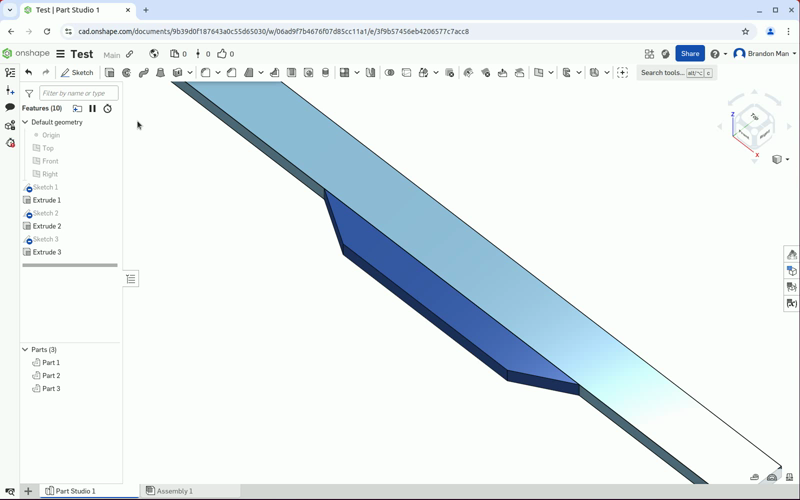
mouse_move(73, 189)
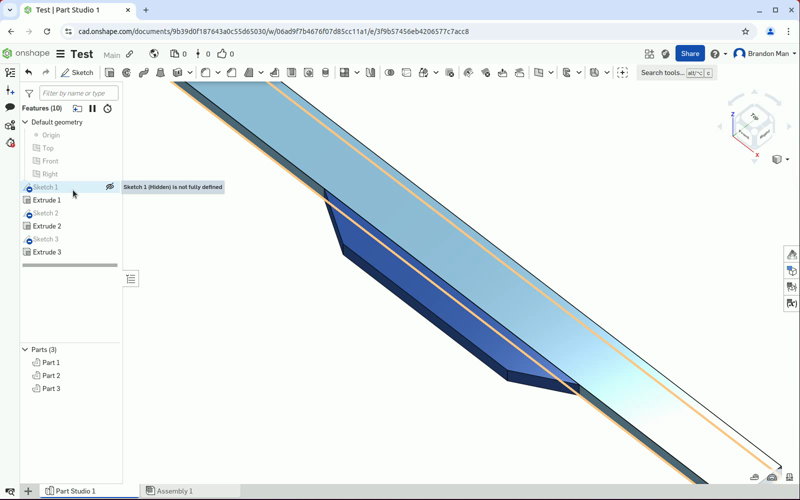
click(73, 189)